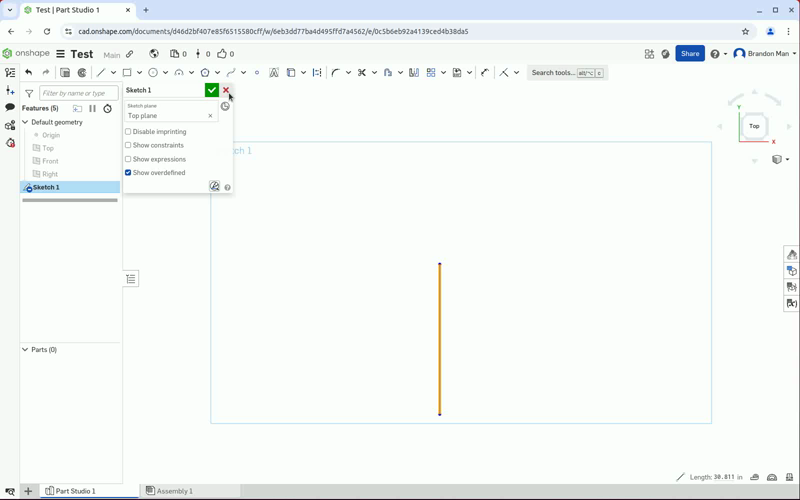
key(shift+h)
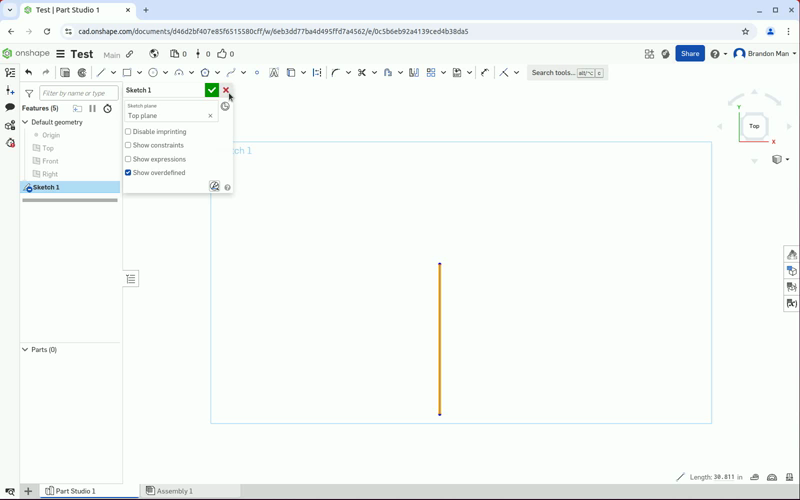
key(shift+s)
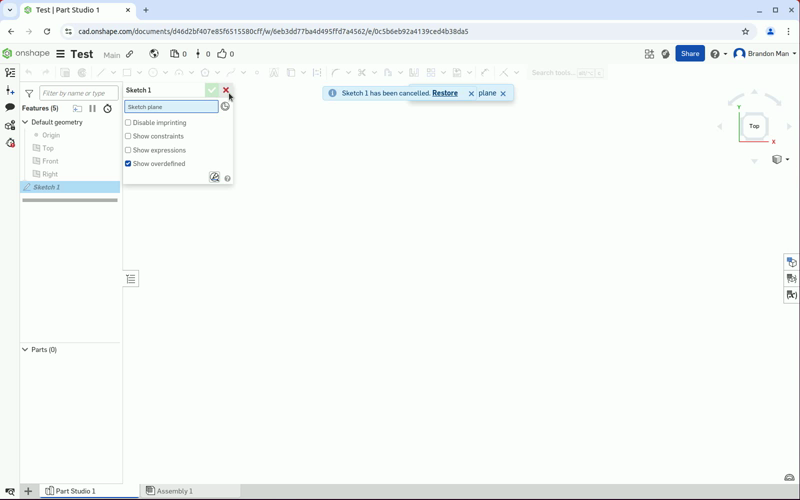
mouse_move(73, 150)
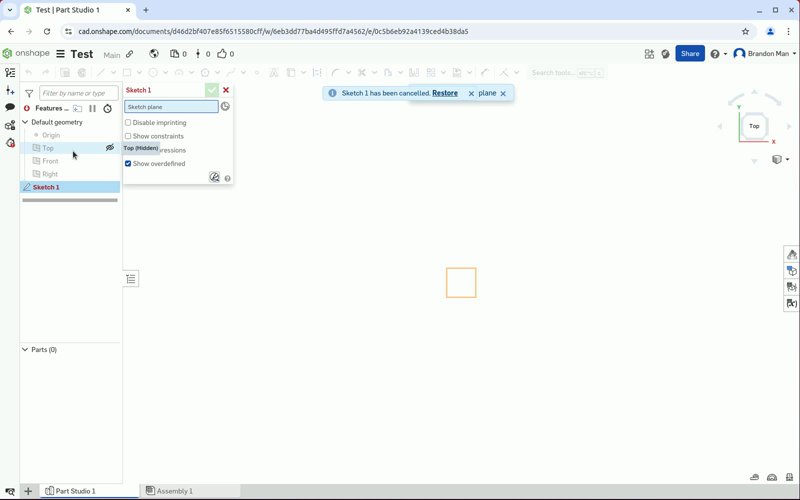
click(73, 150)
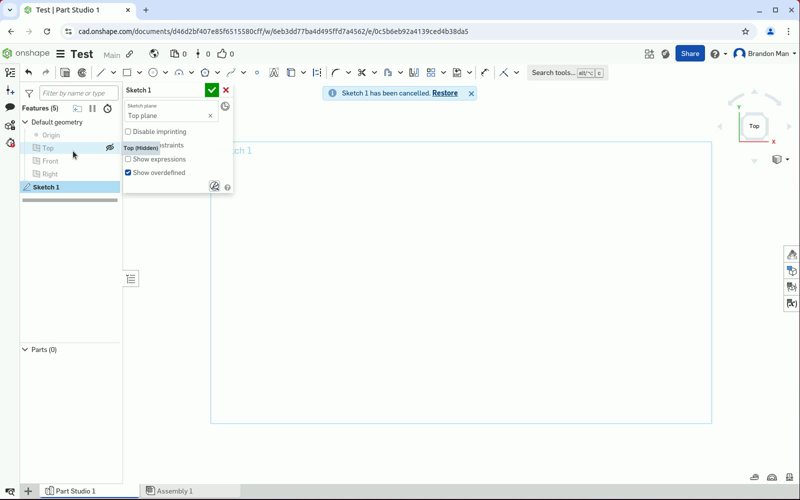
mouse_move(73, 352)
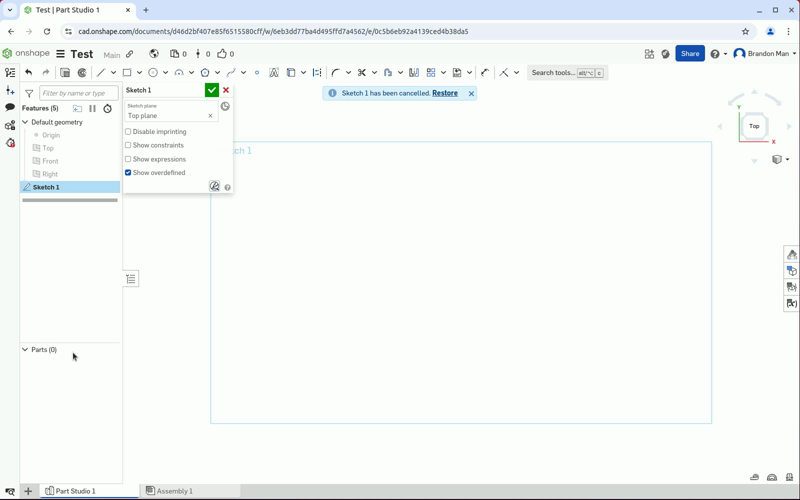
key(y)
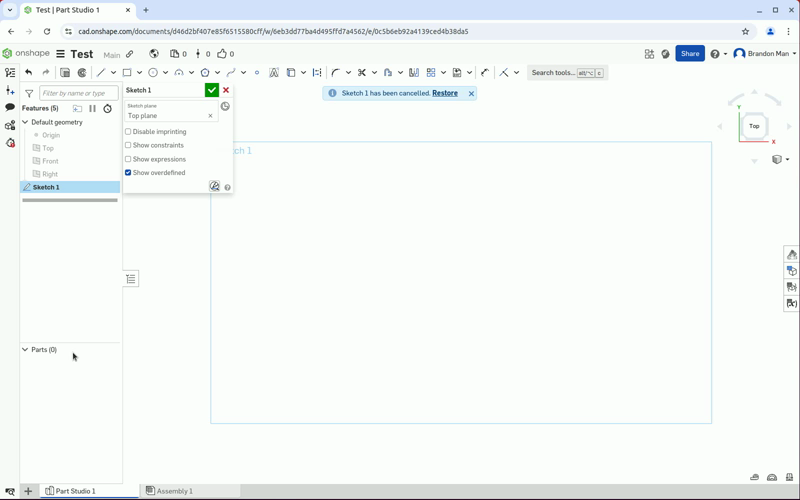
key(l)
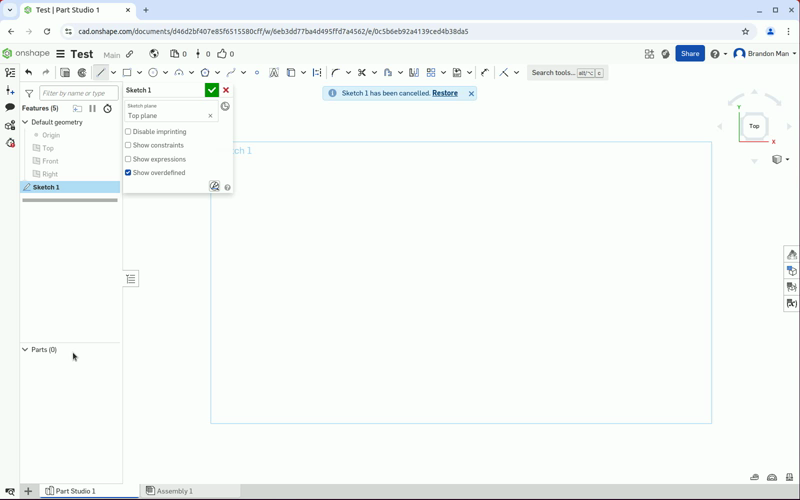
key_down(shift)
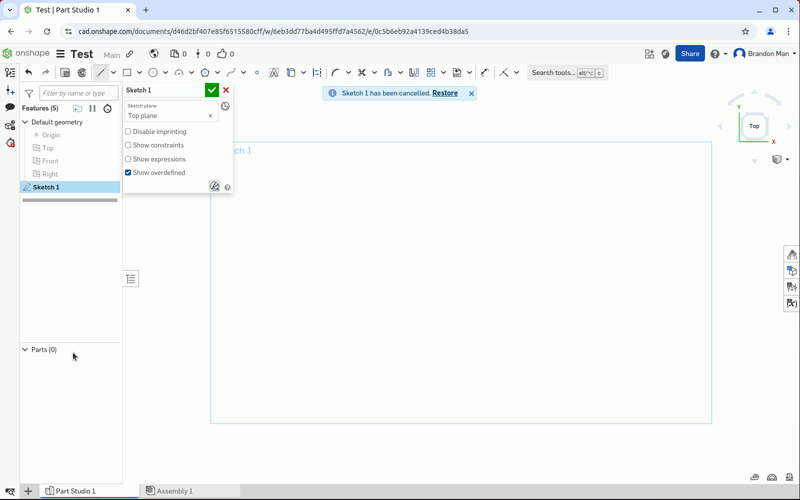
mouse_move(391, 319)
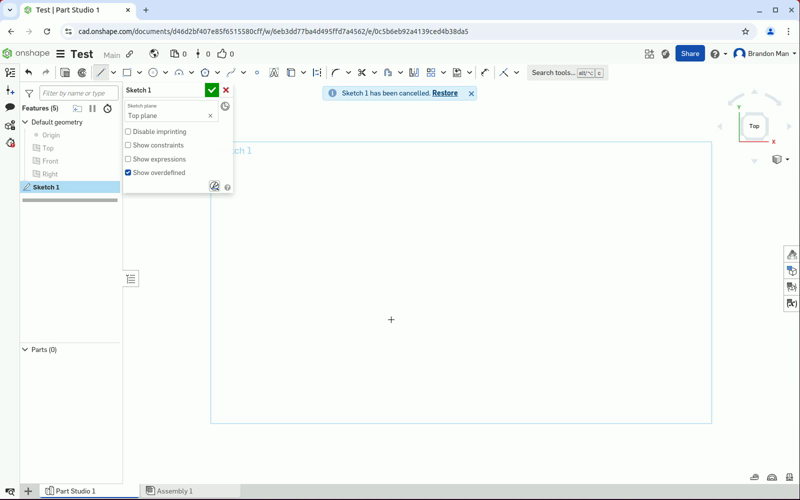
click(391, 319)
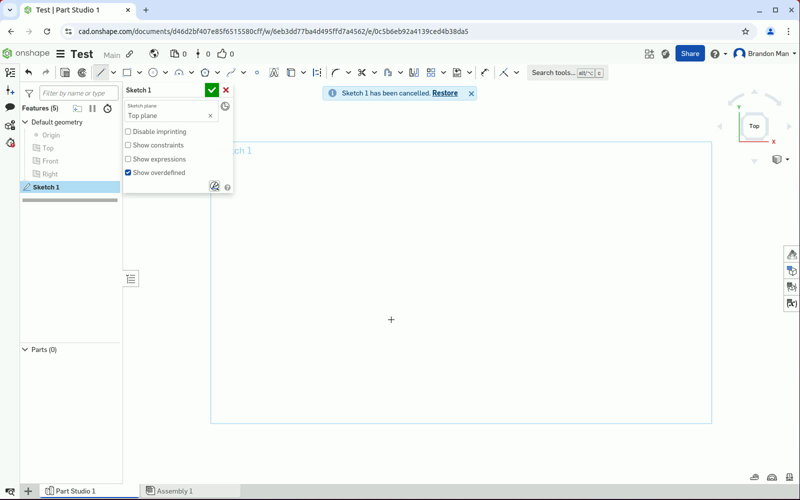
key_up(shift)
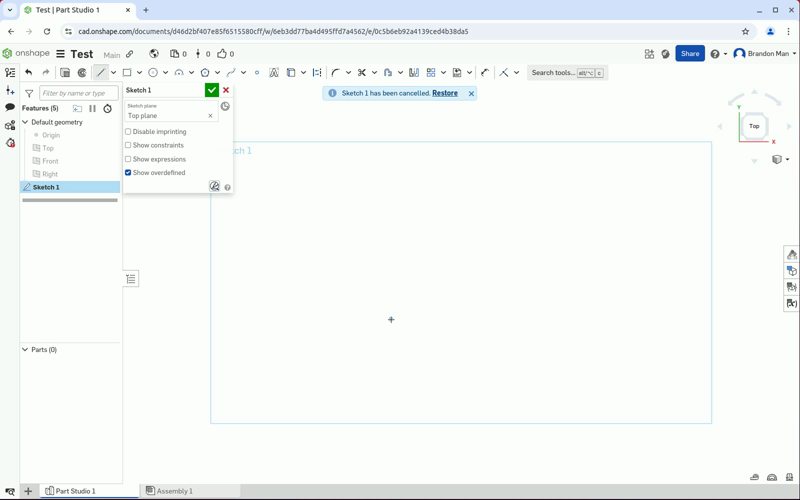
key_down(shift)
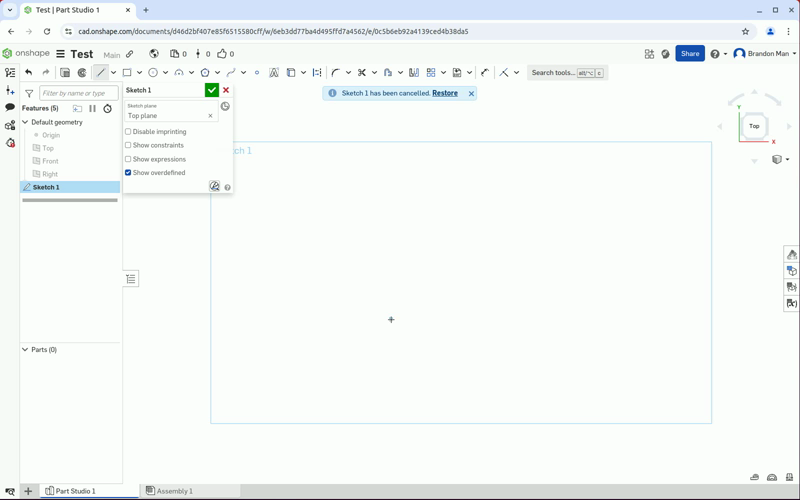
mouse_move(529, 319)
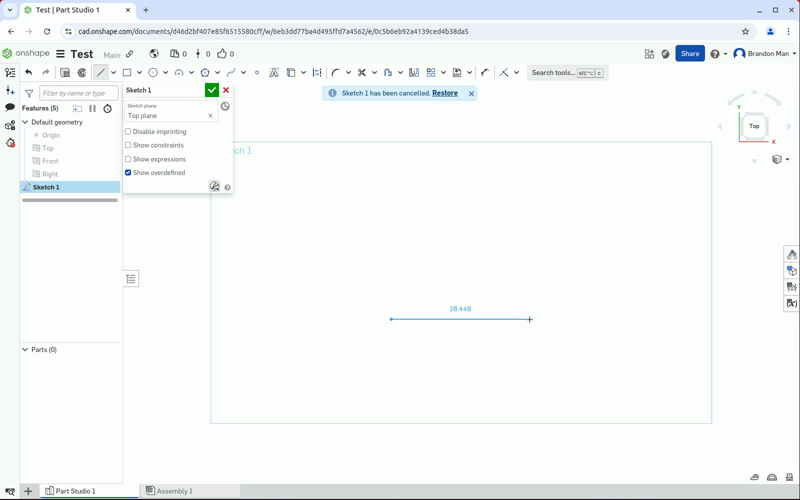
click(529, 319)
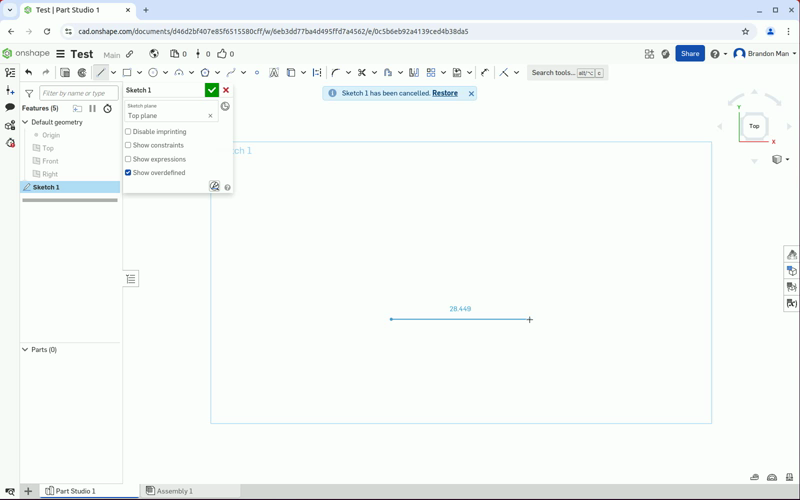
key_up(shift)
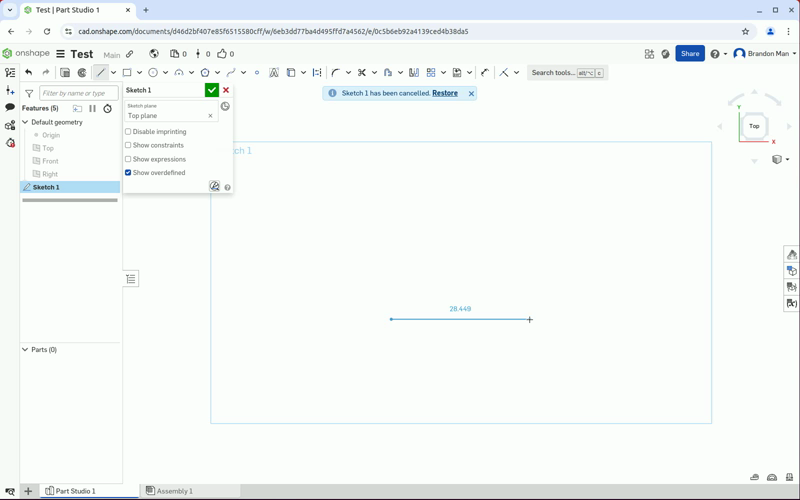
key_down(shift)
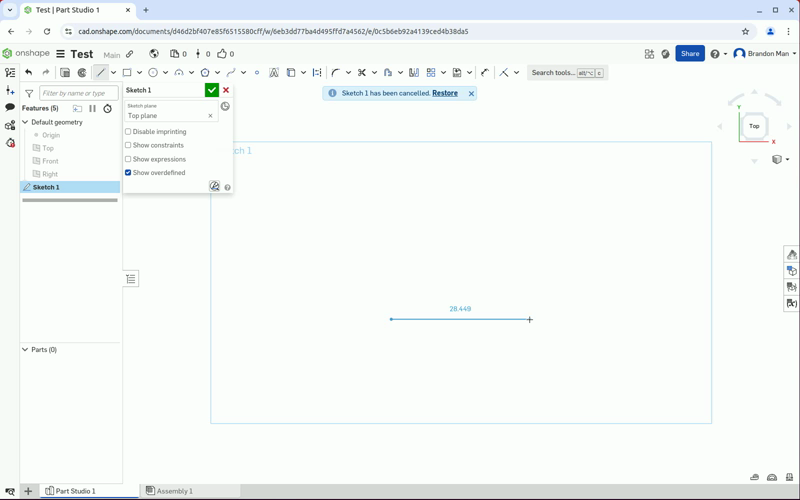
mouse_move(529, 246)
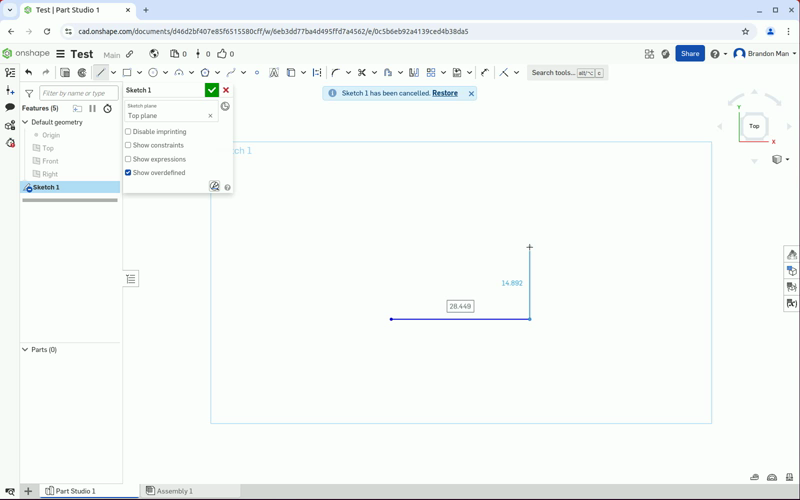
click(529, 246)
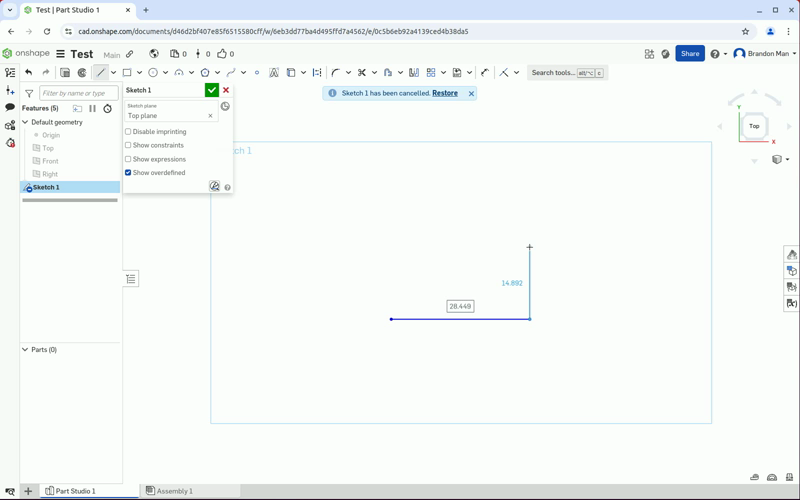
key_up(shift)
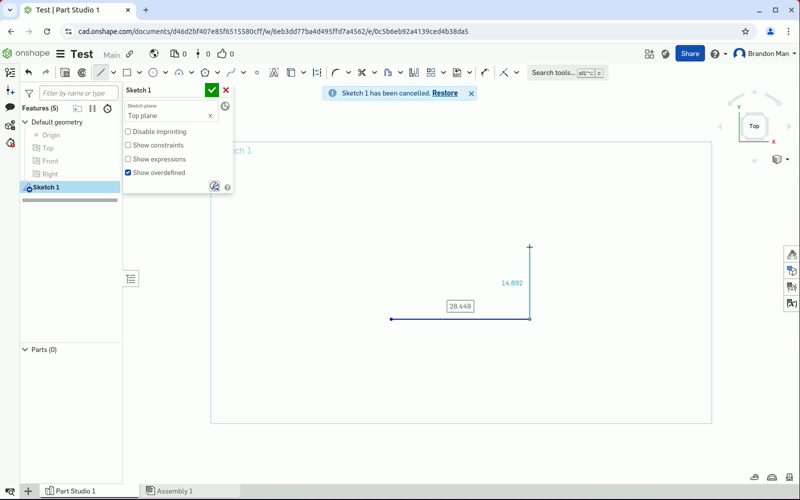
key_down(shift)
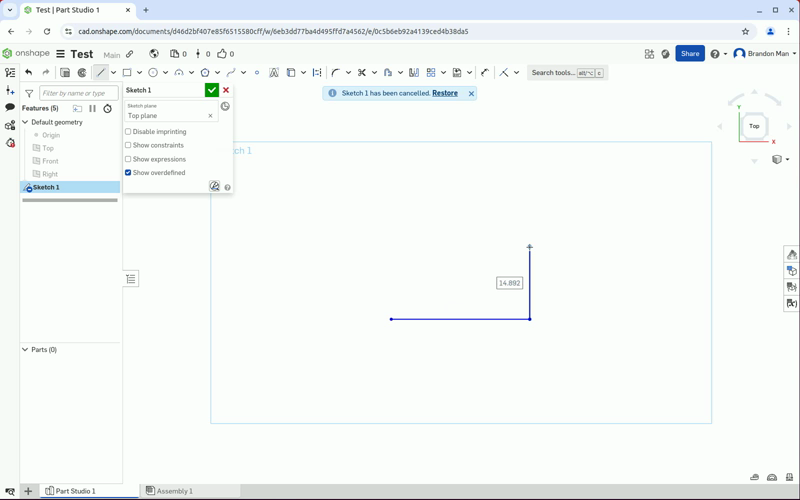
mouse_move(391, 246)
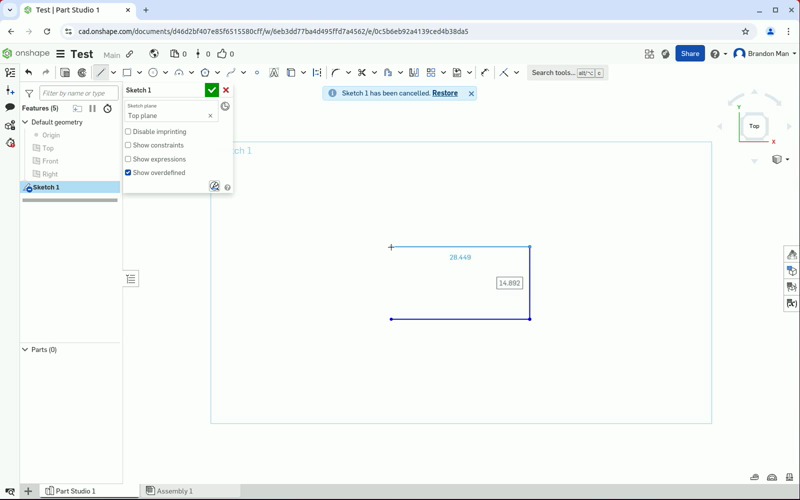
click(391, 246)
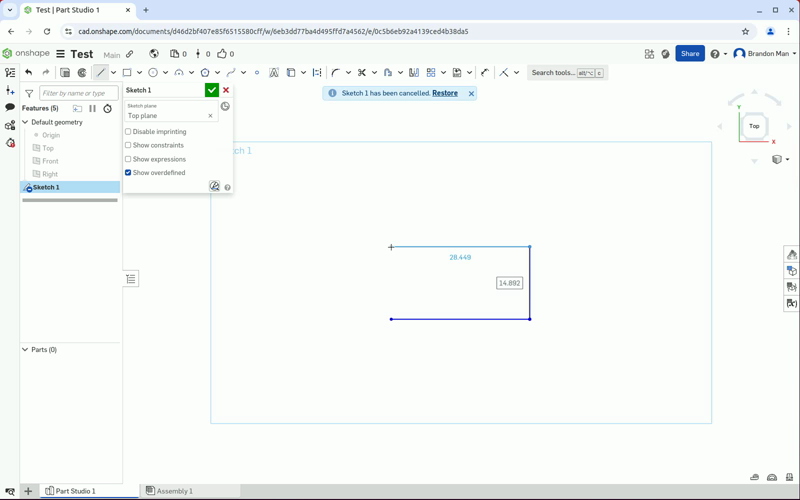
key_up(shift)
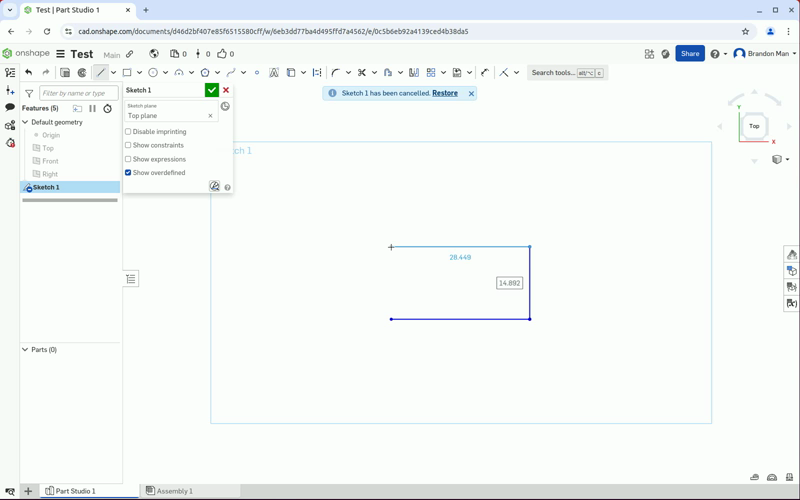
key_down(shift)
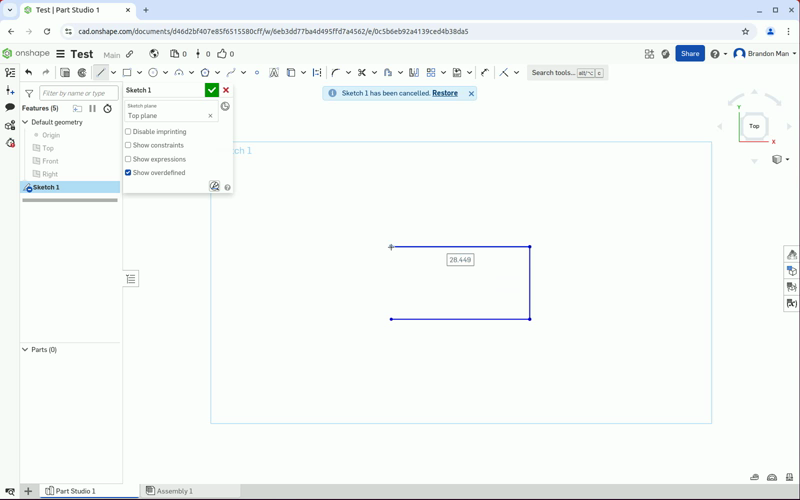
mouse_move(391, 319)
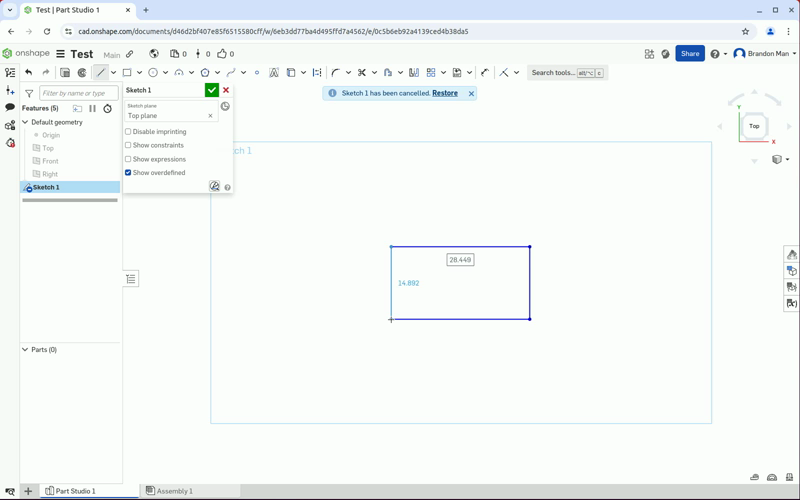
key_up(shift)
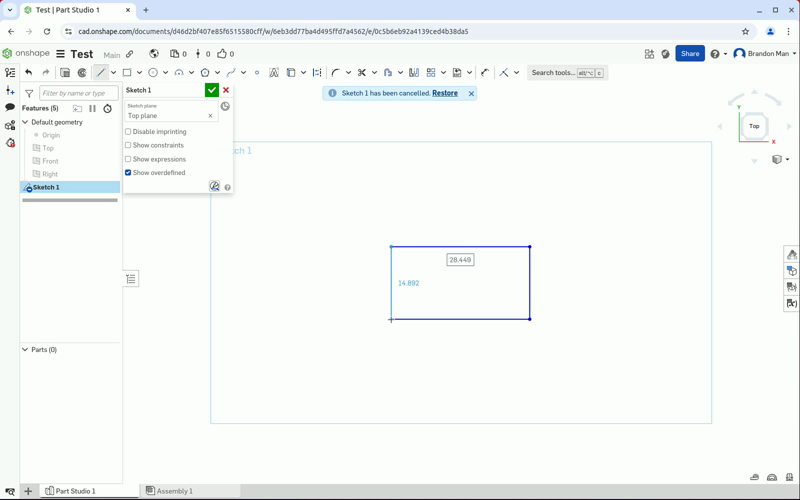
click(391, 319)
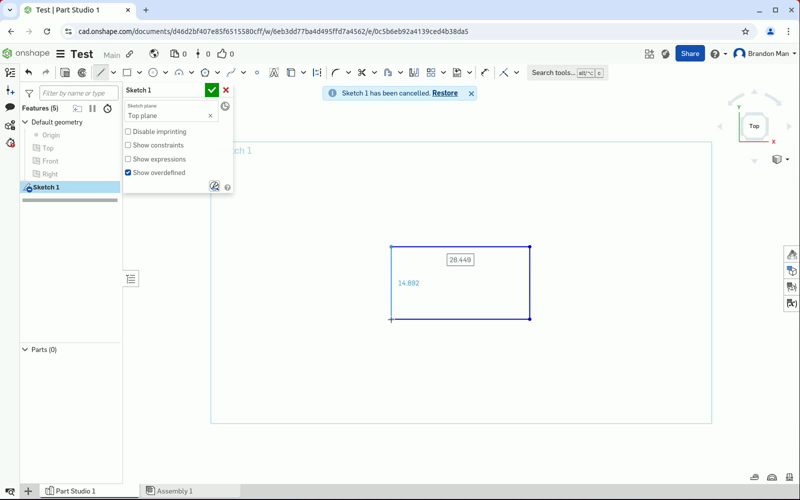
key(esc)
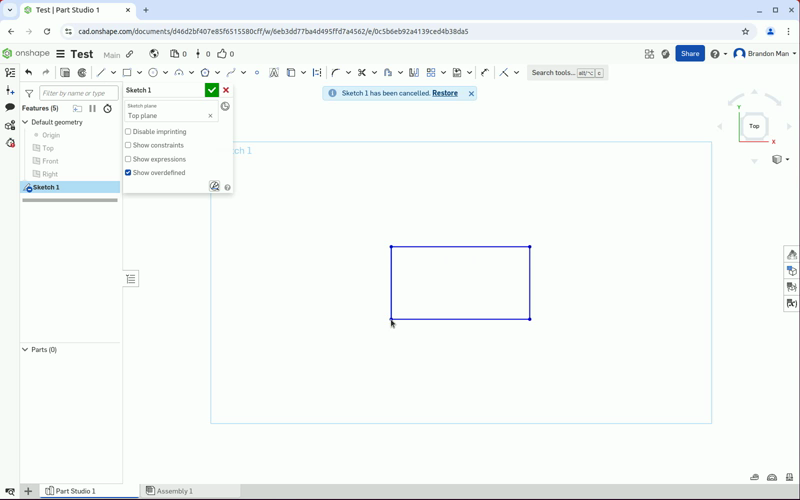
key(l)
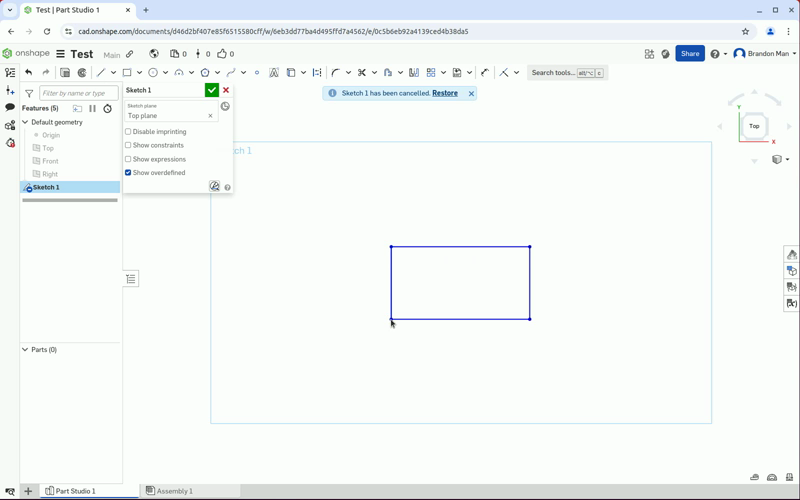
key_down(shift)
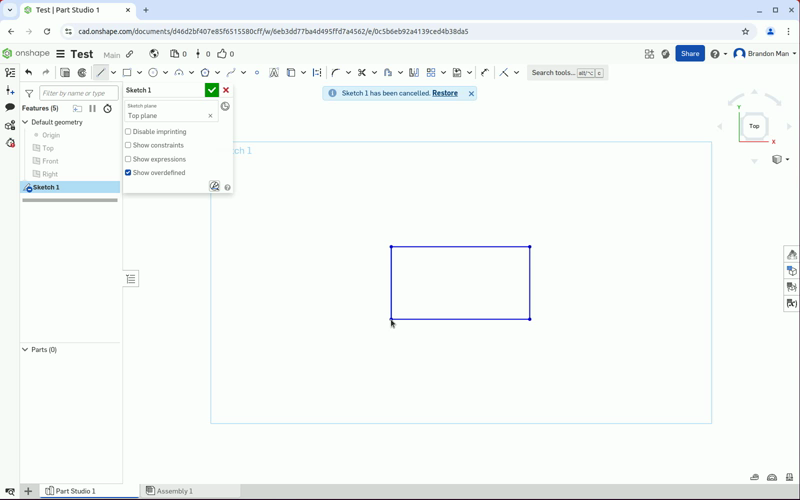
mouse_move(401, 309)
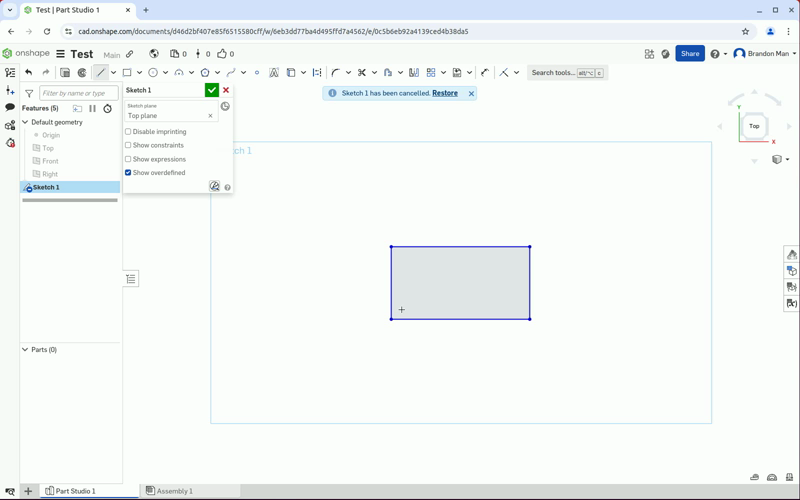
click(401, 309)
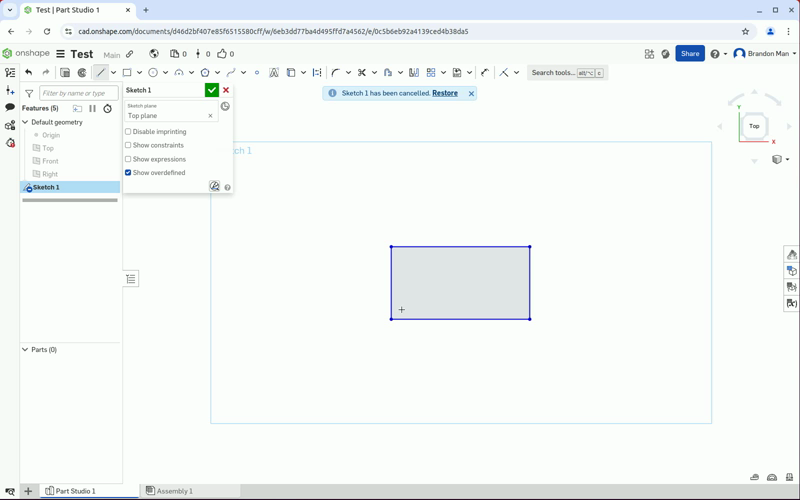
key_up(shift)
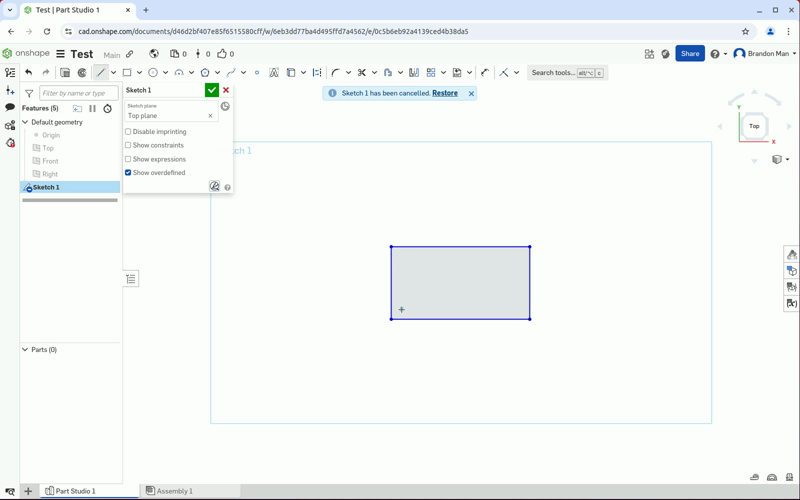
key_down(shift)
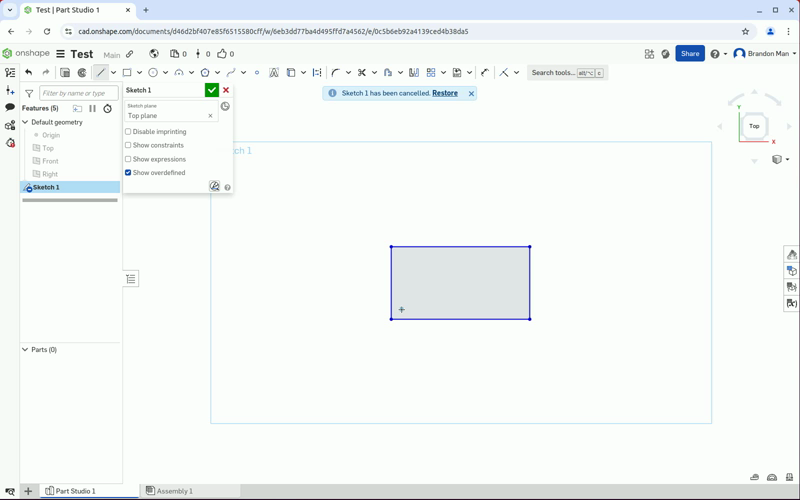
mouse_move(519, 309)
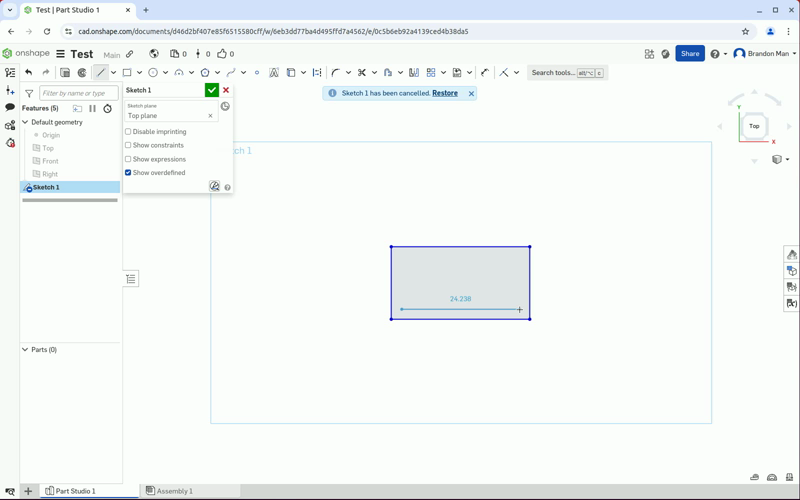
click(519, 309)
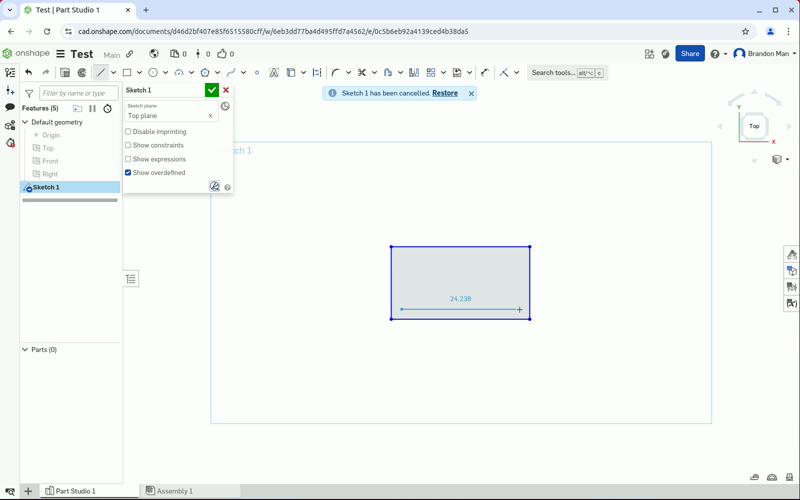
key_up(shift)
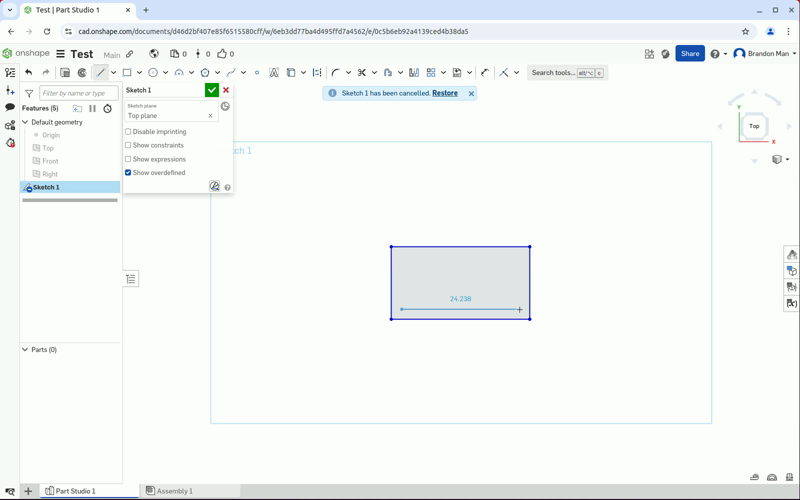
key_down(shift)
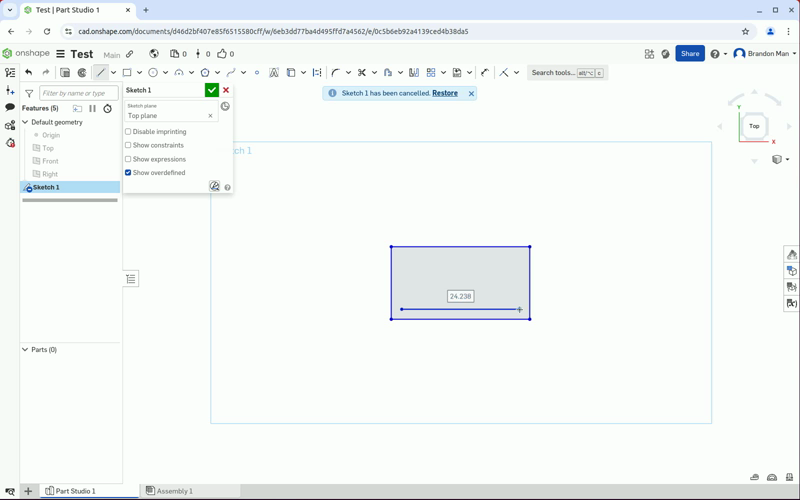
mouse_move(549, 309)
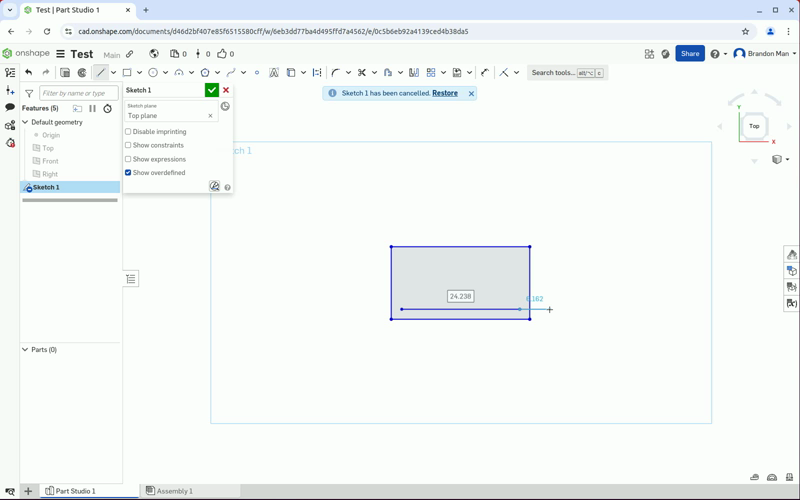
mouse_move(519, 256)
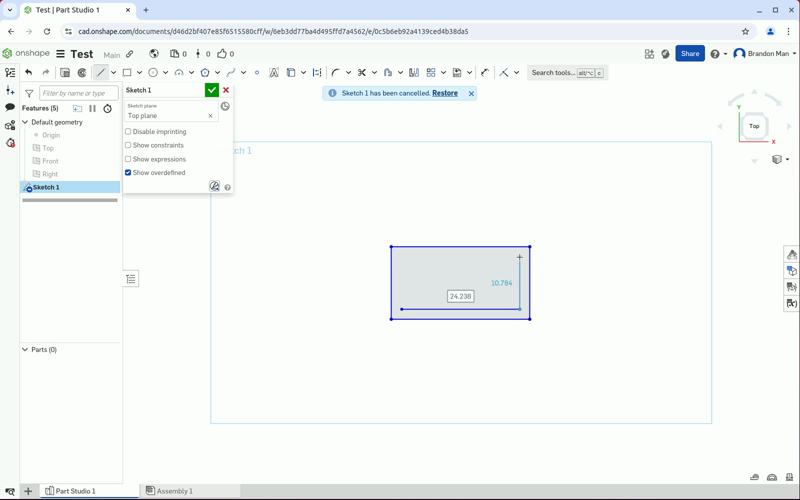
click(519, 256)
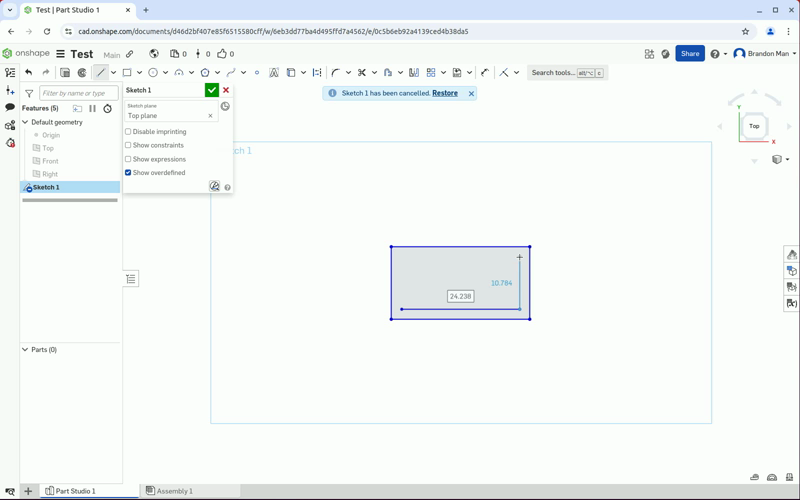
key_up(shift)
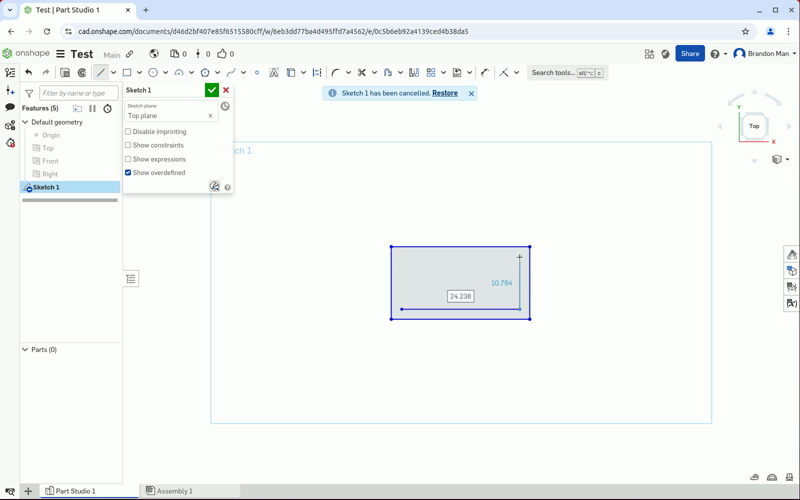
key_down(shift)
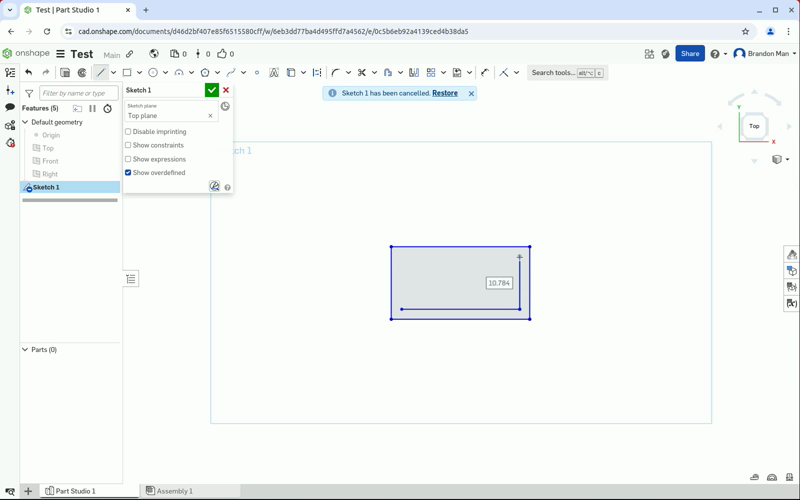
mouse_move(401, 256)
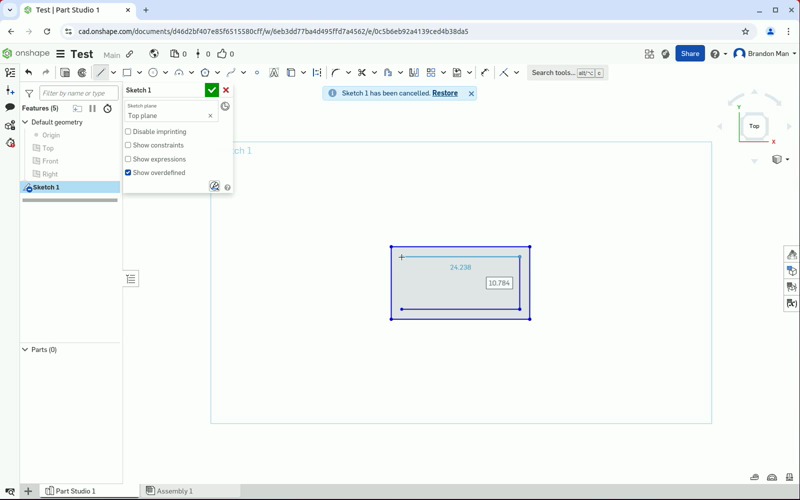
click(401, 256)
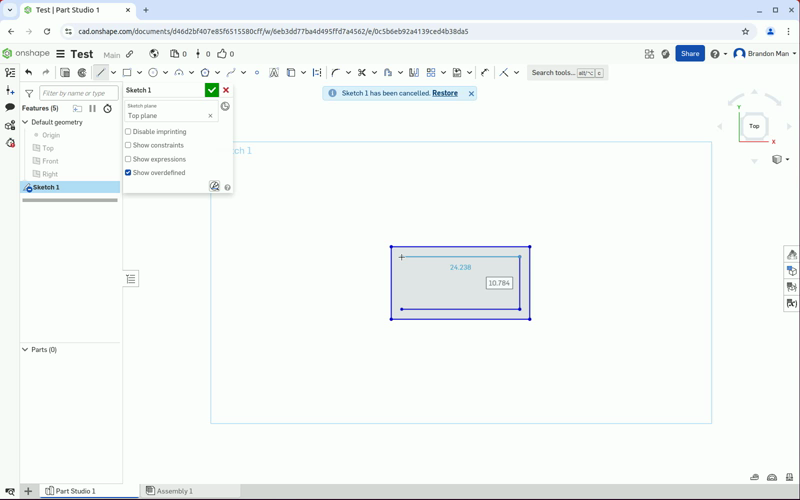
key_up(shift)
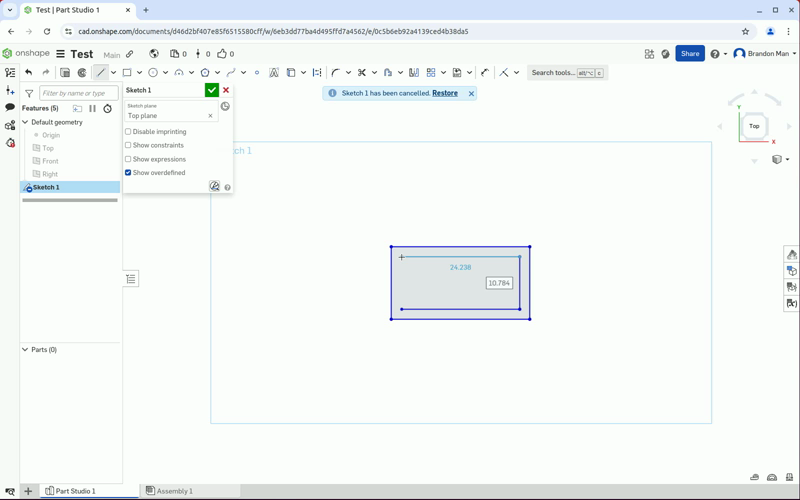
mouse_move(431, 256)
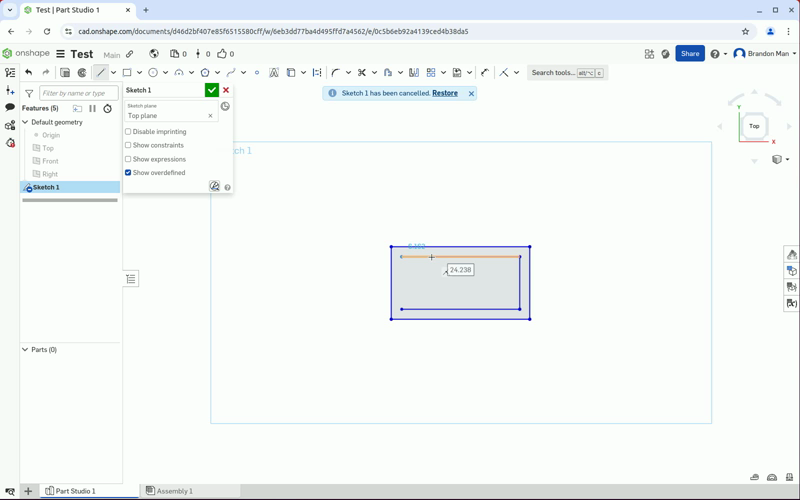
key_down(shift)
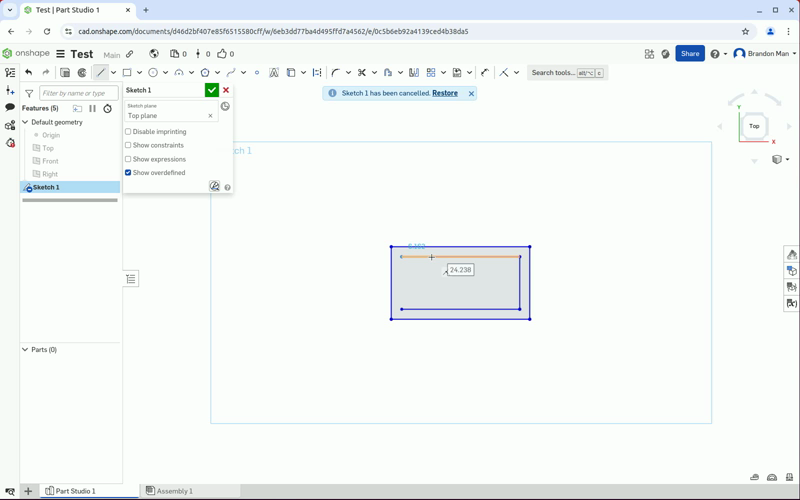
mouse_move(401, 309)
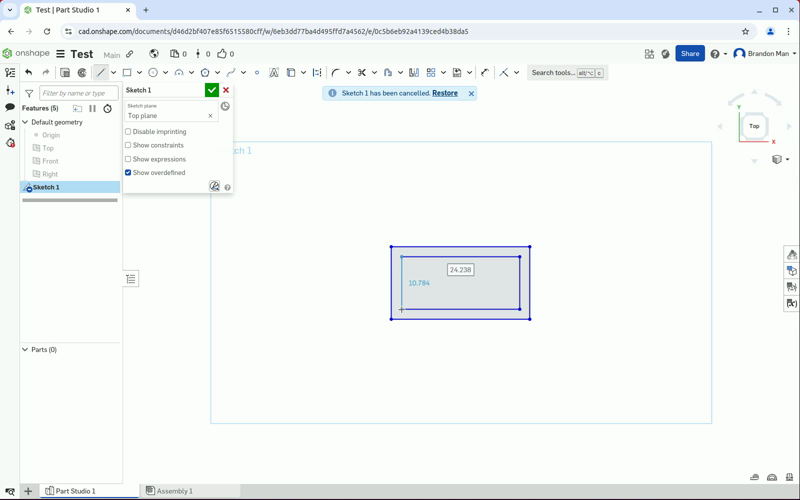
key_up(shift)
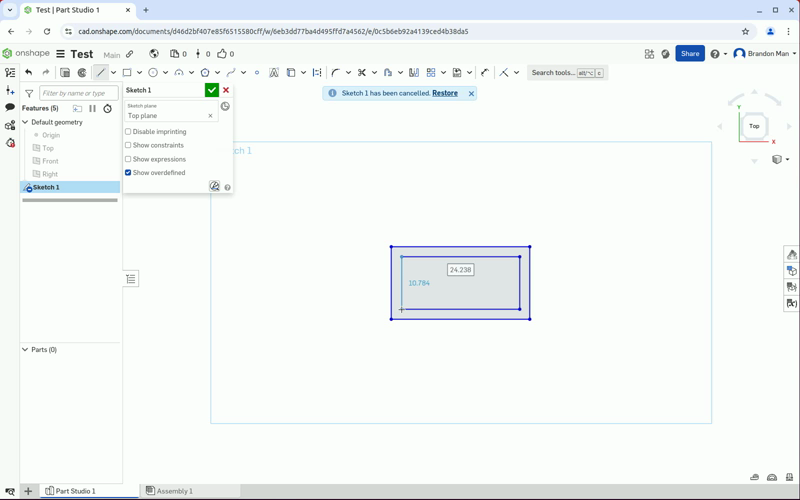
click(401, 309)
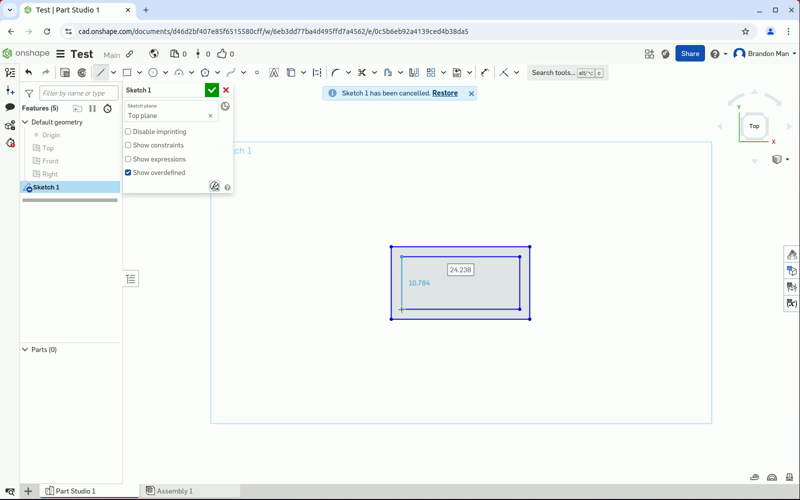
key(esc)
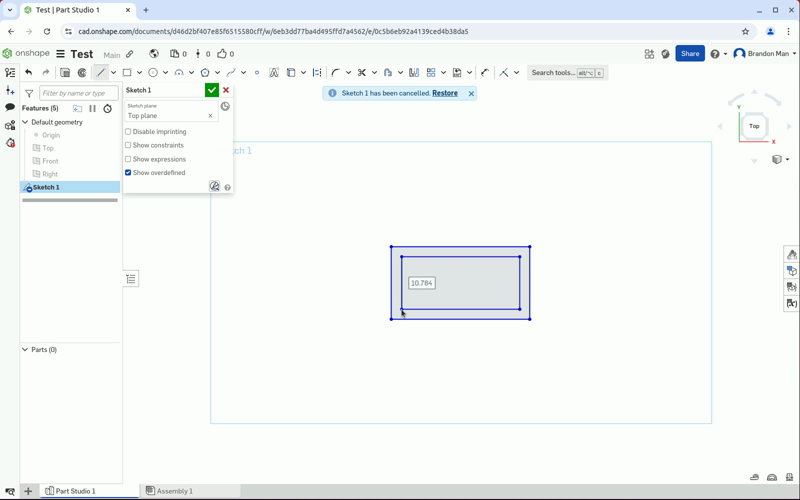
mouse_move(414, 313)
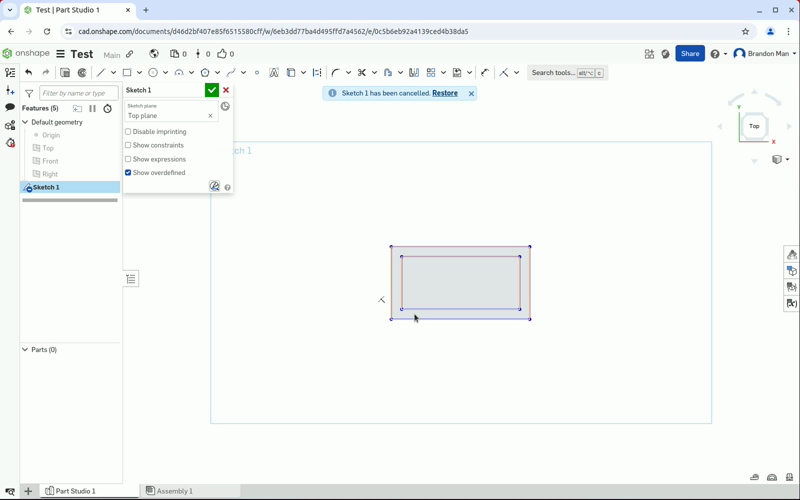
click(414, 313)
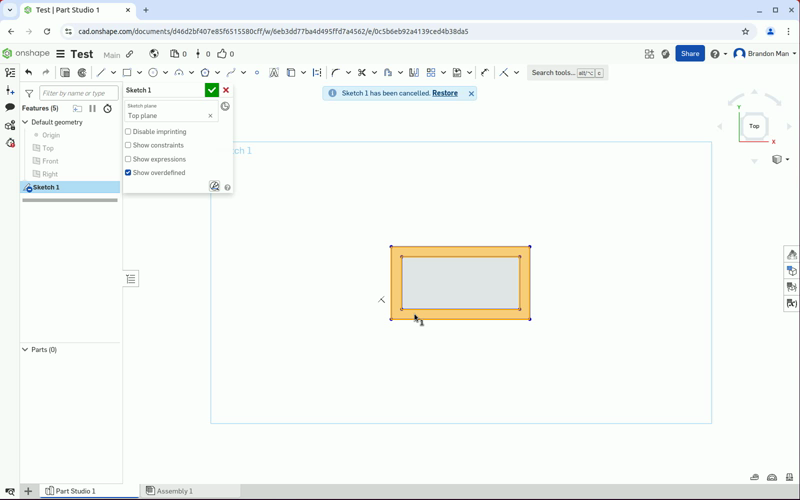
mouse_move(73, 352)
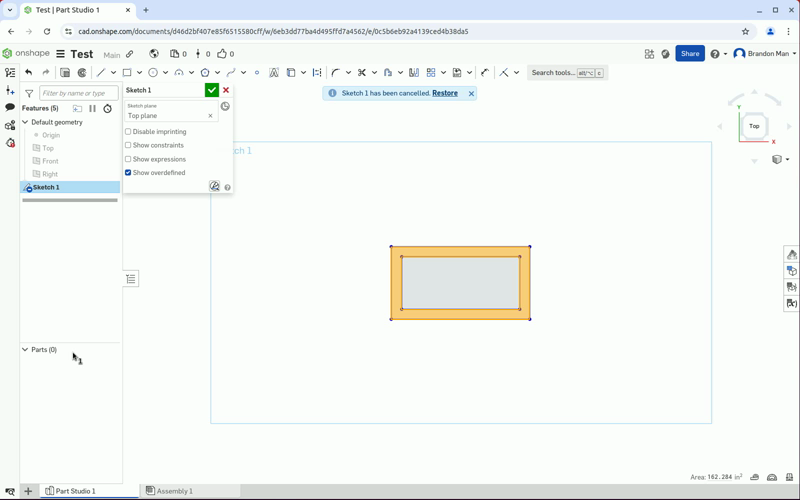
key(shift+y)
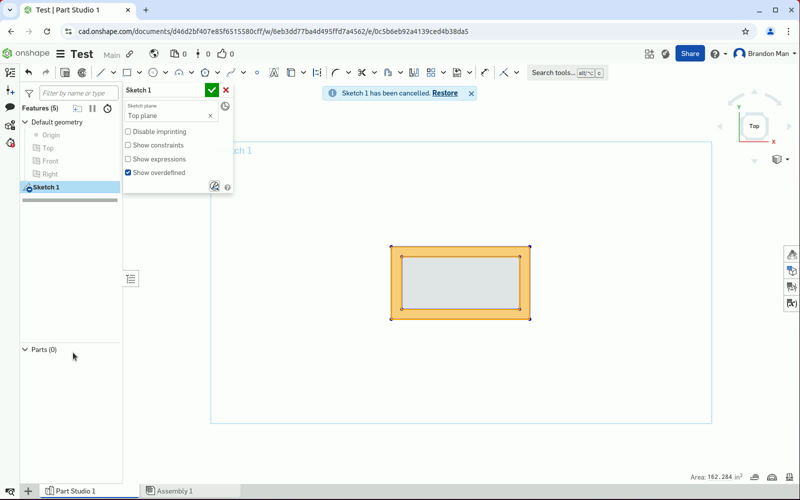
key(shift+e)
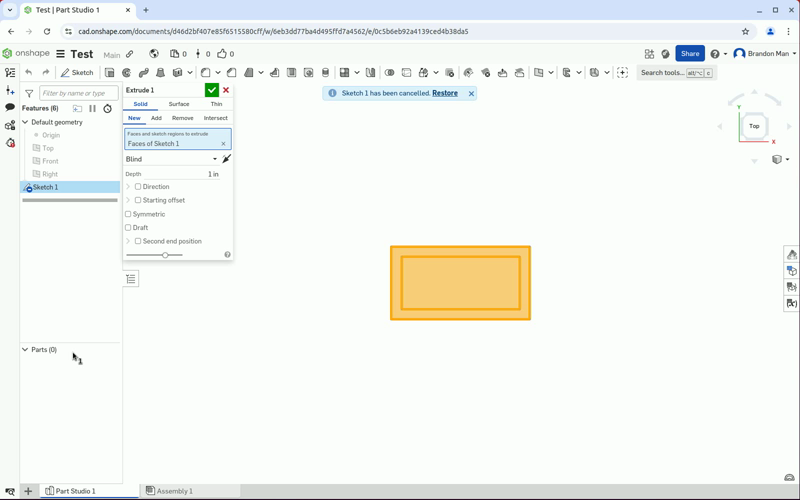
mouse_move(143, 106)
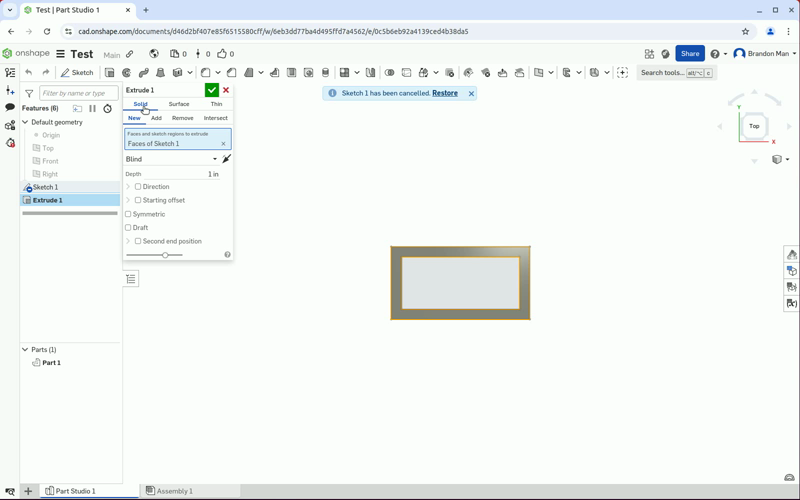
click(143, 106)
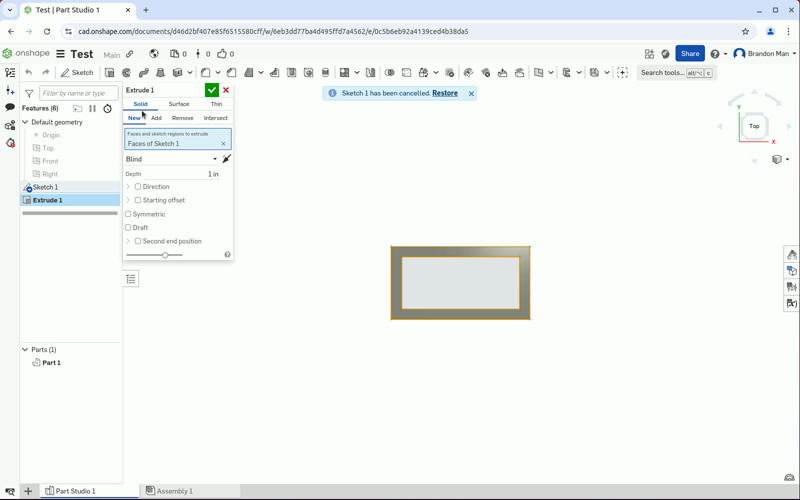
mouse_move(137, 120)
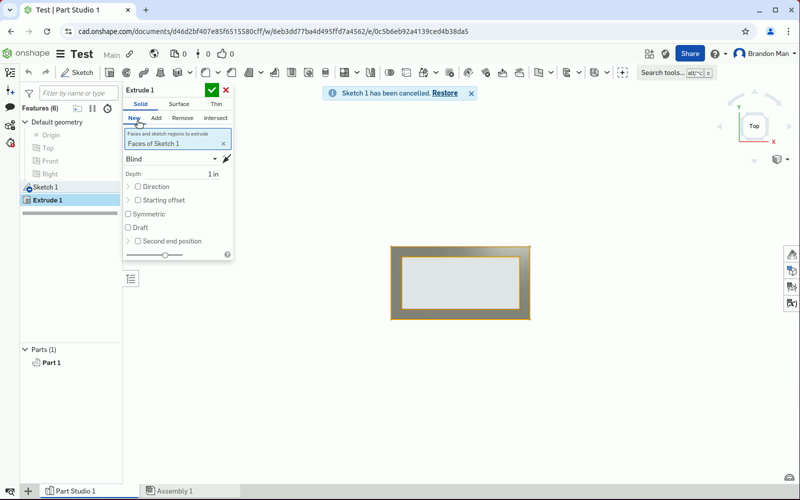
click(137, 120)
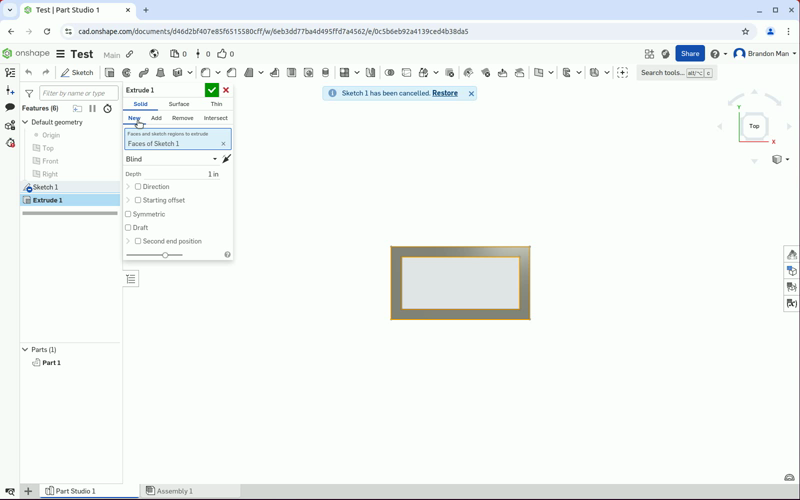
key(tab, 4)
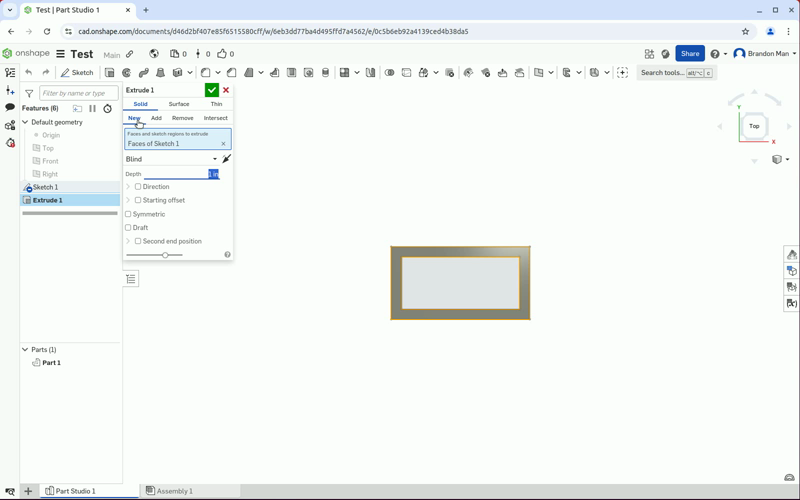
text(16.128)
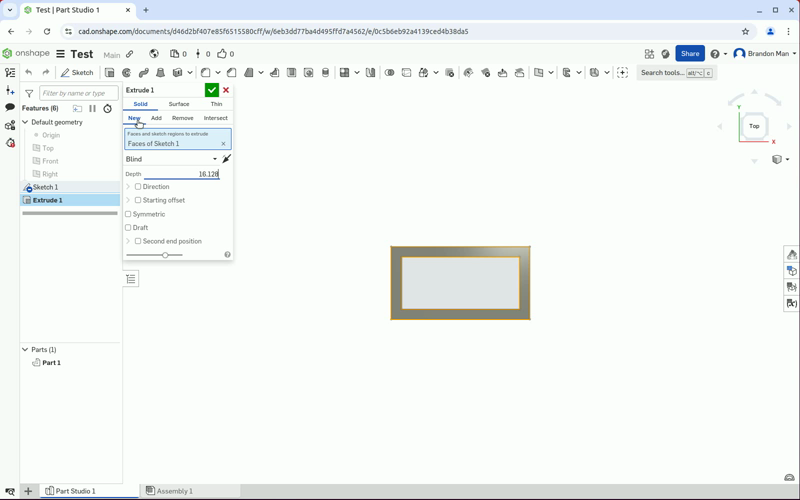
key(enter)
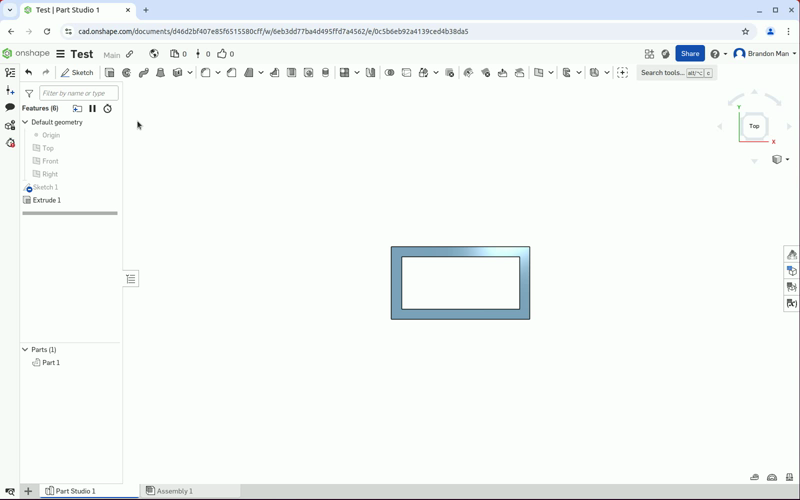
key(shift+h)
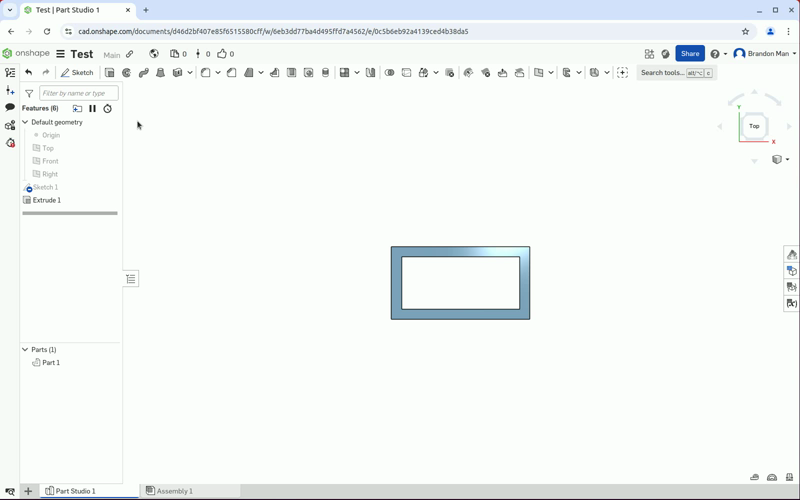
key(shift+h)
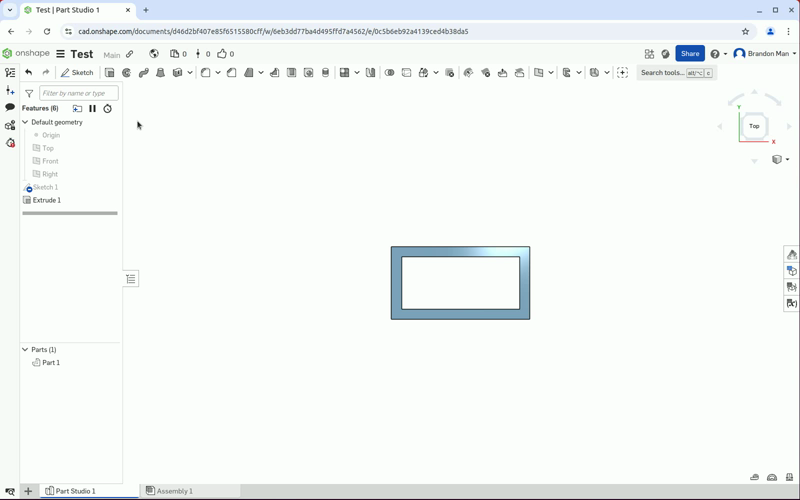
mouse_move(73, 189)
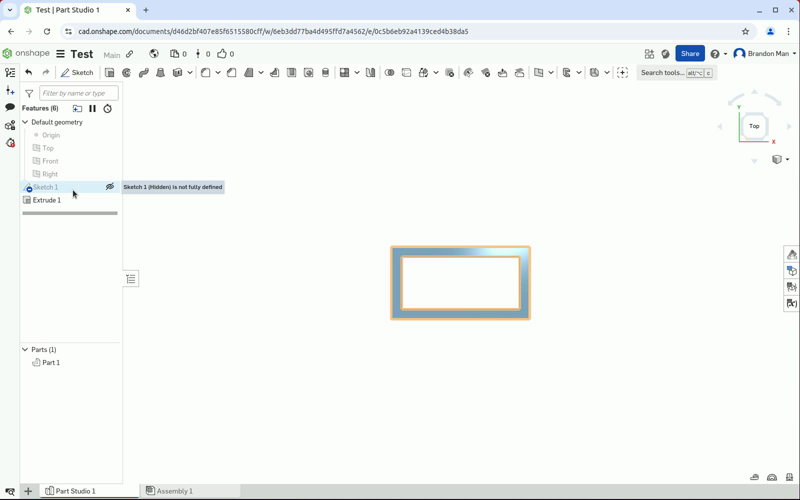
click(73, 189)
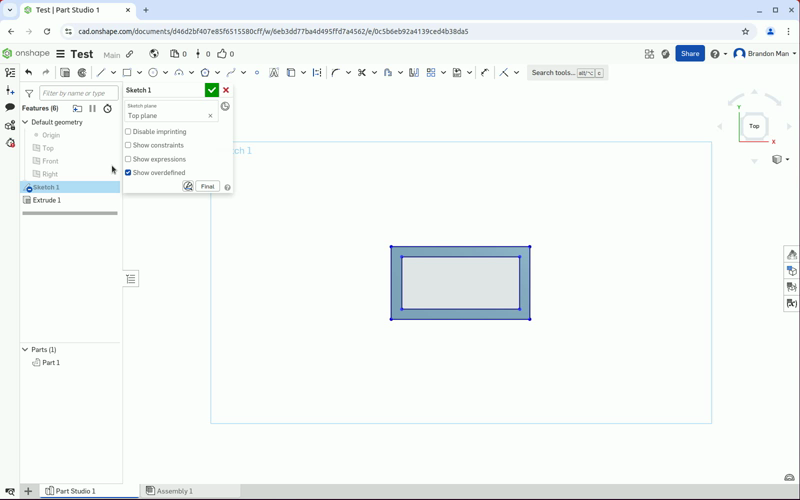
mouse_move(229, 92)
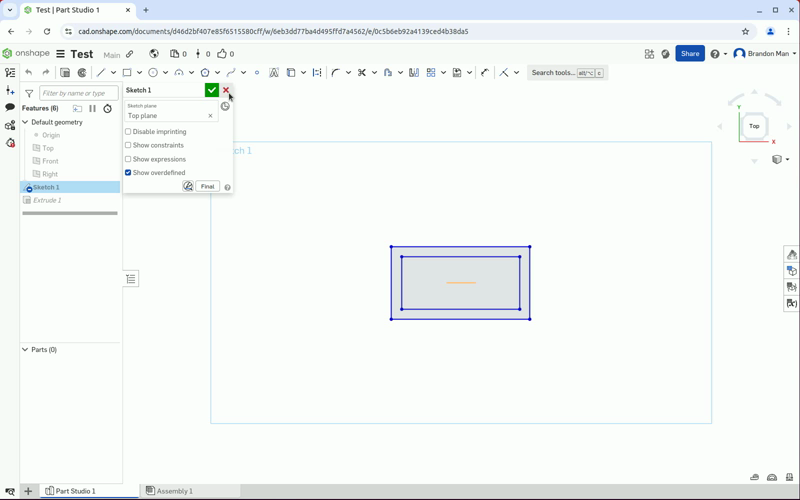
click(229, 92)
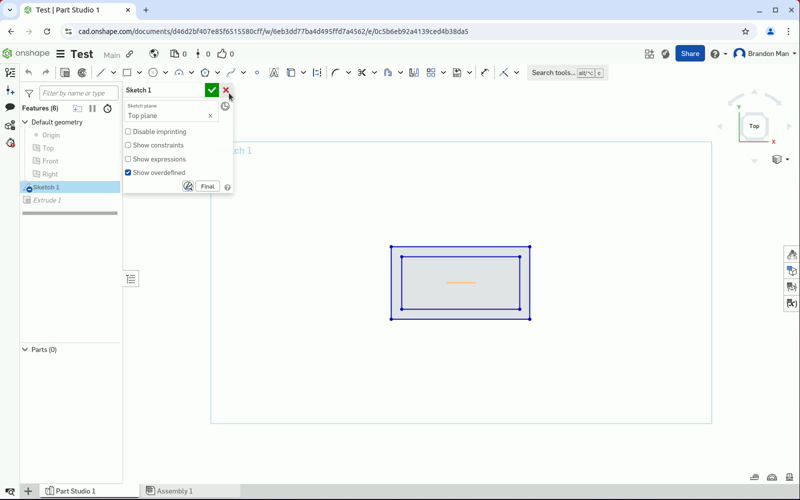
key(shift+s)
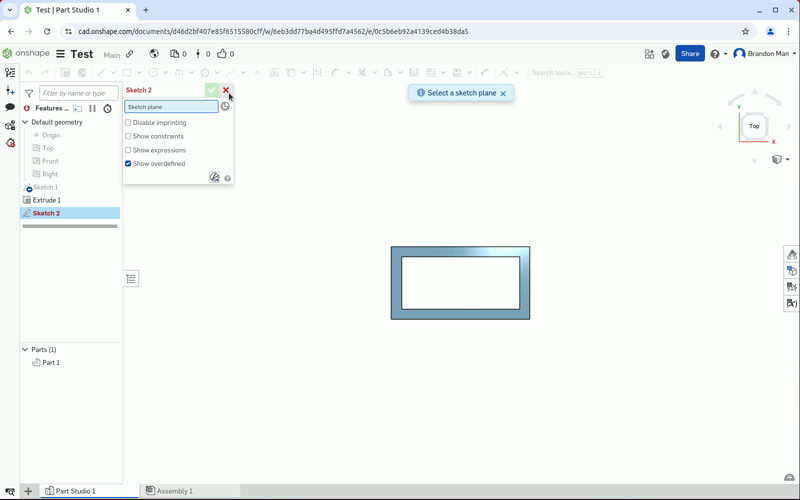
mouse_move(73, 150)
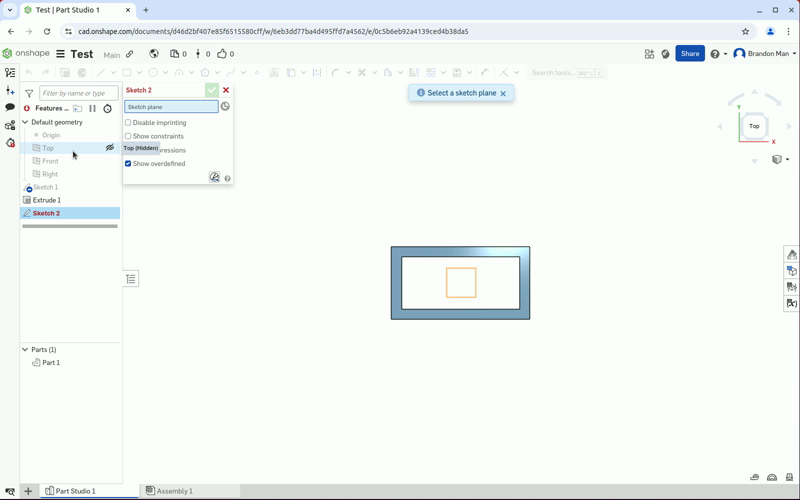
click(73, 150)
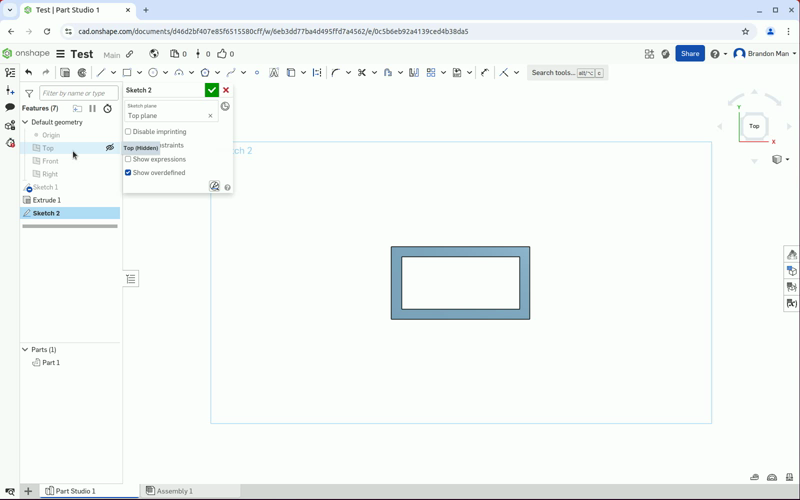
mouse_move(73, 352)
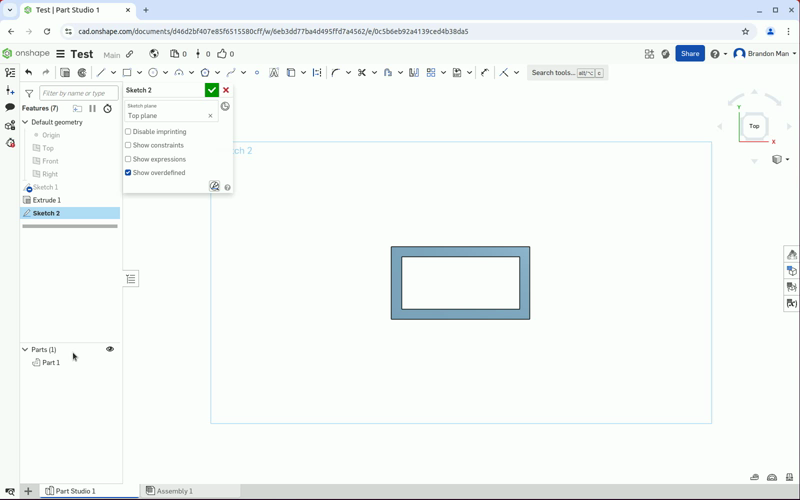
key(y)
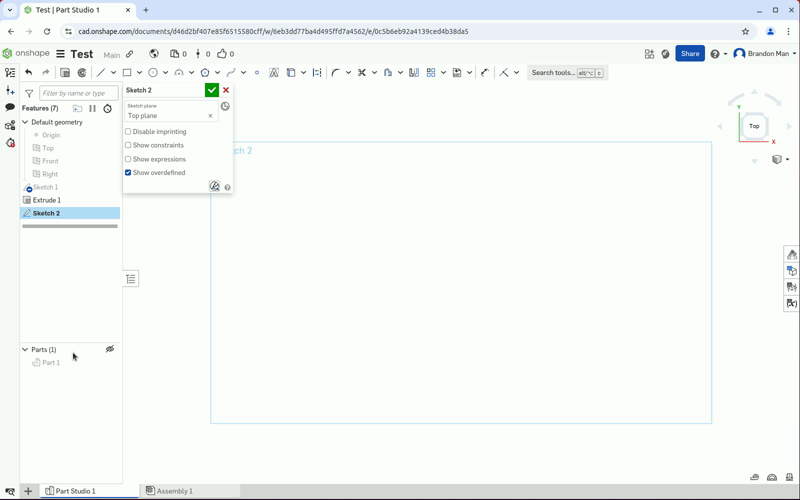
key(l)
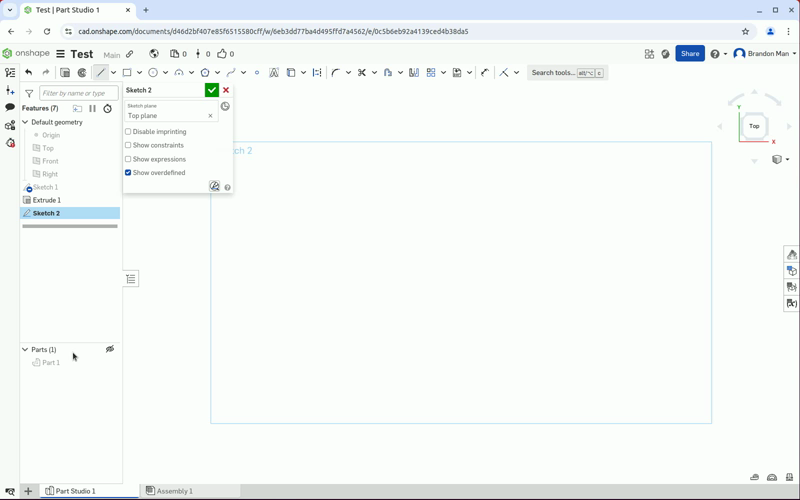
key_down(shift)
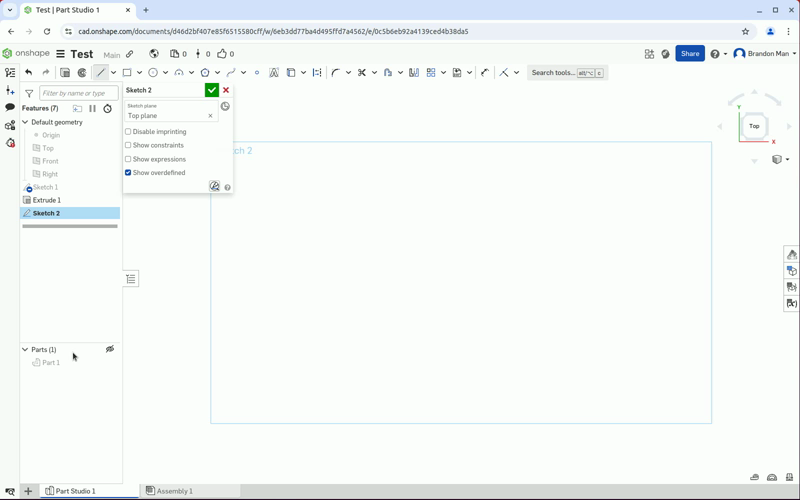
mouse_move(401, 308)
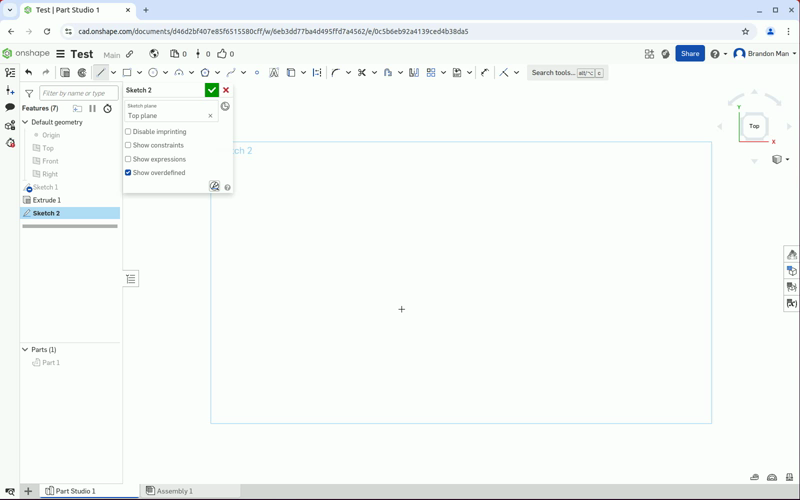
click(401, 308)
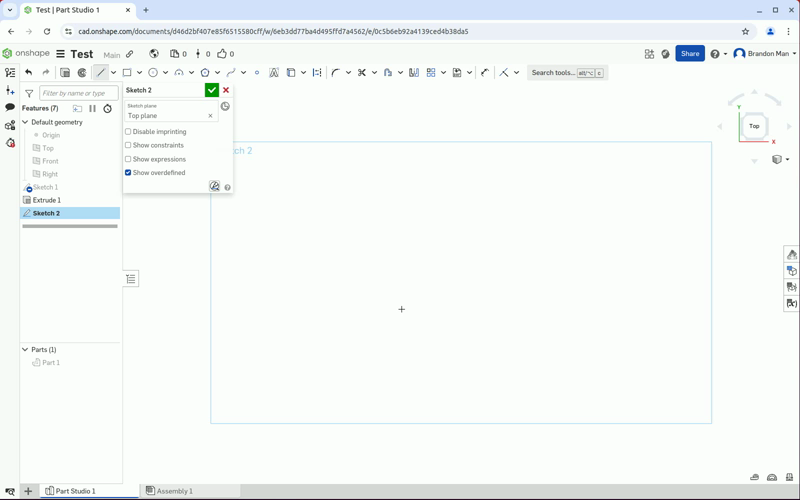
key_up(shift)
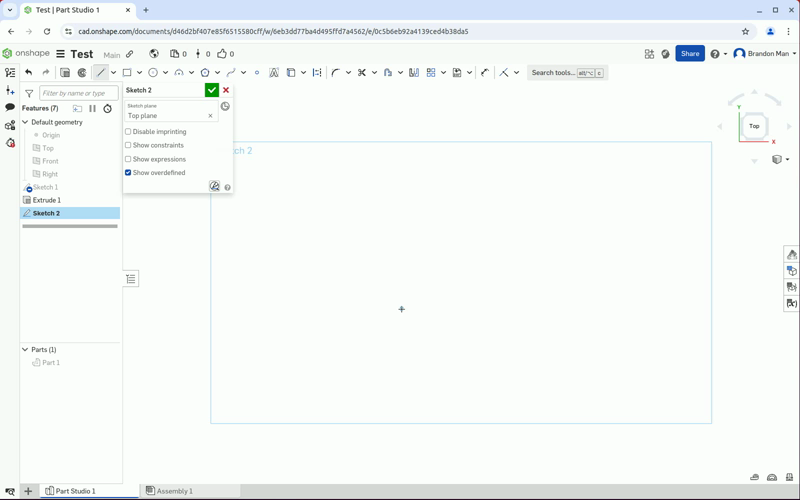
key_down(shift)
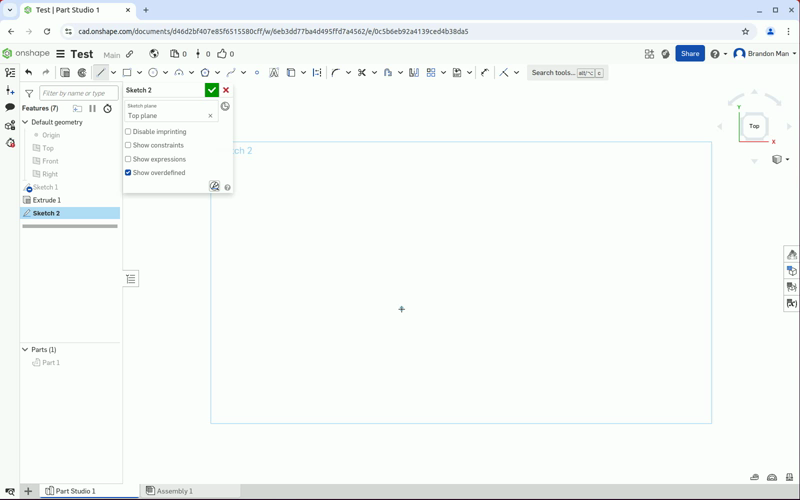
mouse_move(519, 308)
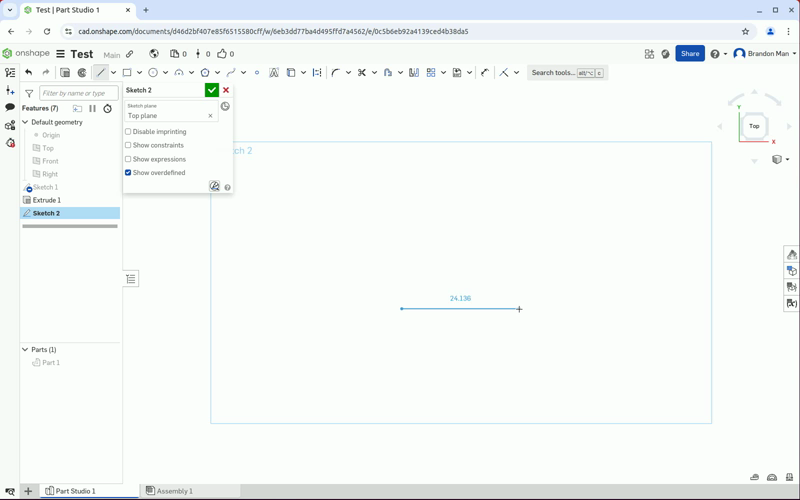
click(519, 308)
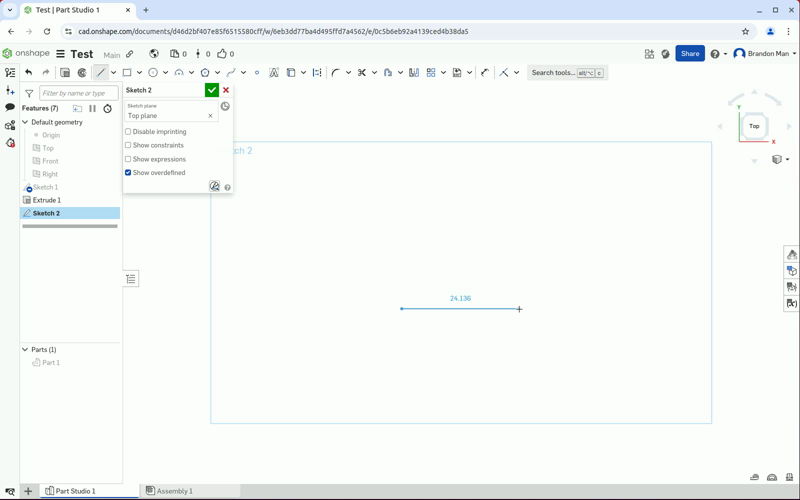
key_up(shift)
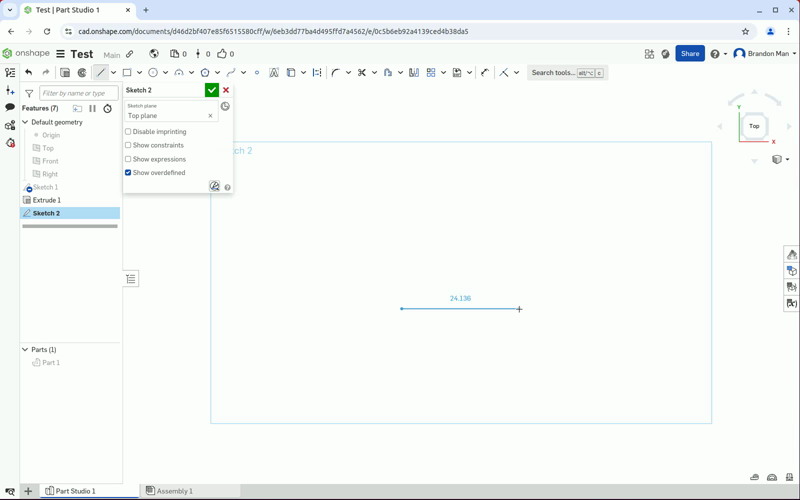
key_down(shift)
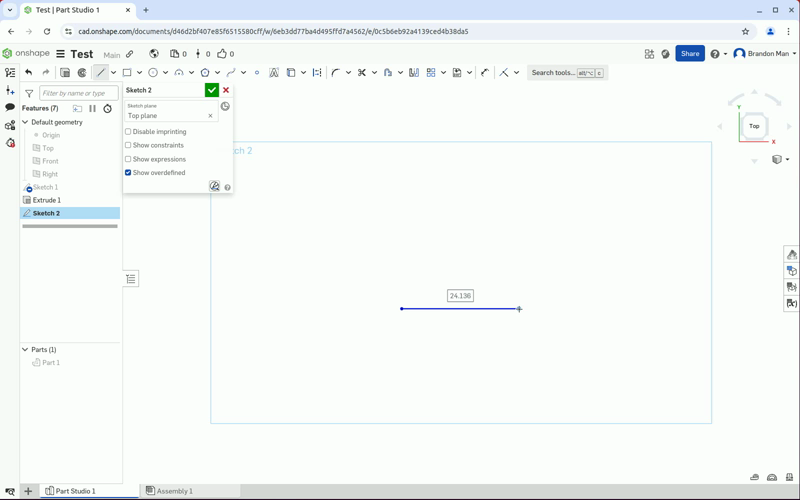
mouse_move(549, 308)
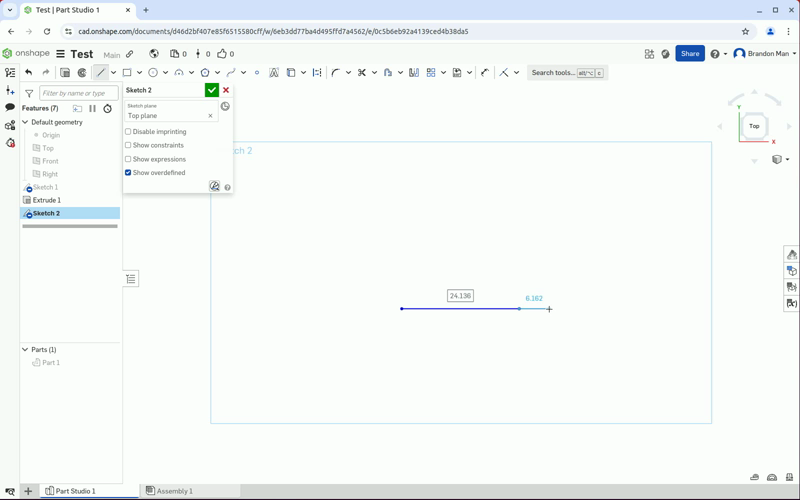
mouse_move(519, 256)
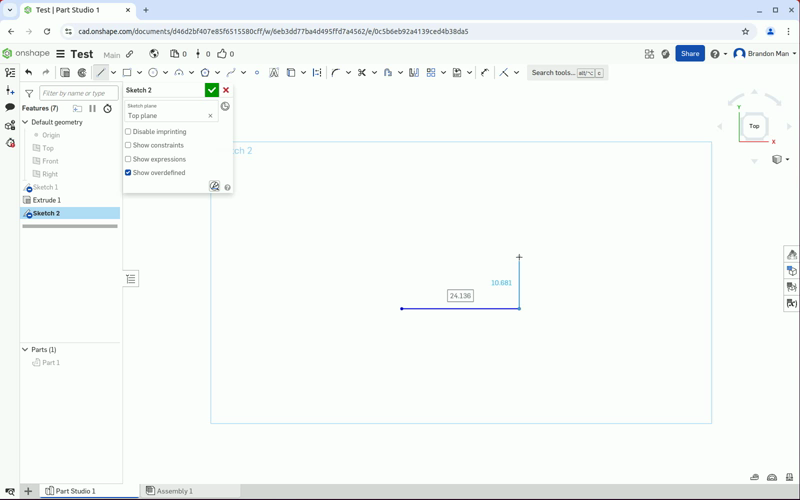
click(519, 256)
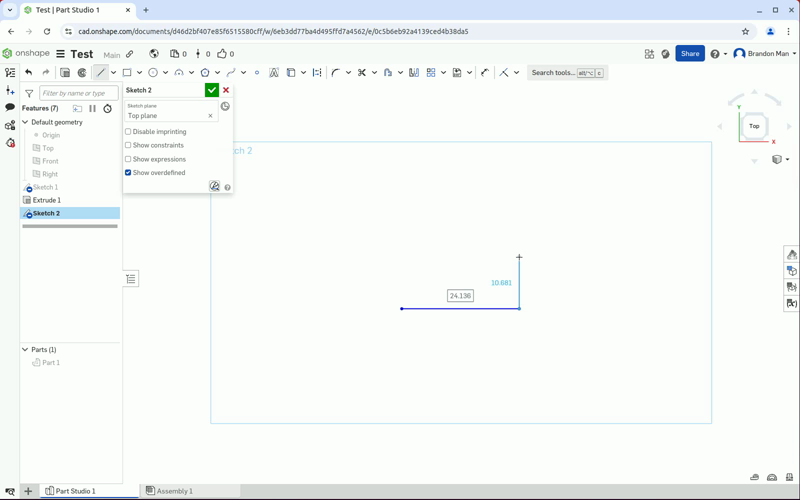
key_up(shift)
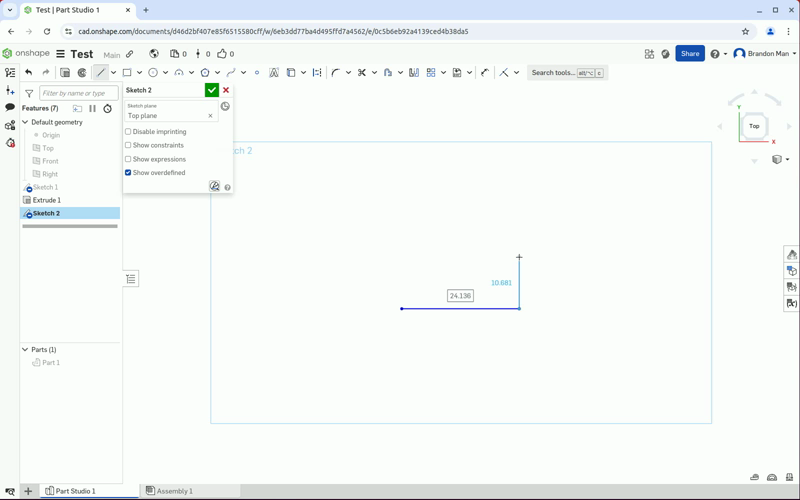
key_down(shift)
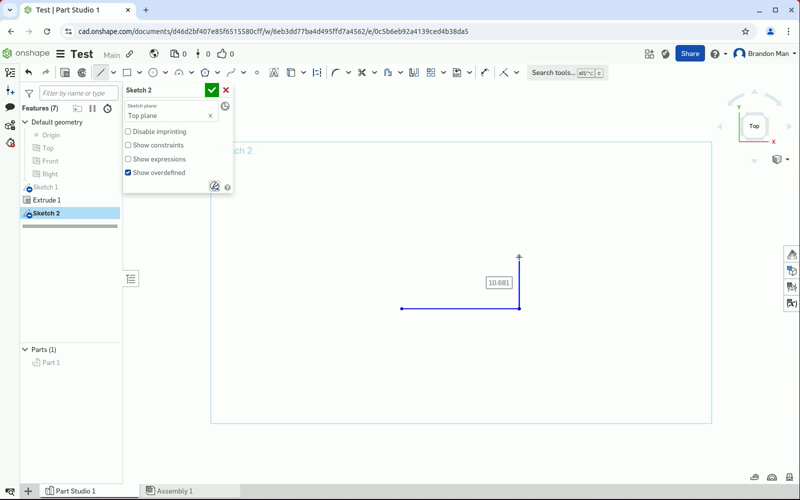
mouse_move(401, 256)
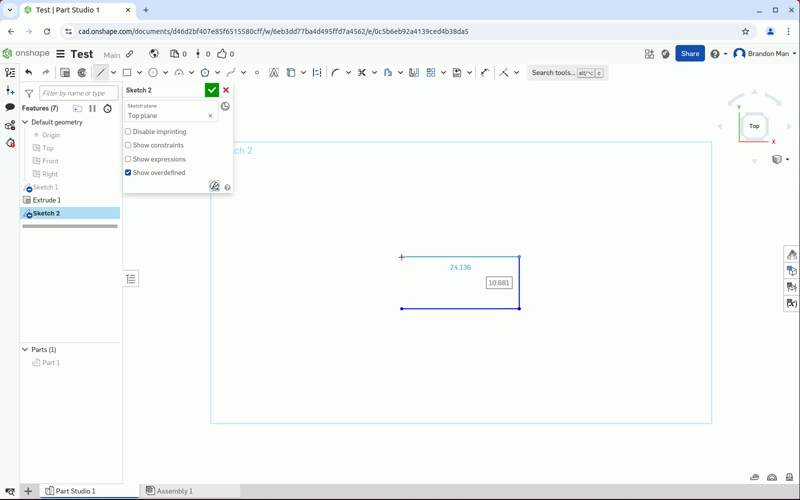
click(401, 256)
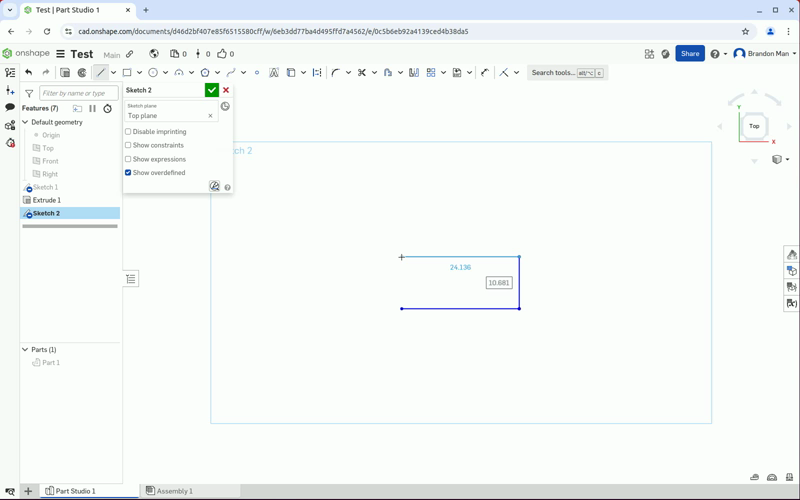
key_up(shift)
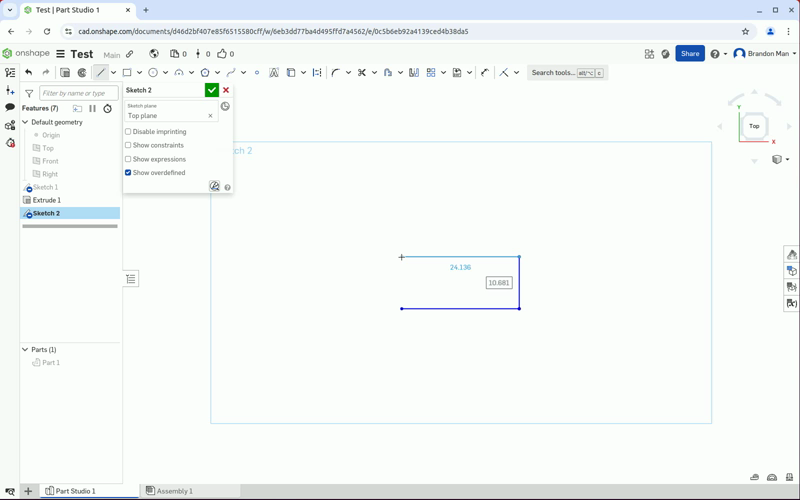
mouse_move(431, 256)
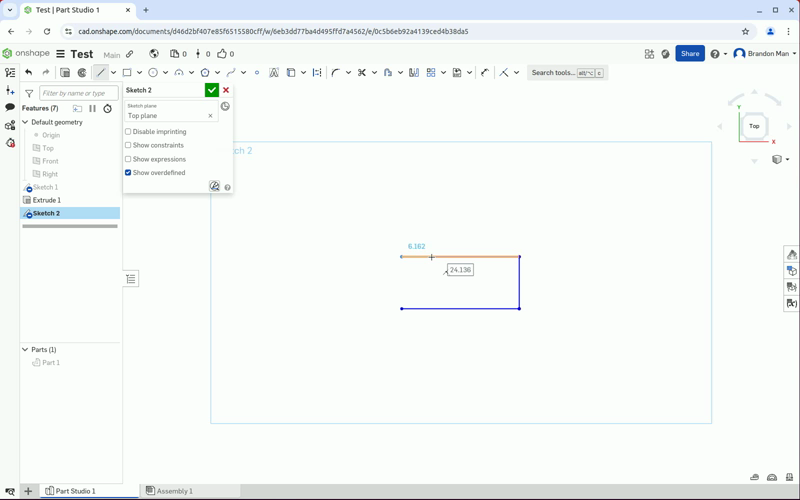
key_down(shift)
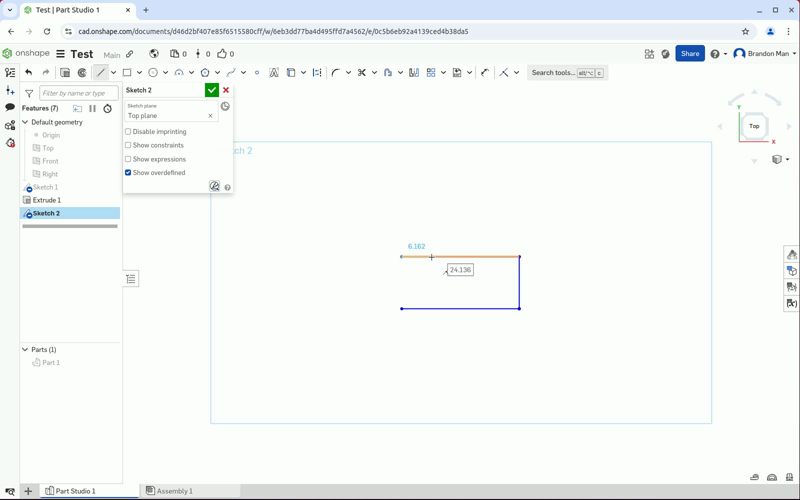
mouse_move(401, 308)
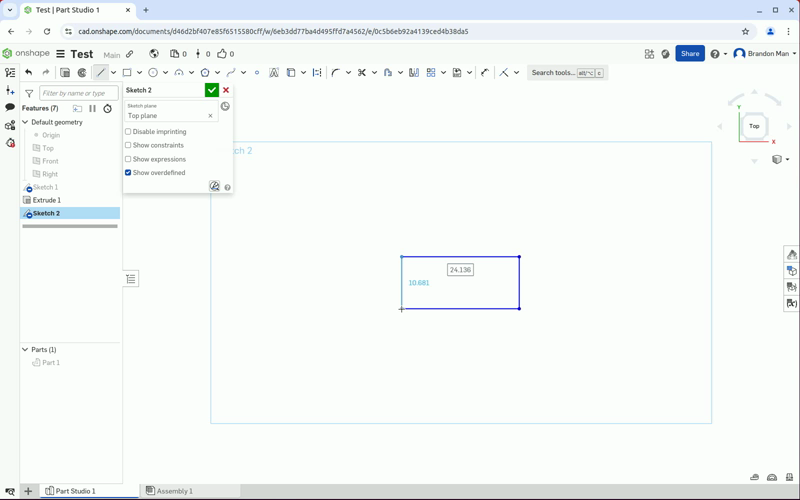
key_up(shift)
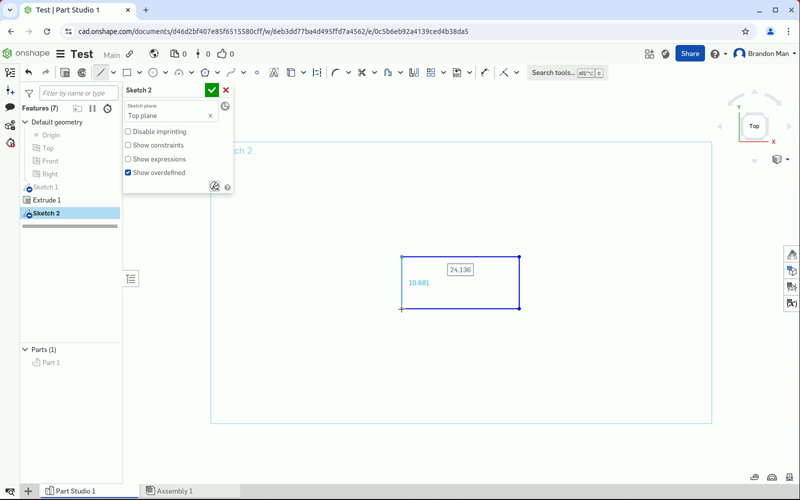
click(401, 308)
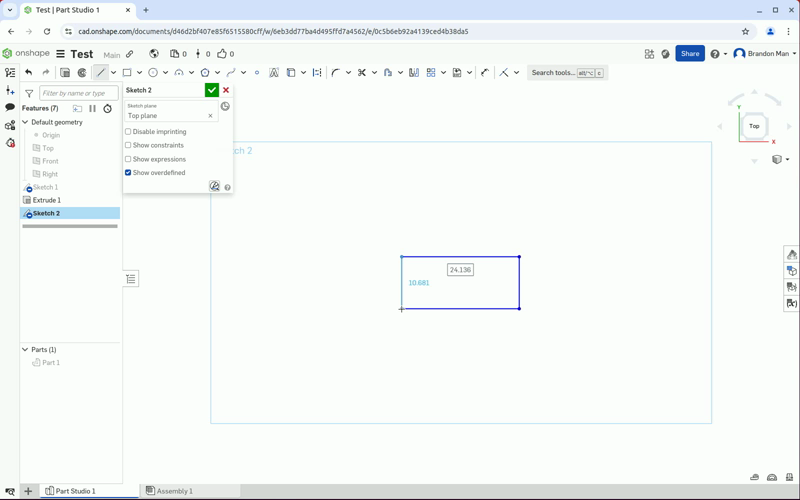
key(esc)
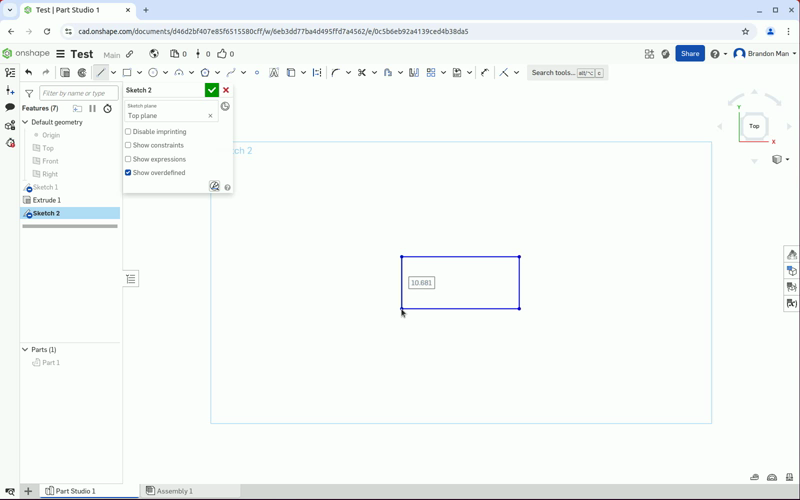
key(l)
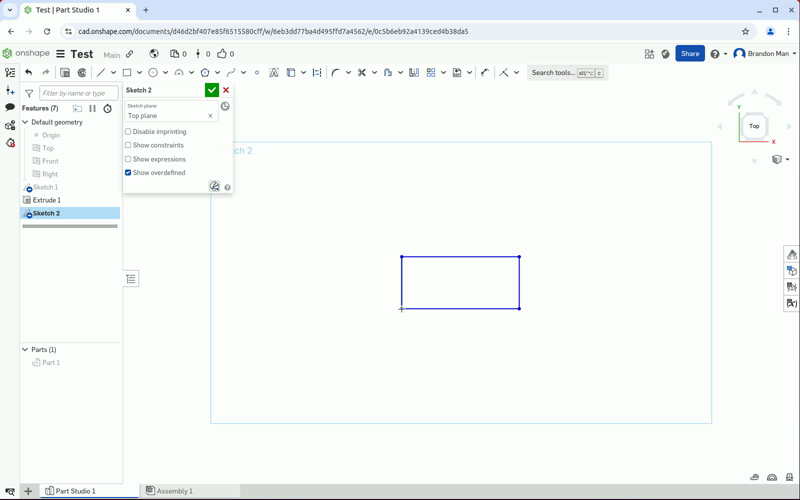
key_down(shift)
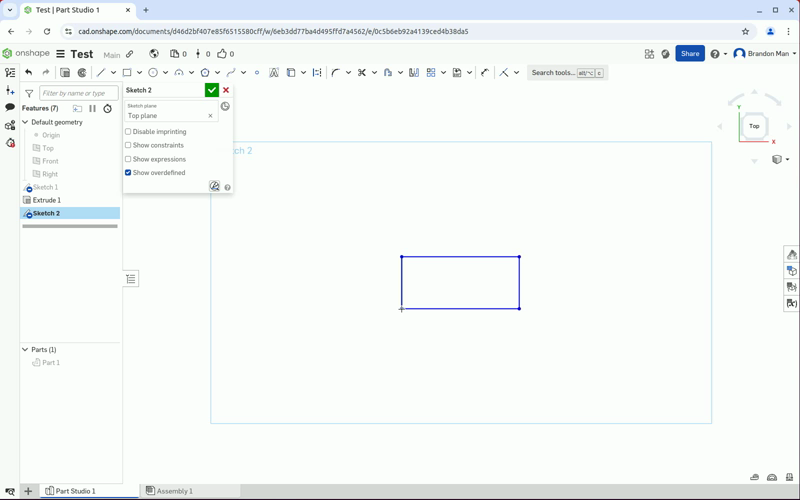
mouse_move(407, 303)
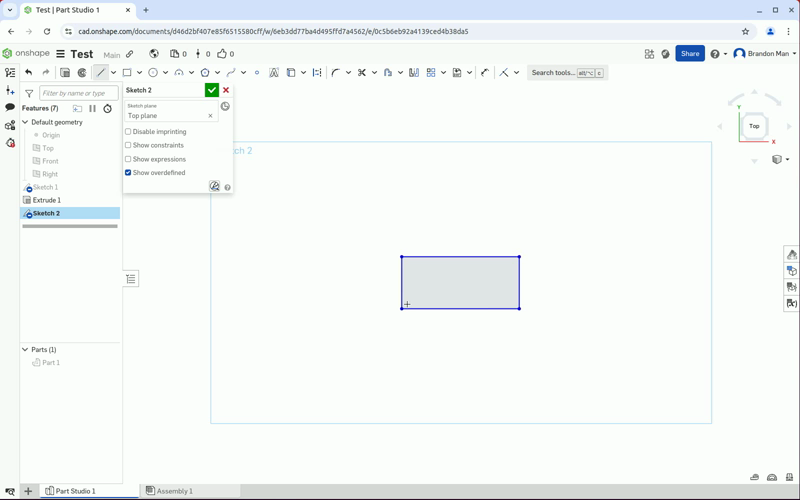
click(407, 303)
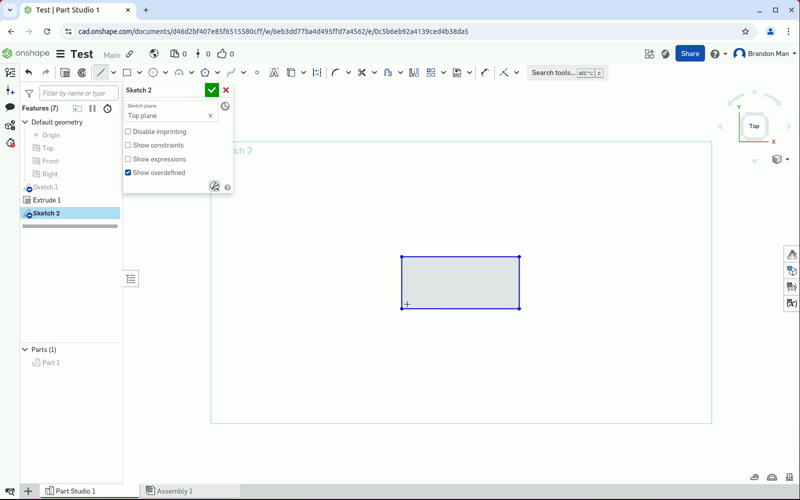
key_up(shift)
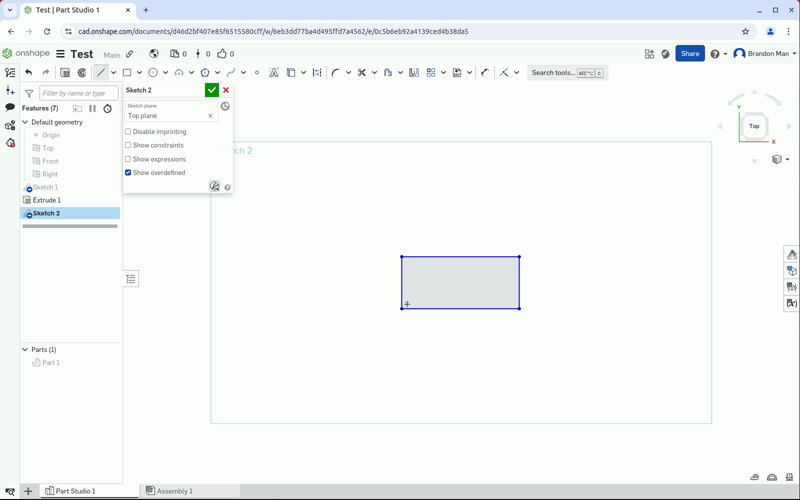
key_down(shift)
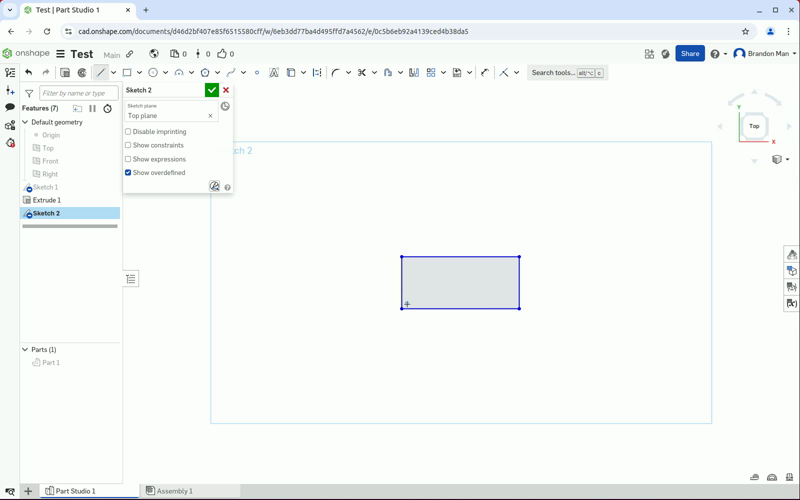
mouse_move(514, 303)
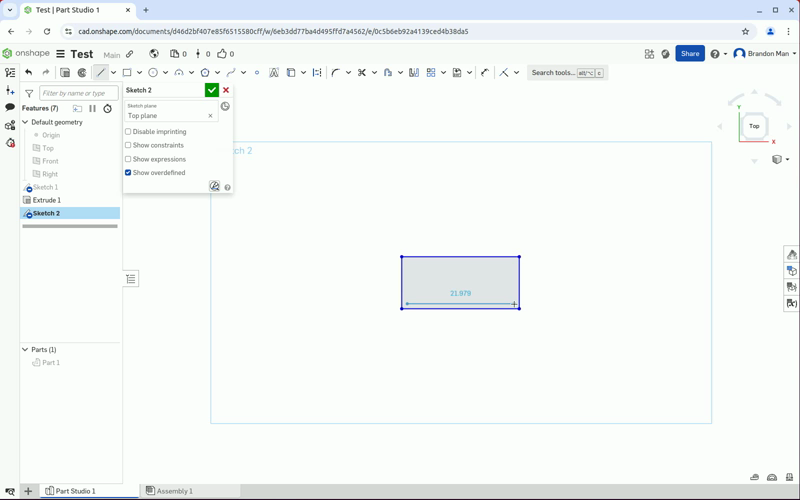
click(514, 303)
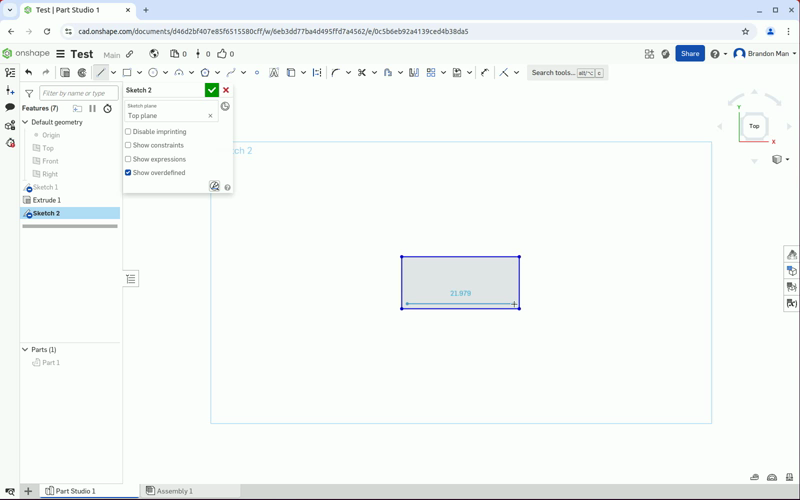
key_up(shift)
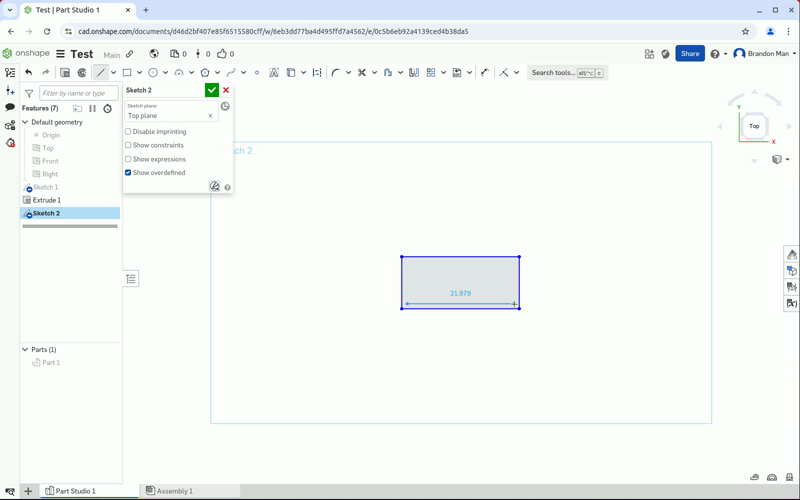
key_down(shift)
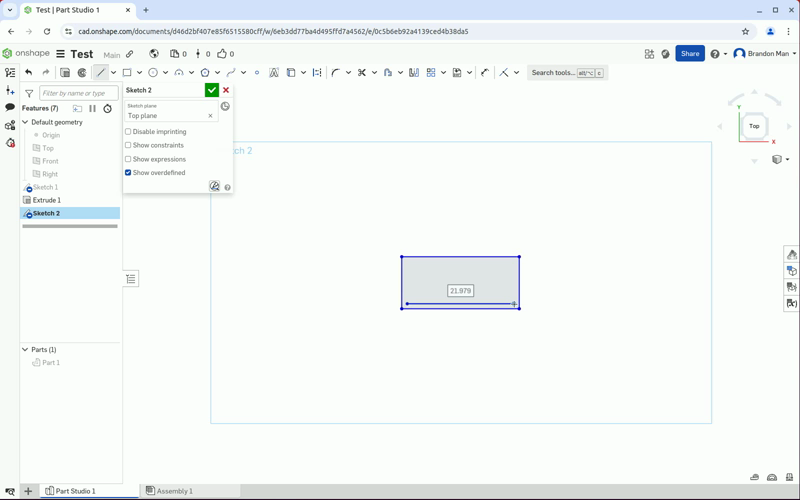
mouse_move(544, 303)
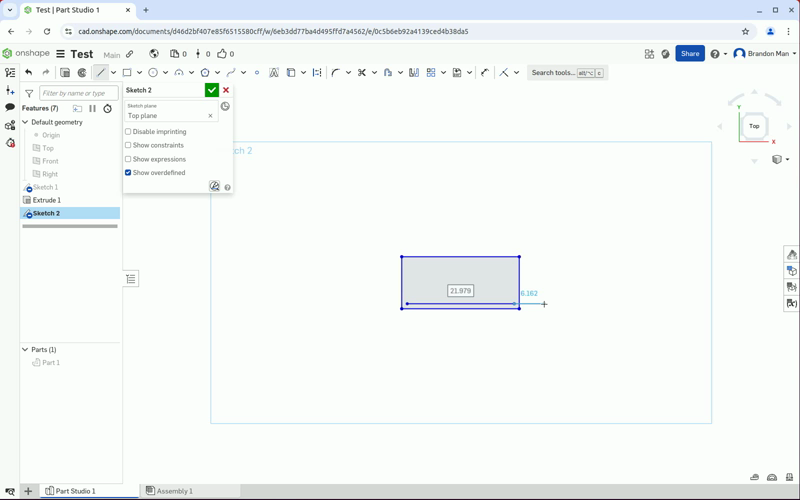
mouse_move(514, 260)
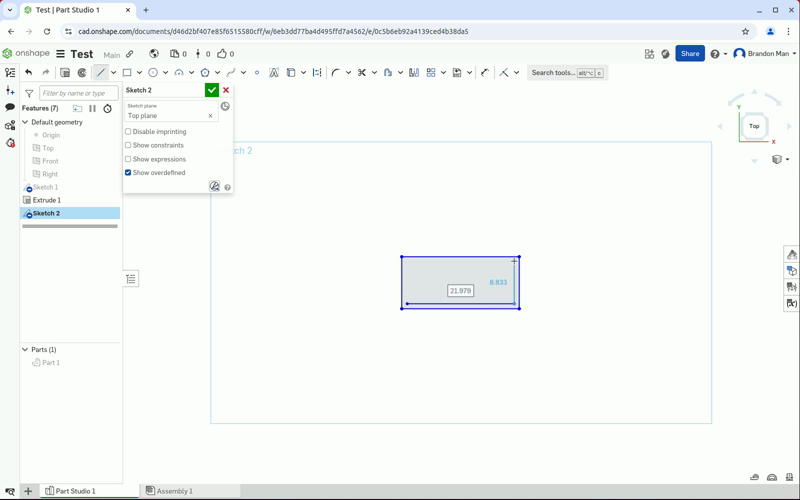
click(514, 260)
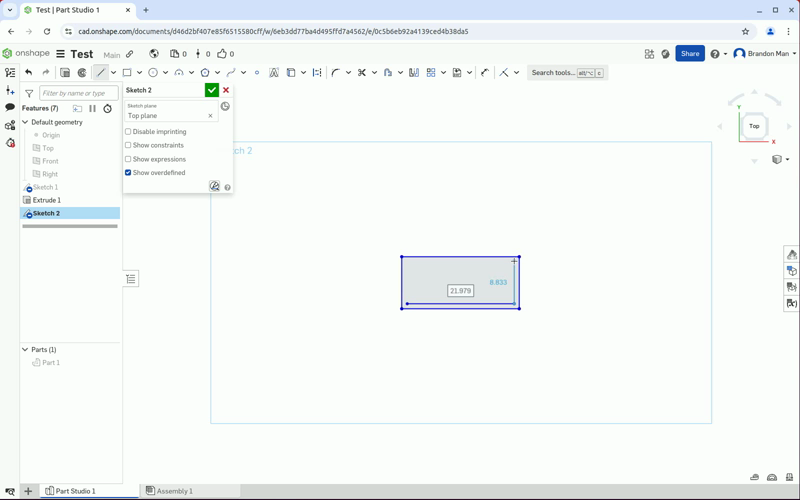
key_up(shift)
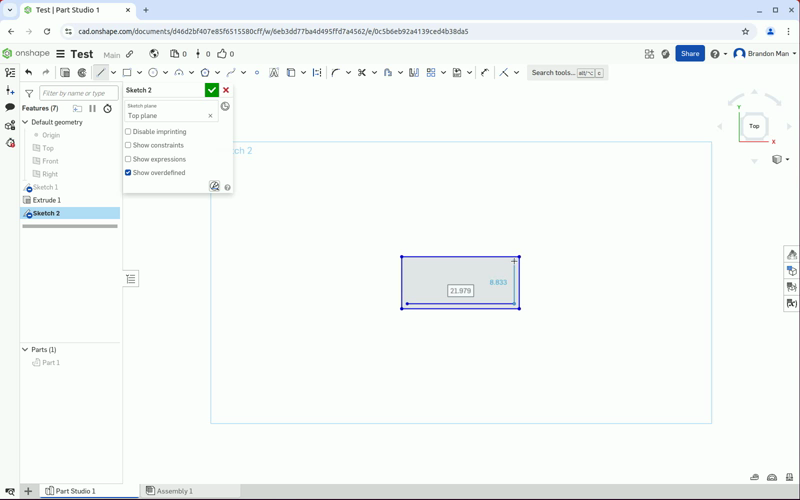
key_down(shift)
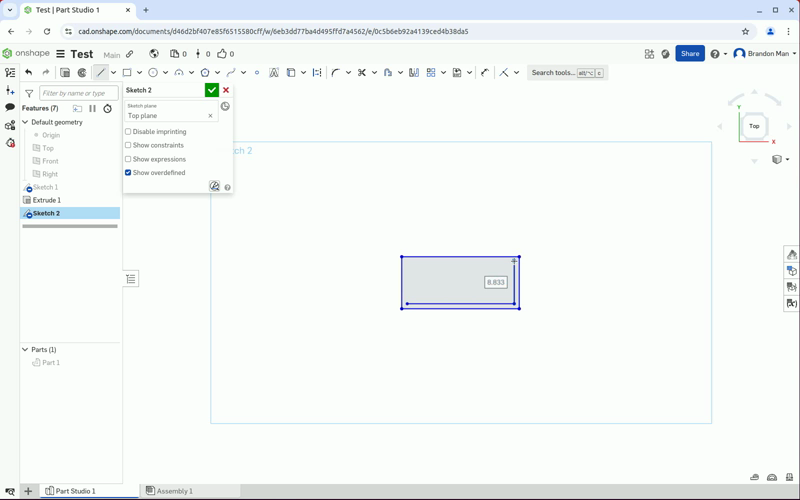
mouse_move(407, 260)
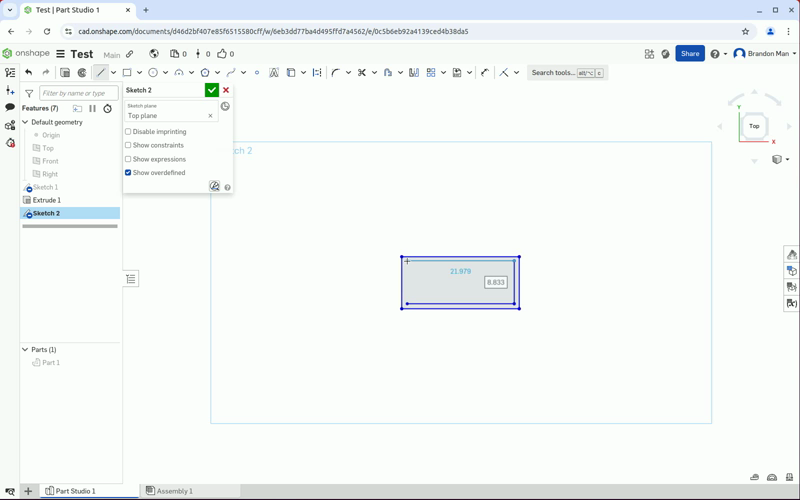
click(407, 260)
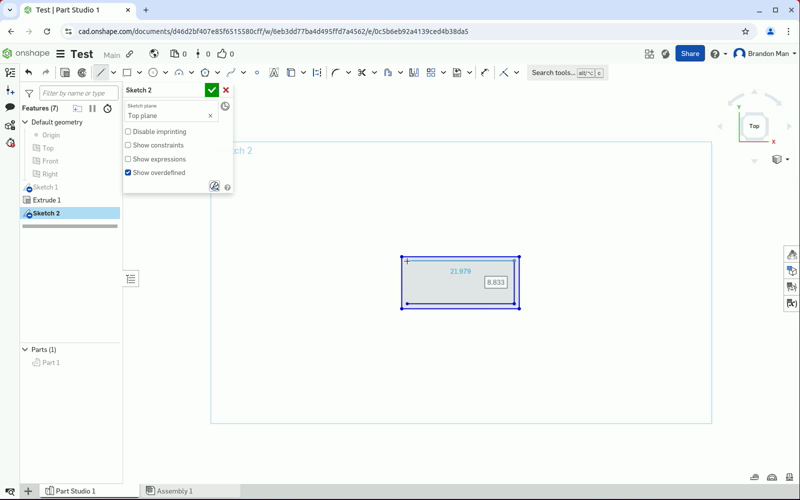
key_up(shift)
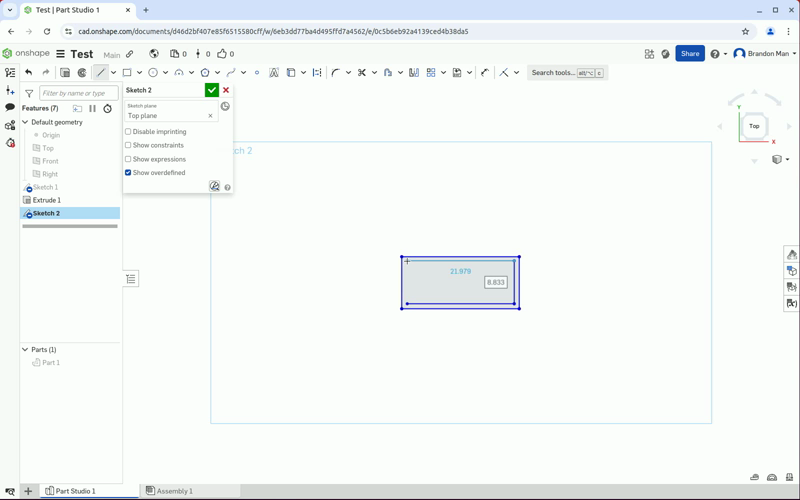
mouse_move(437, 260)
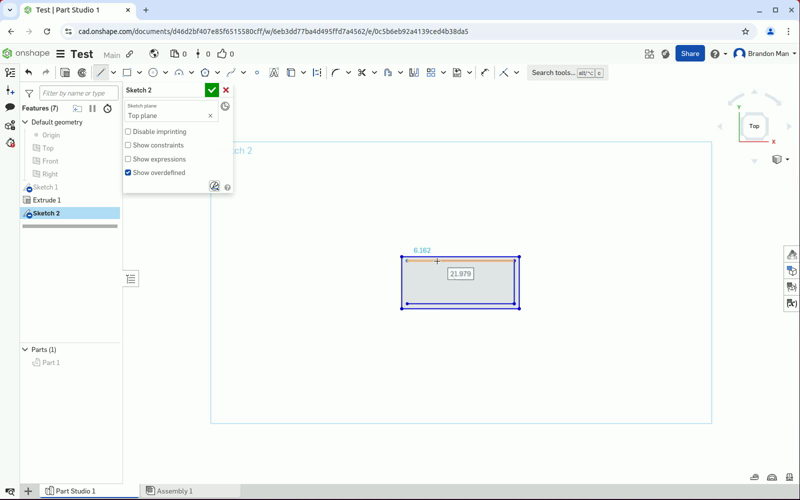
key_down(shift)
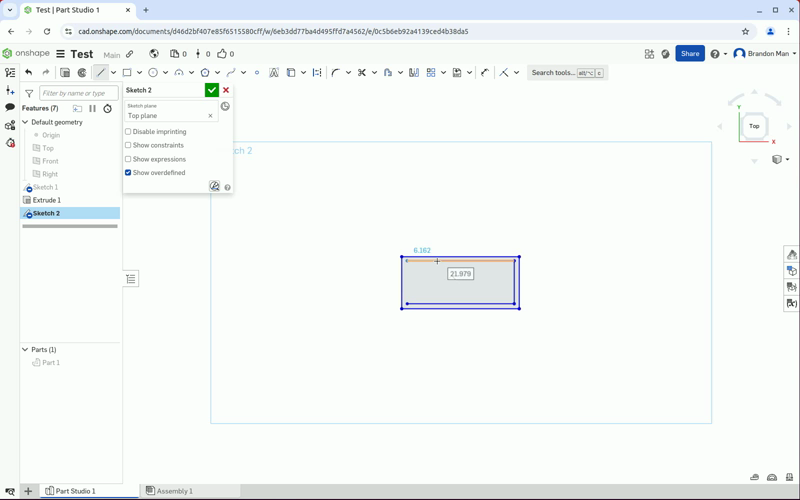
mouse_move(407, 303)
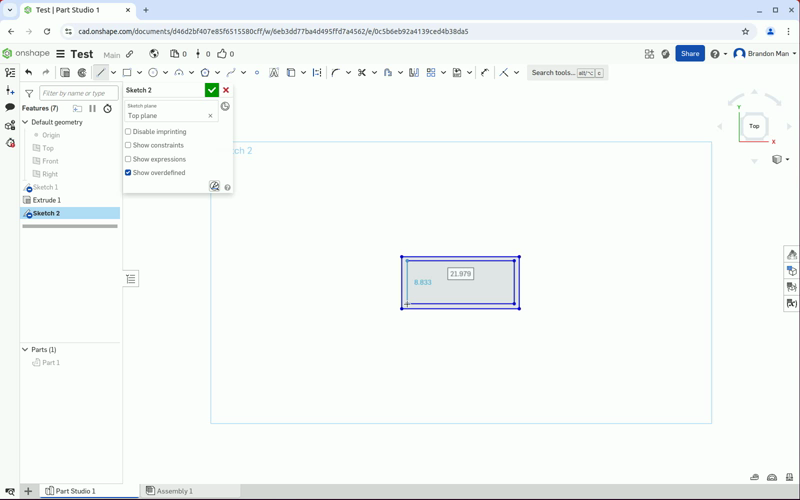
key_up(shift)
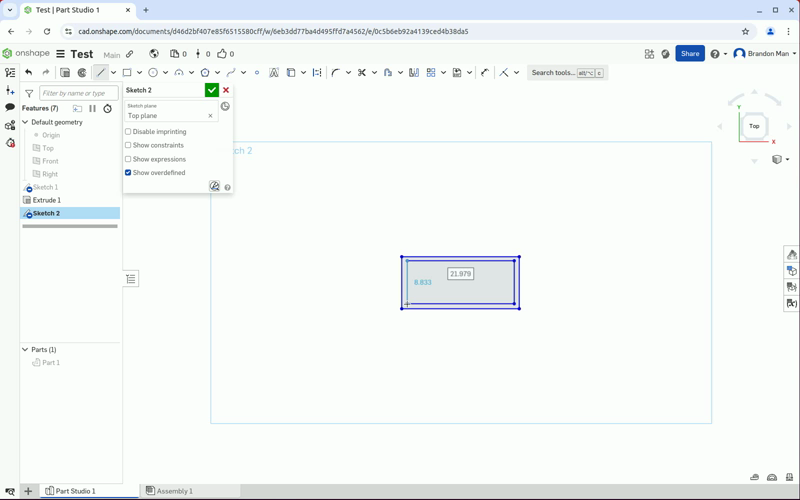
click(407, 303)
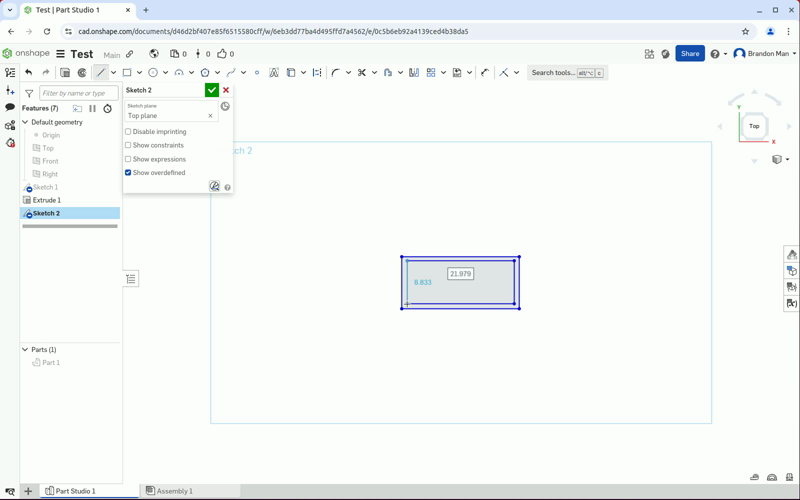
key(esc)
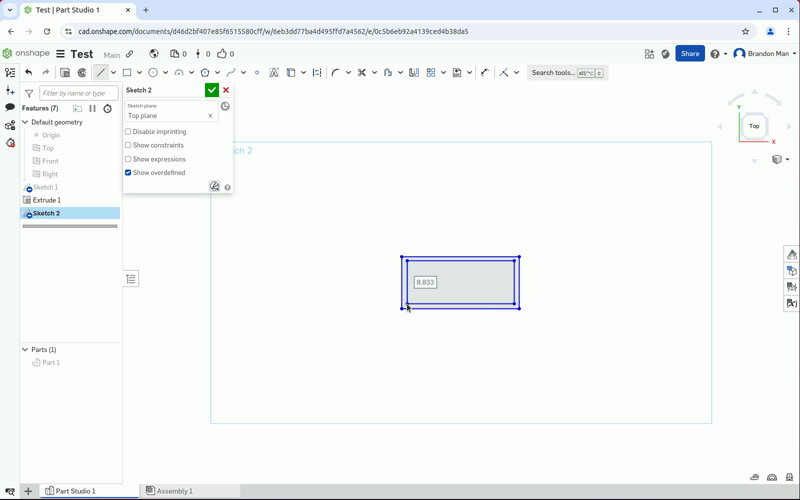
mouse_move(403, 287)
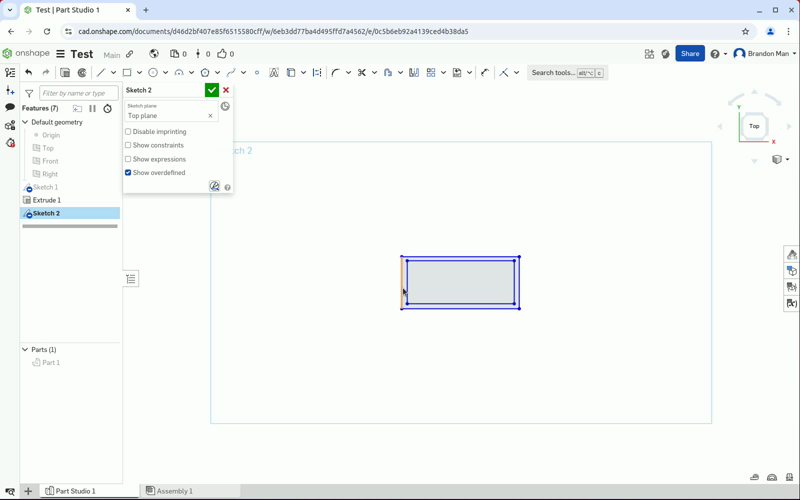
scroll(6)
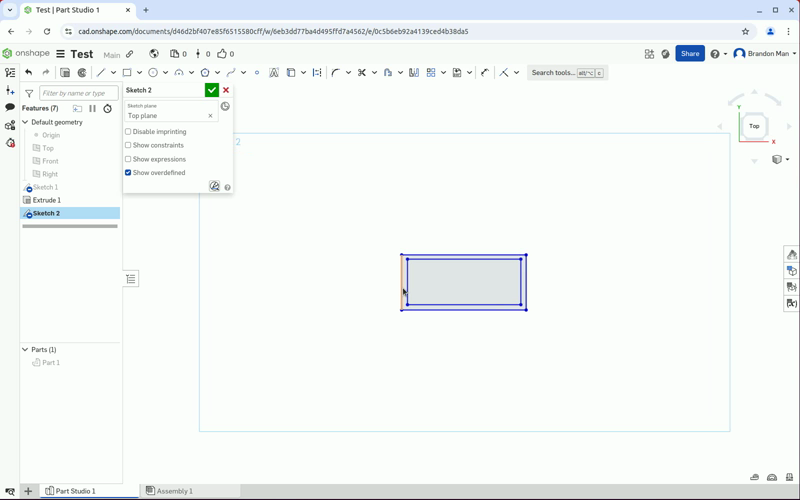
scroll(6)
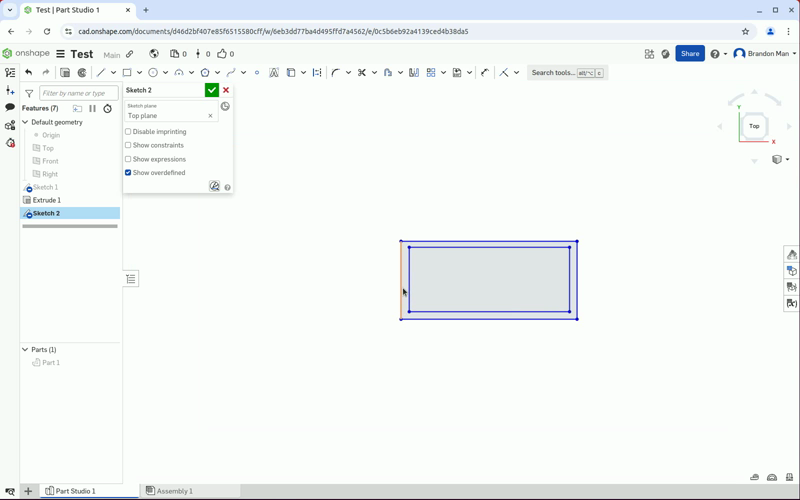
scroll(6)
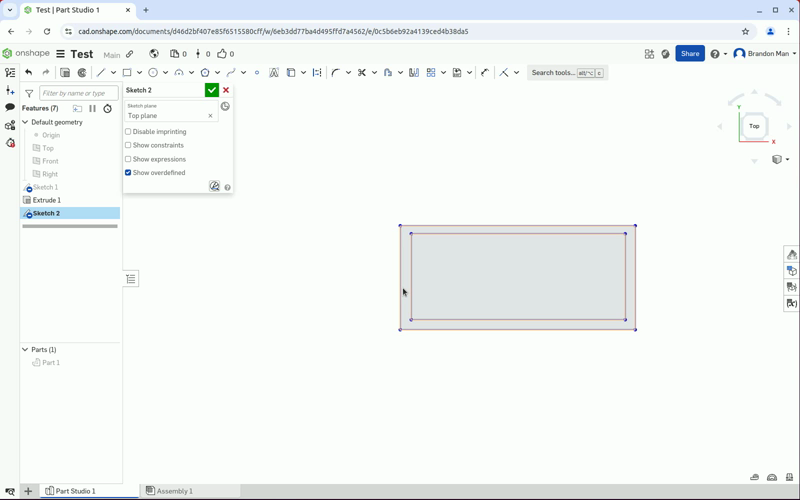
scroll(6)
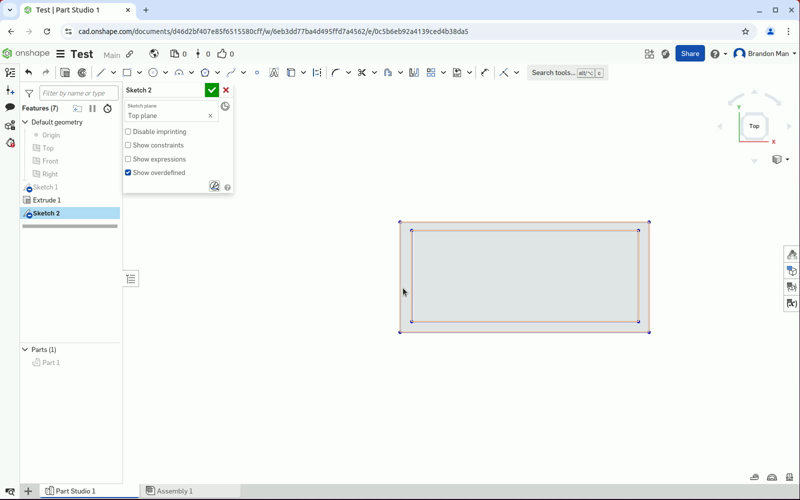
scroll(6)
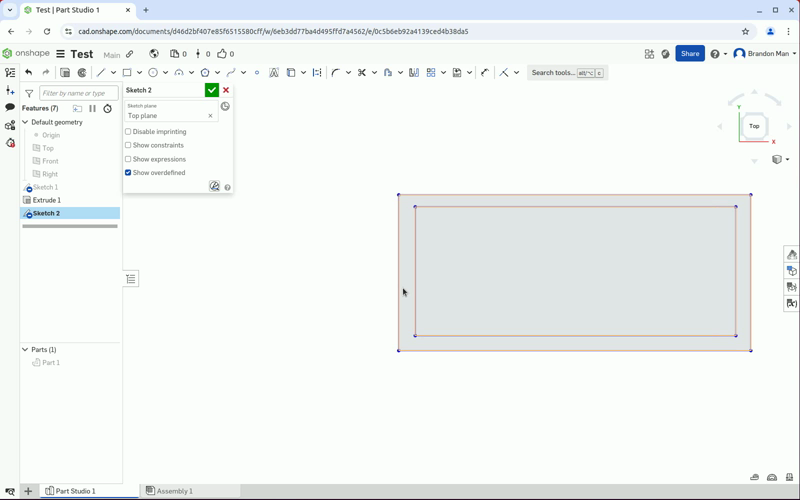
scroll(6)
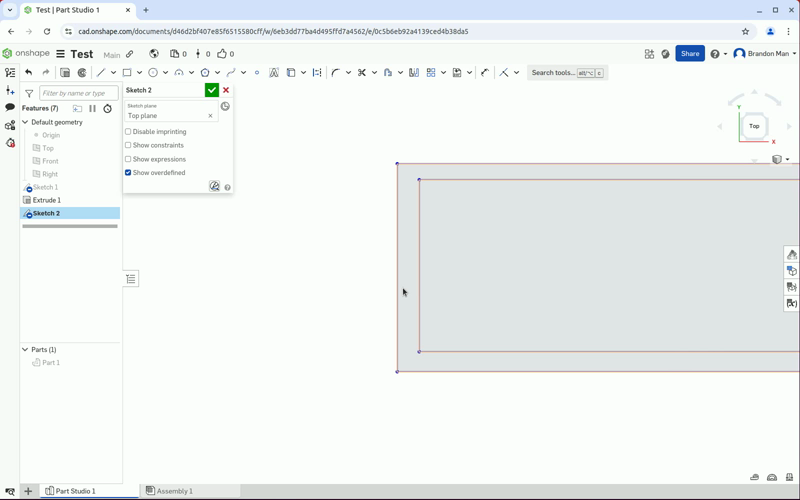
scroll(6)
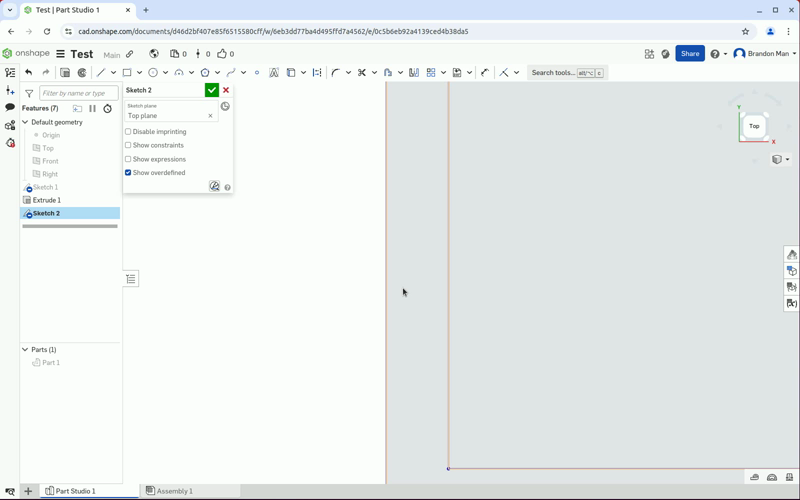
click(403, 287)
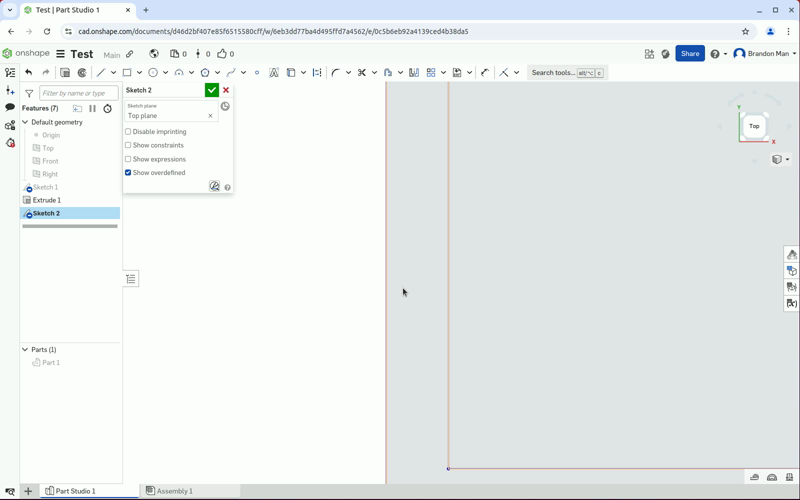
scroll(-6)
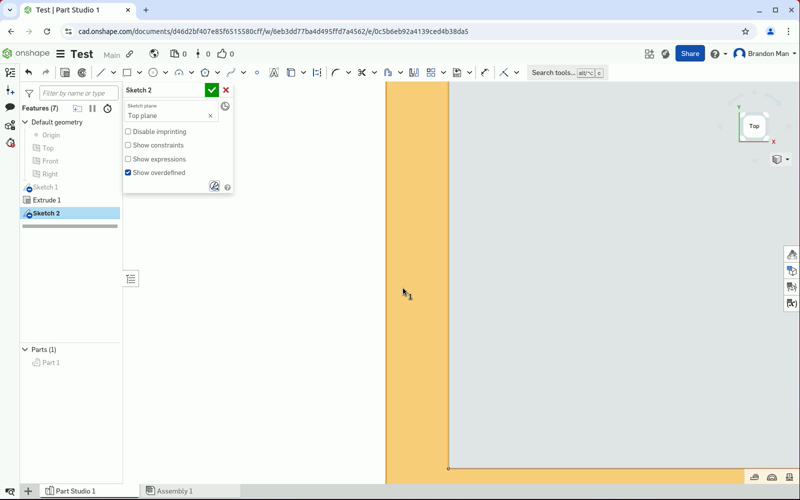
scroll(-6)
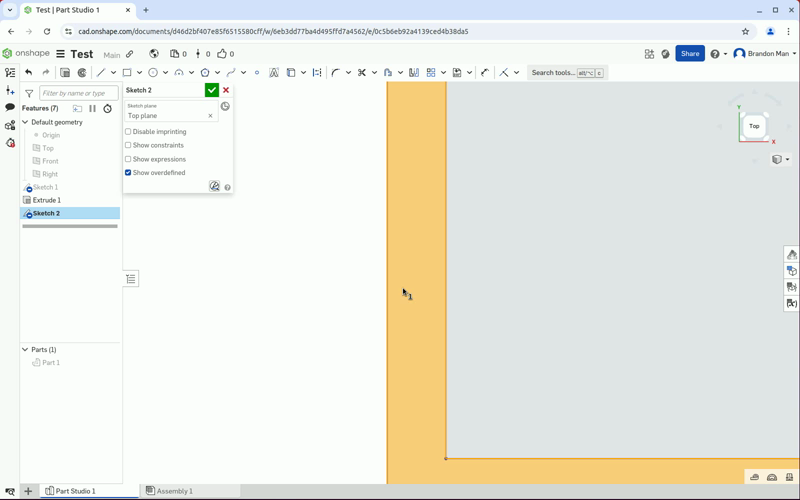
scroll(-6)
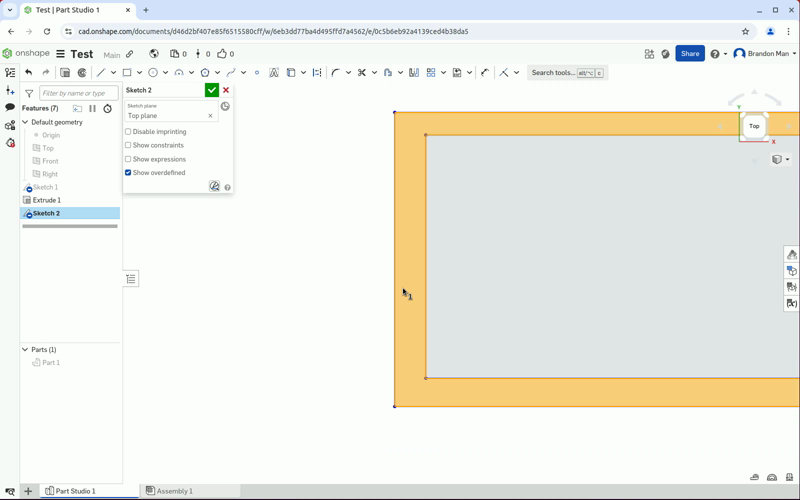
scroll(-6)
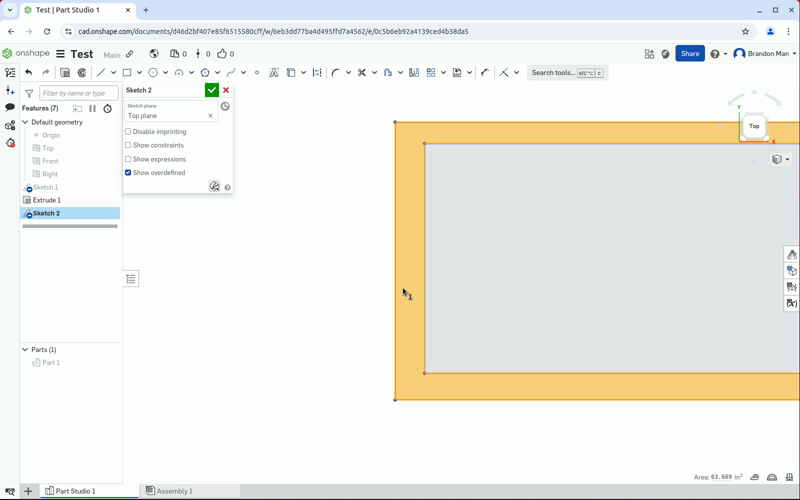
scroll(-6)
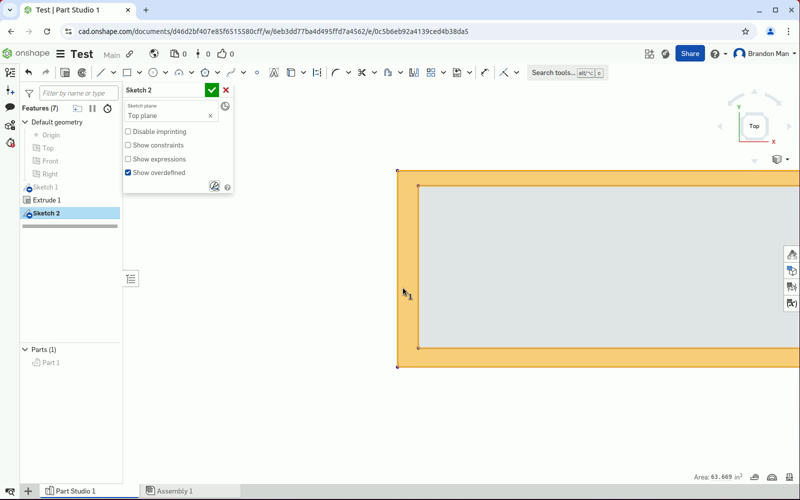
scroll(-6)
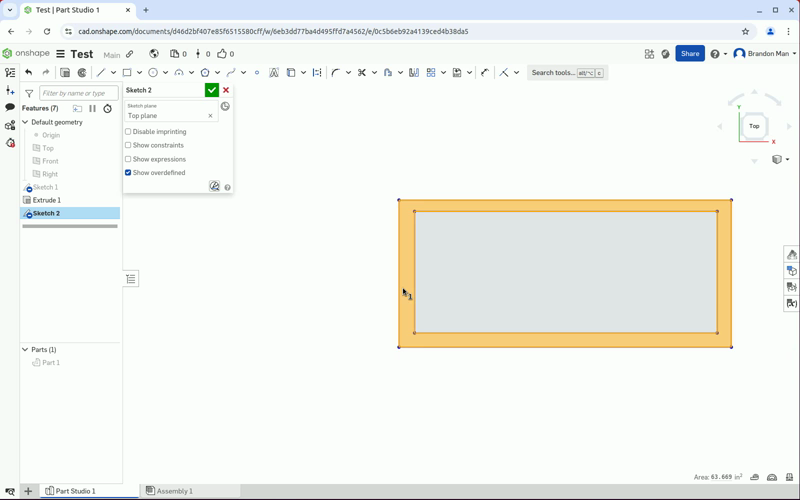
scroll(-6)
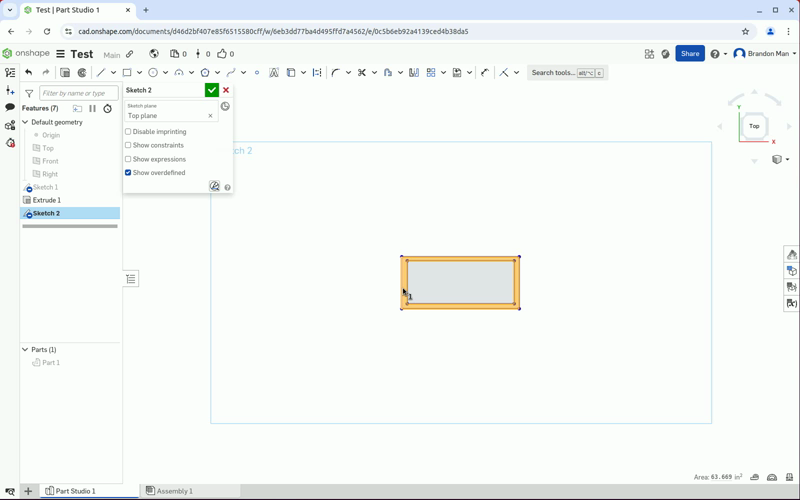
mouse_move(73, 352)
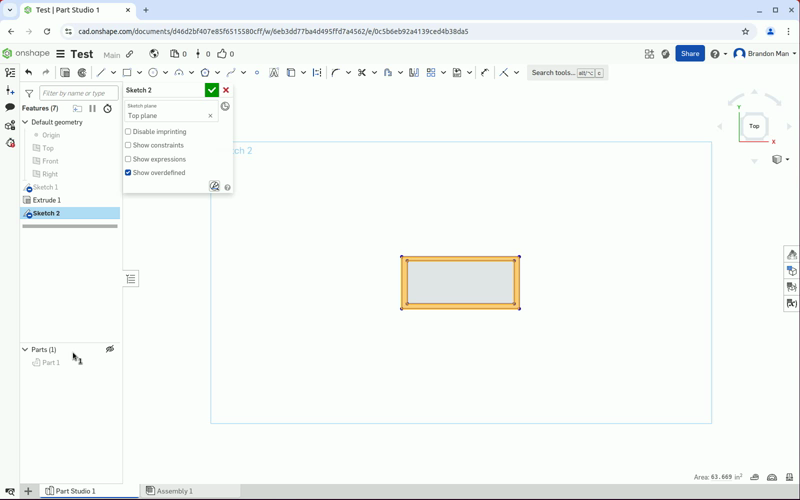
key(shift+y)
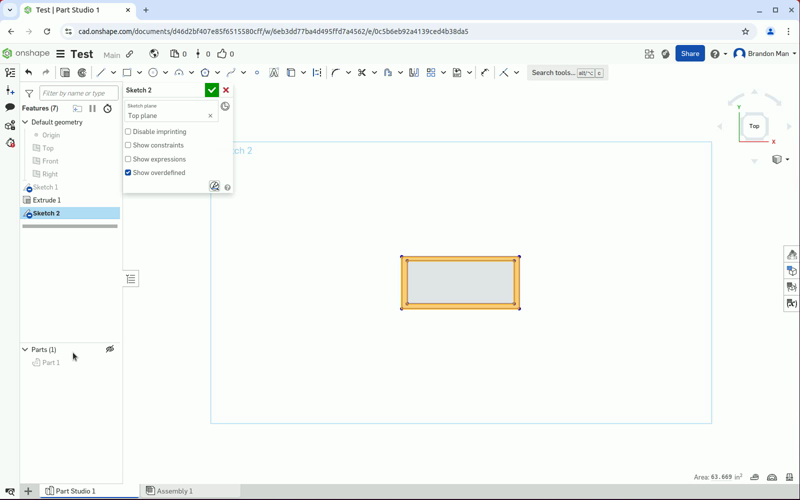
key(shift+e)
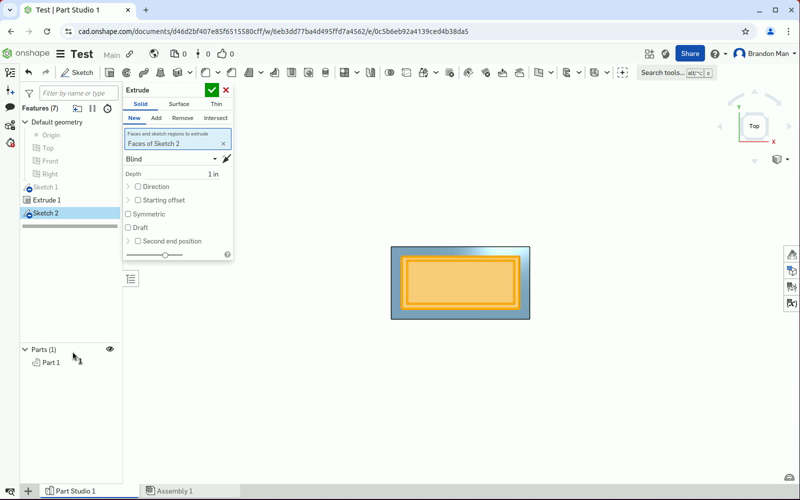
mouse_move(143, 106)
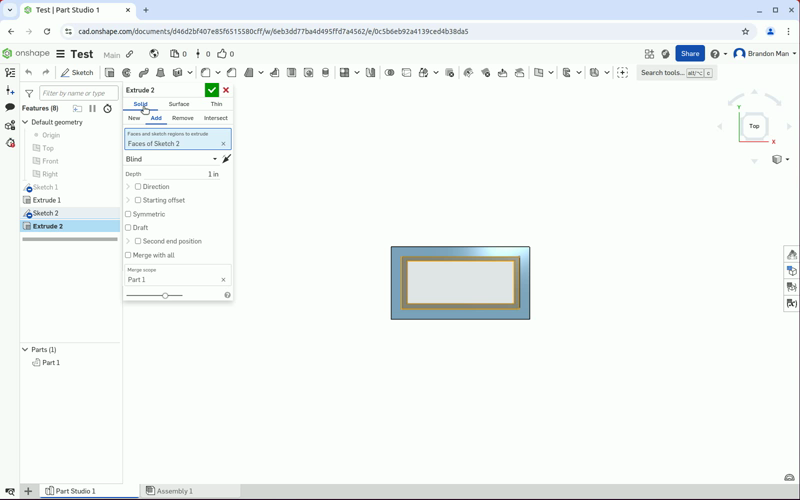
click(143, 106)
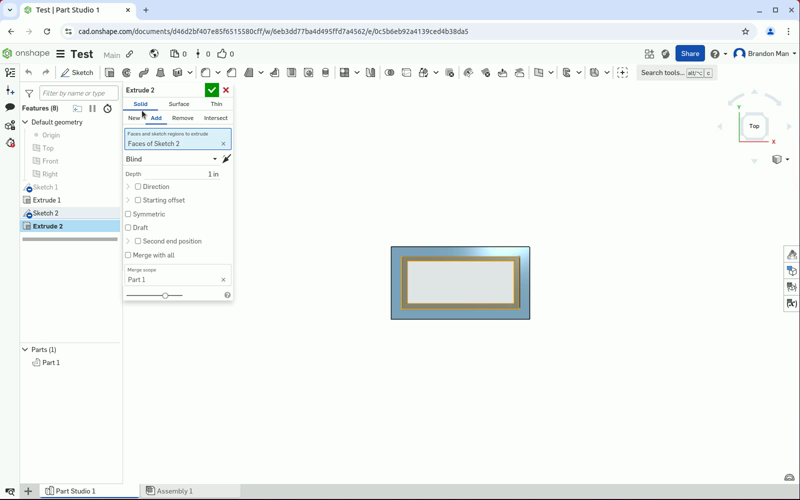
mouse_move(137, 120)
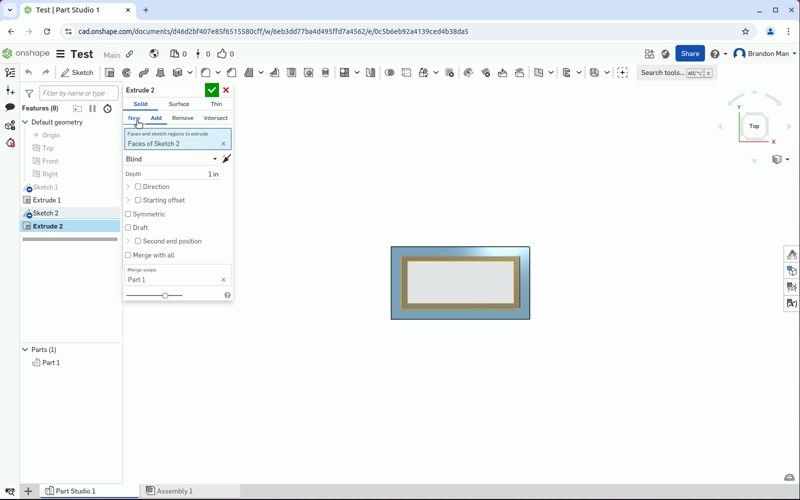
click(137, 120)
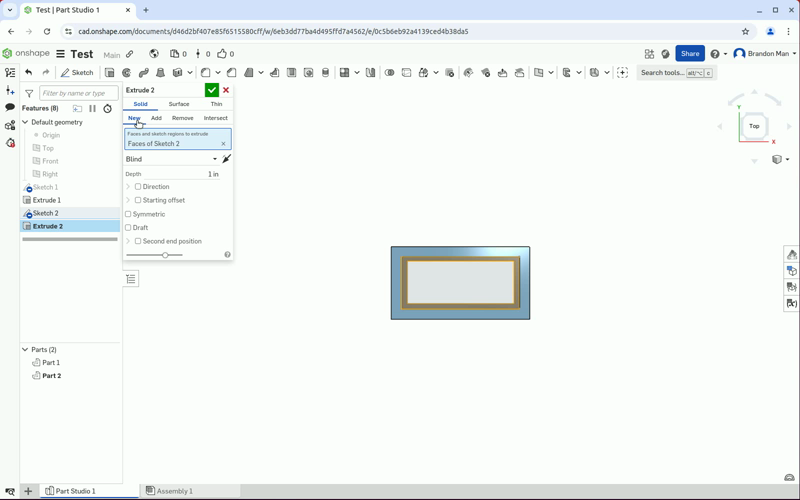
key(tab, 4)
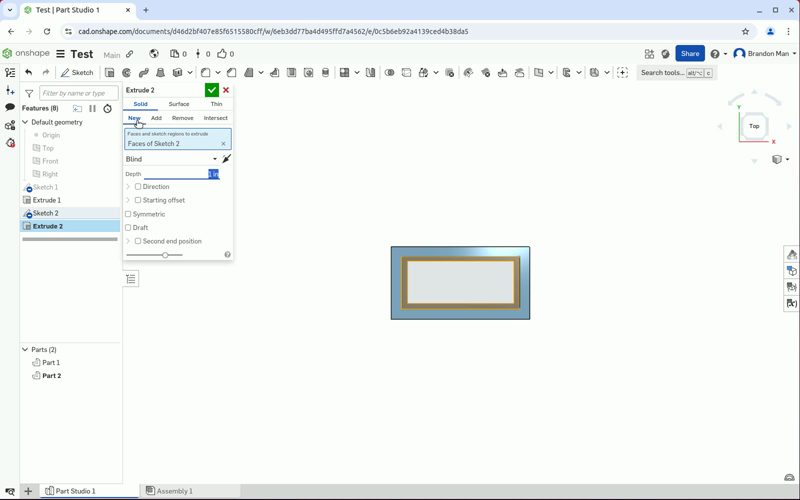
text(-18.294)
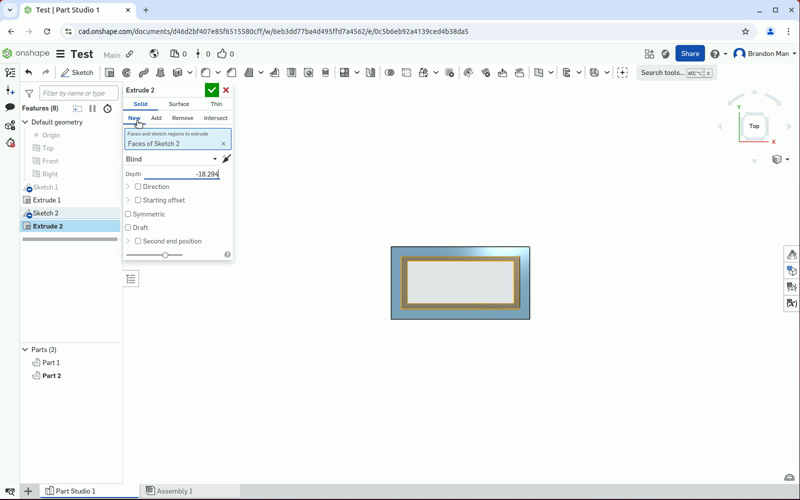
key(enter)
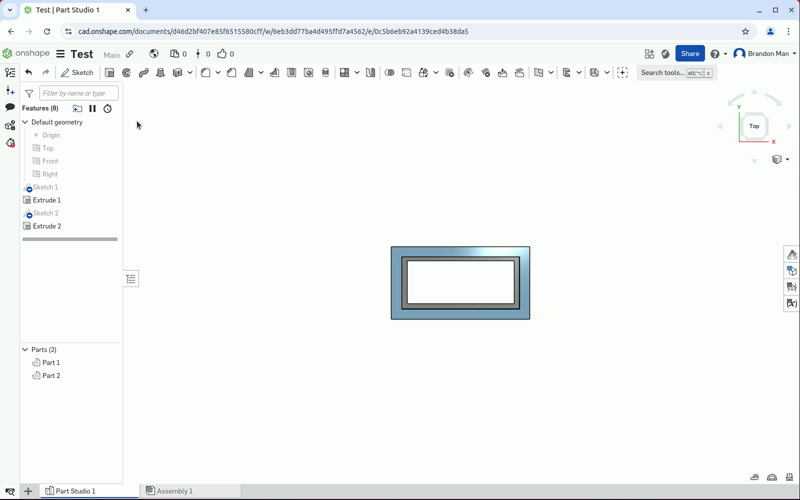
key(shift+h)
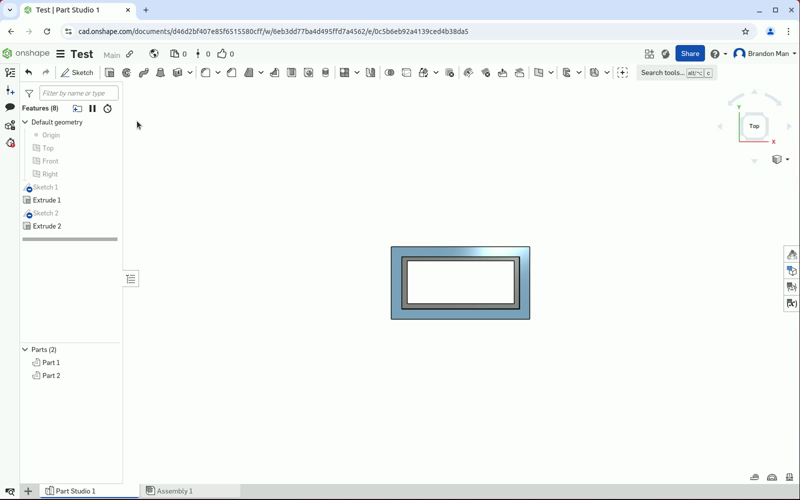
key(shift+h)
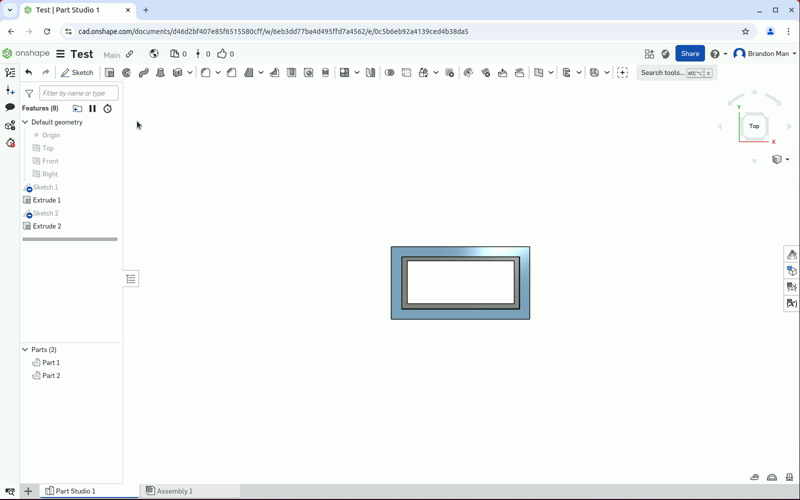
mouse_move(73, 189)
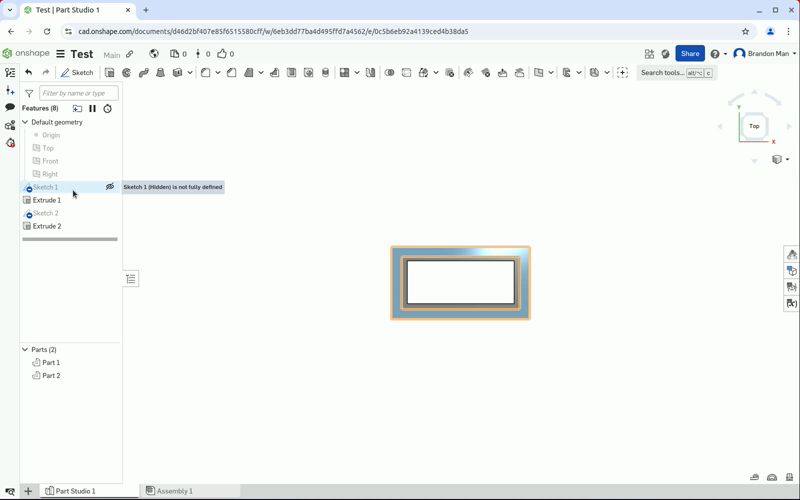
click(73, 189)
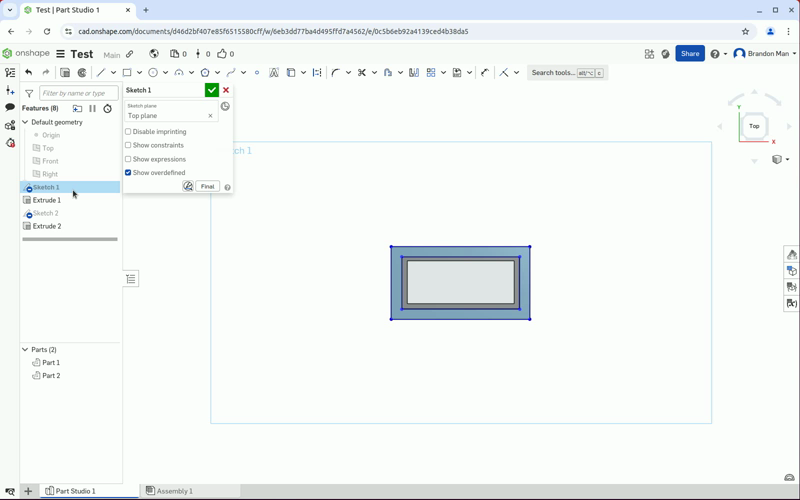
mouse_move(229, 92)
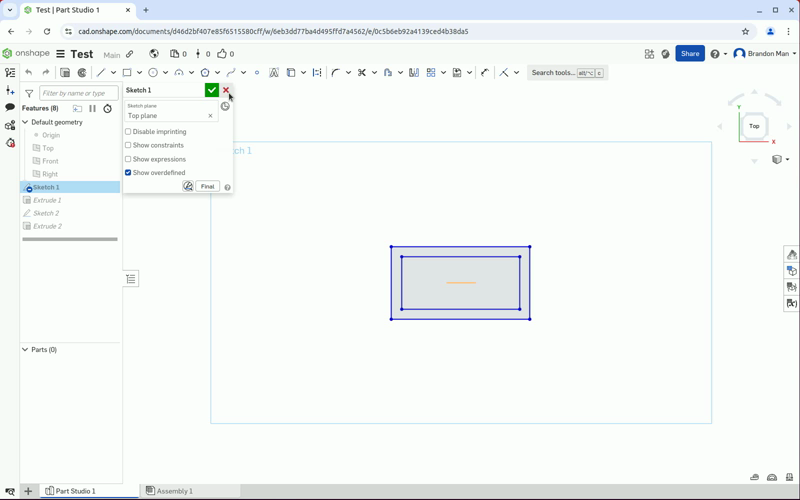
click(229, 92)
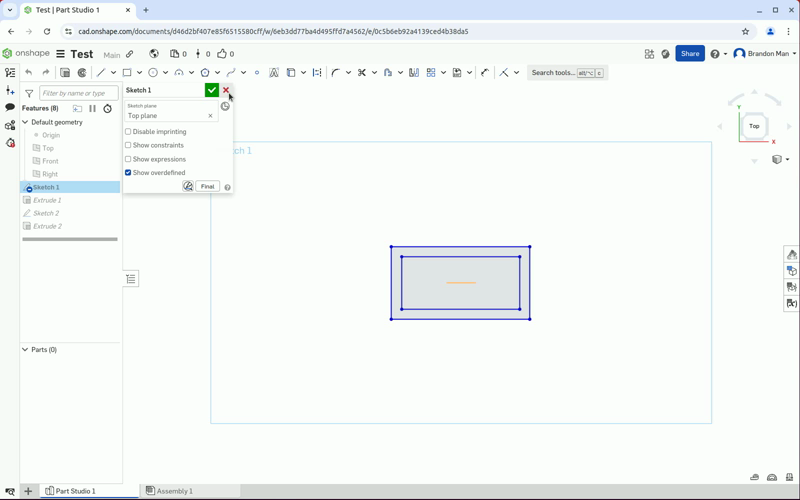
key(shift+s)
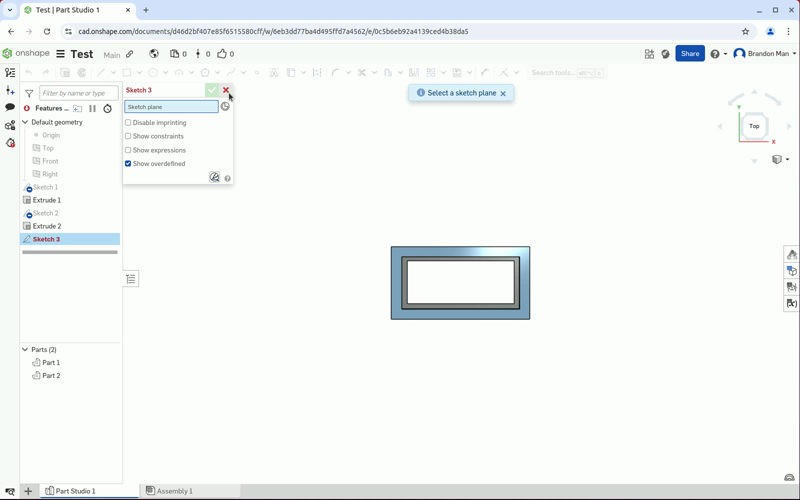
mouse_move(73, 150)
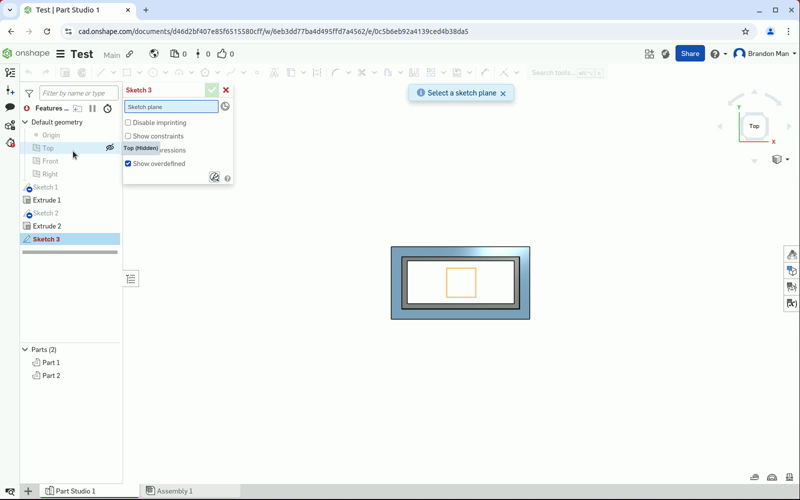
click(73, 150)
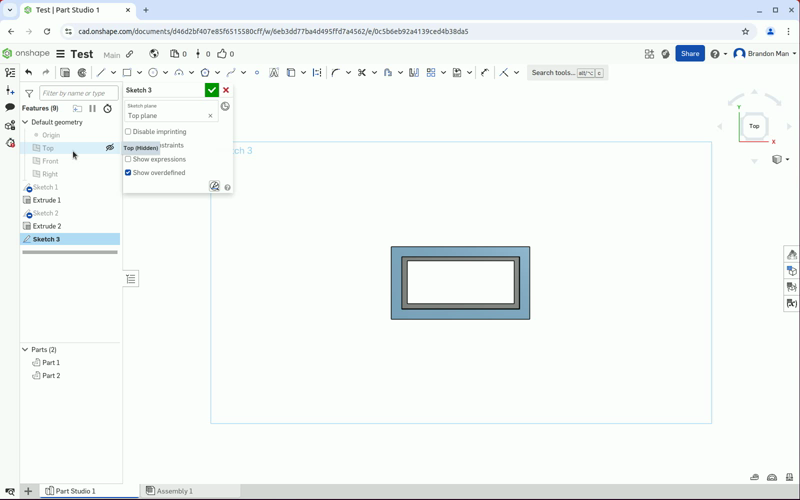
mouse_move(73, 352)
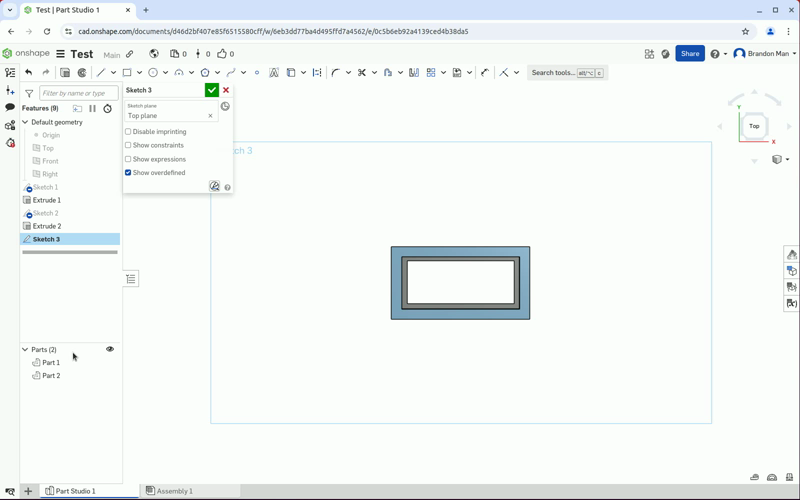
key(y)
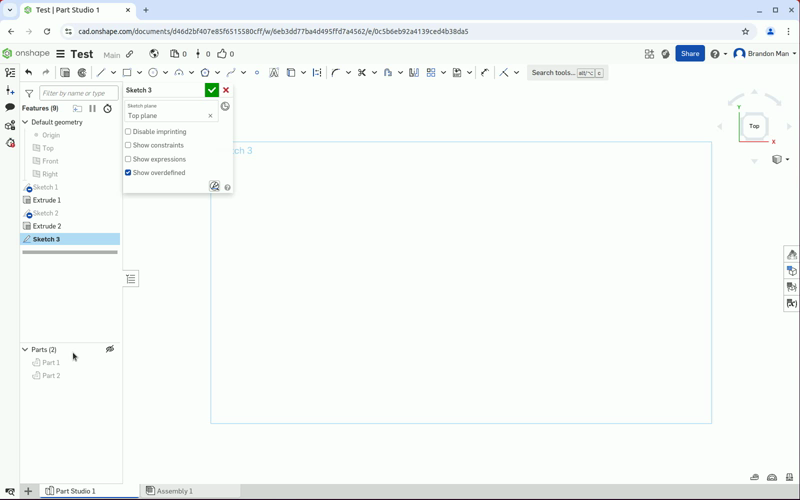
key(l)
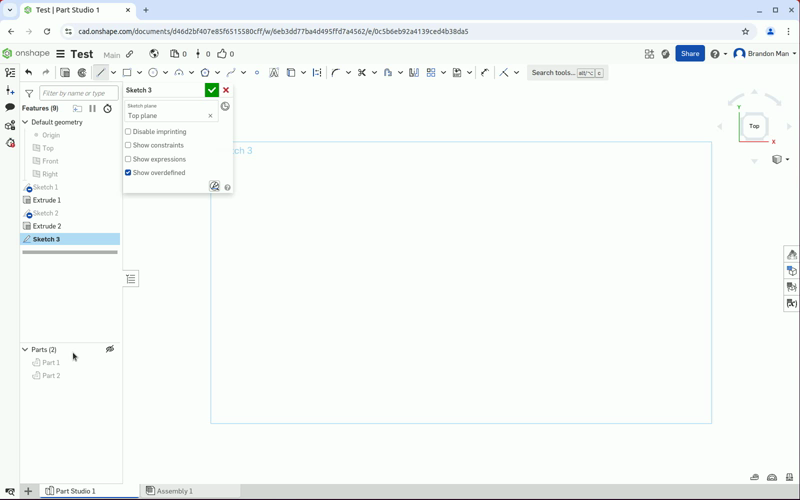
key_down(shift)
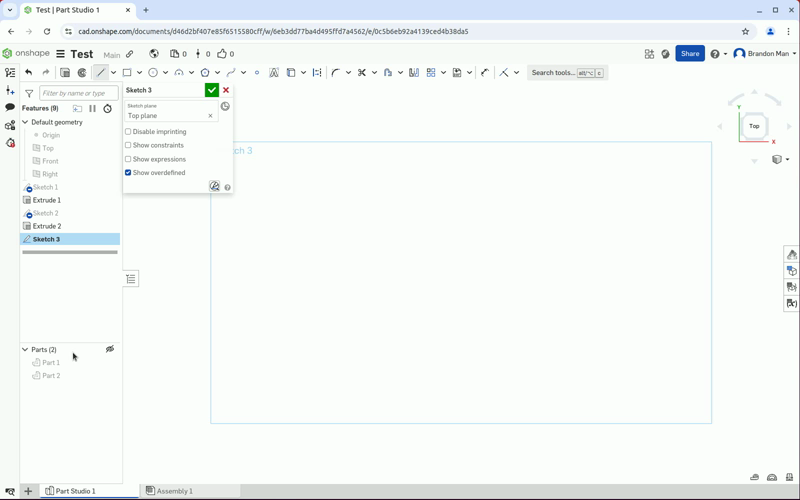
mouse_move(391, 319)
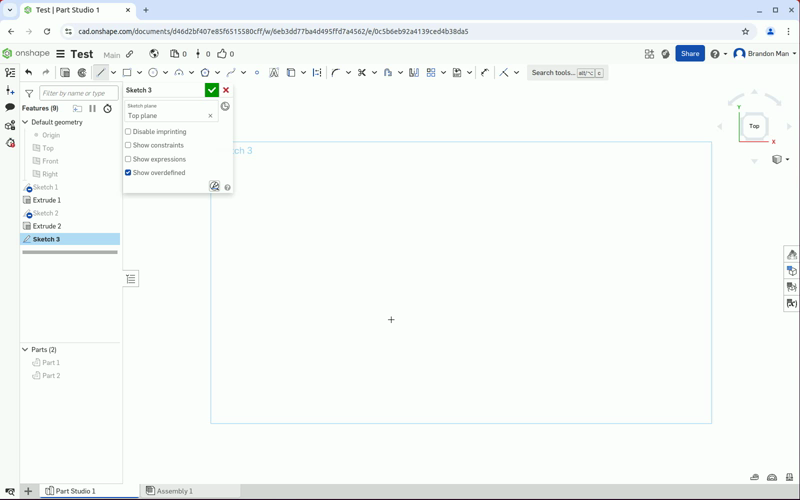
click(391, 319)
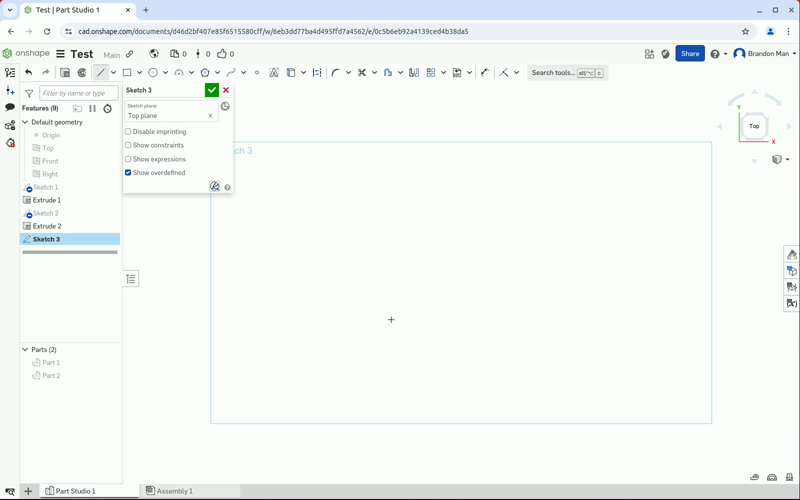
key_up(shift)
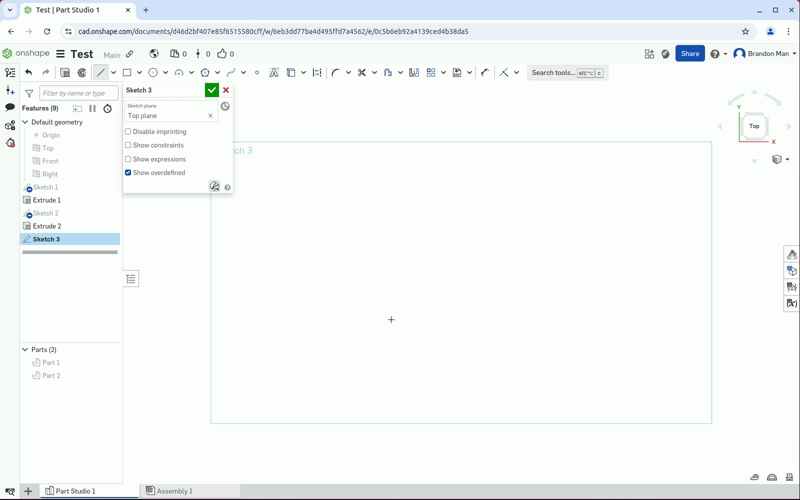
key_down(shift)
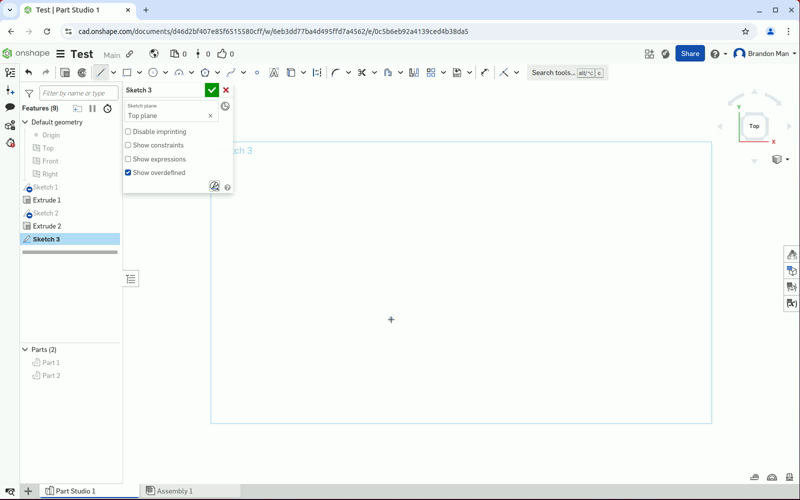
mouse_move(529, 319)
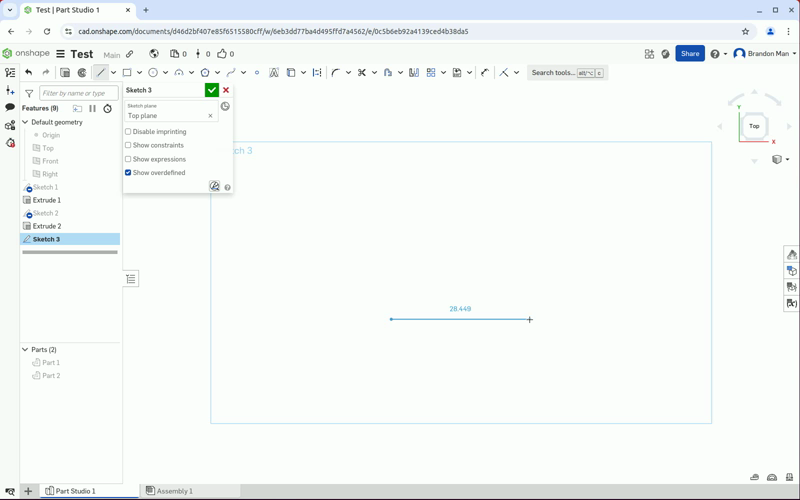
click(529, 319)
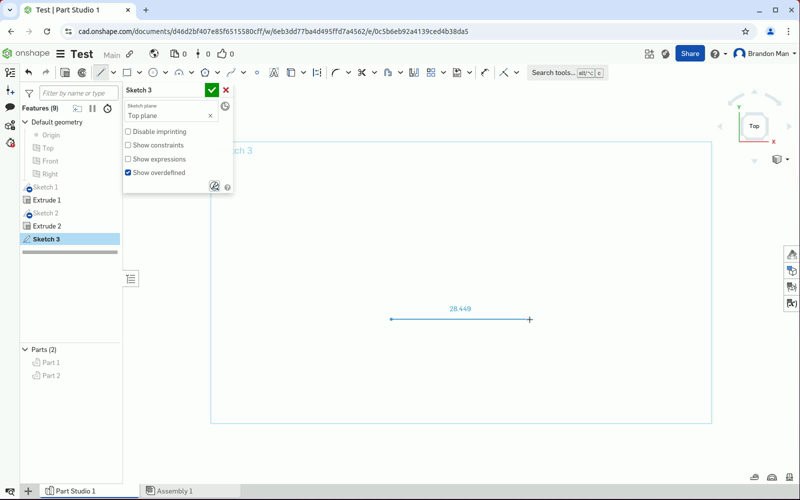
key_up(shift)
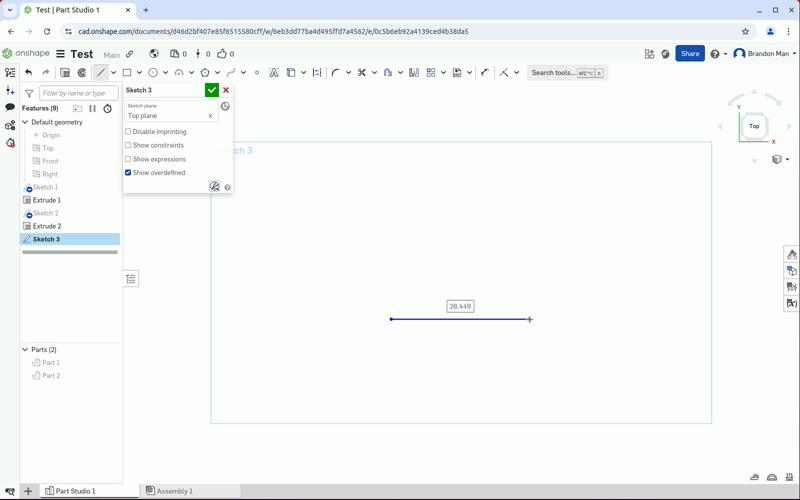
key_down(shift)
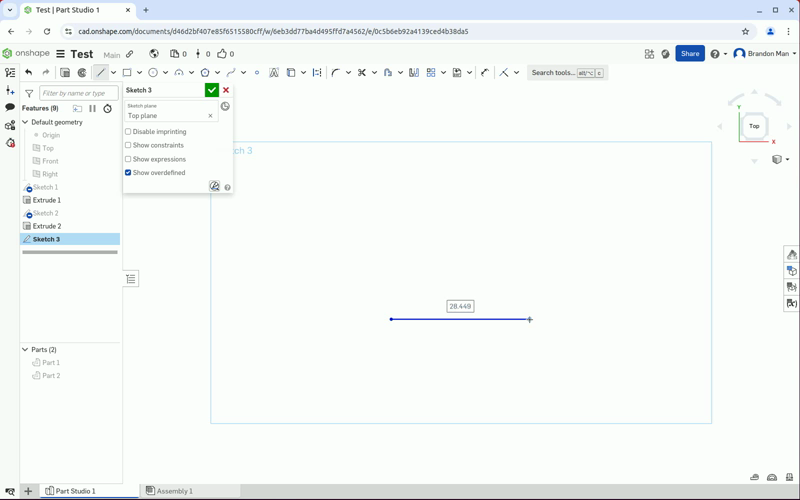
mouse_move(529, 246)
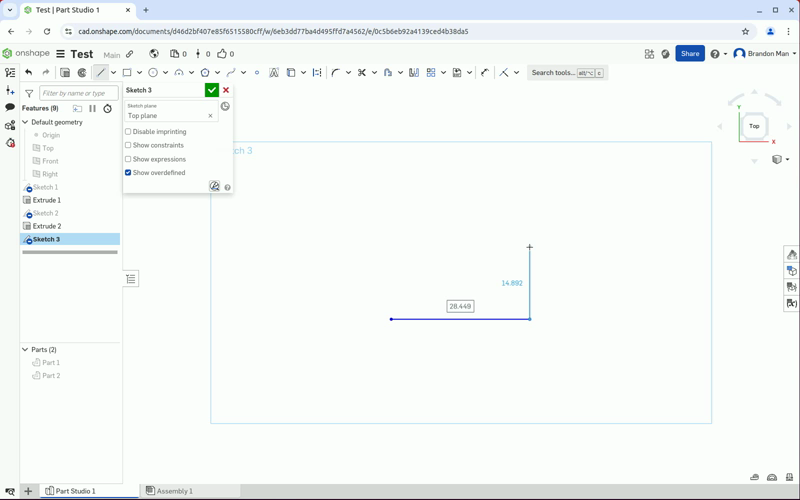
click(529, 246)
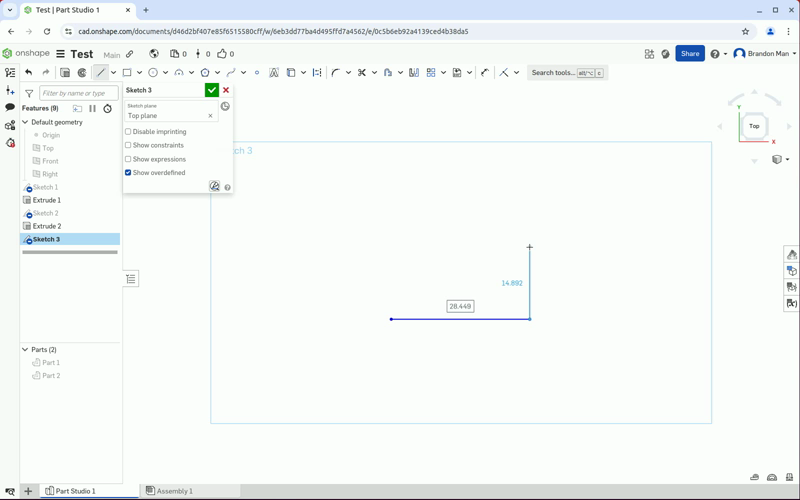
key_up(shift)
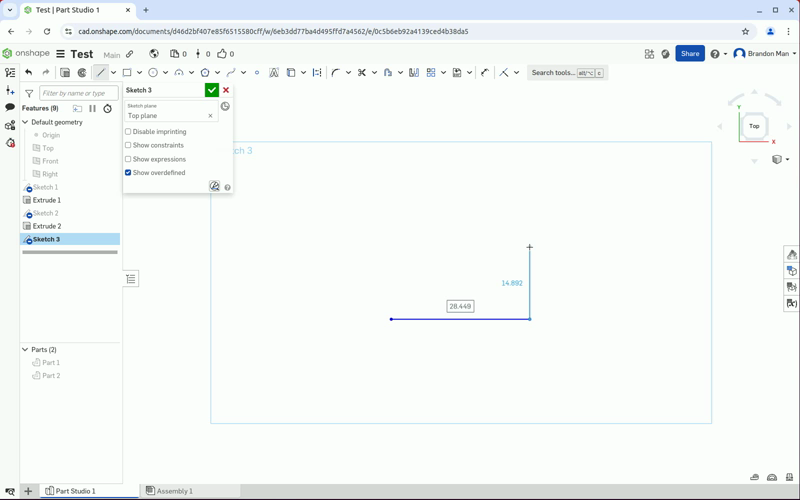
key_down(shift)
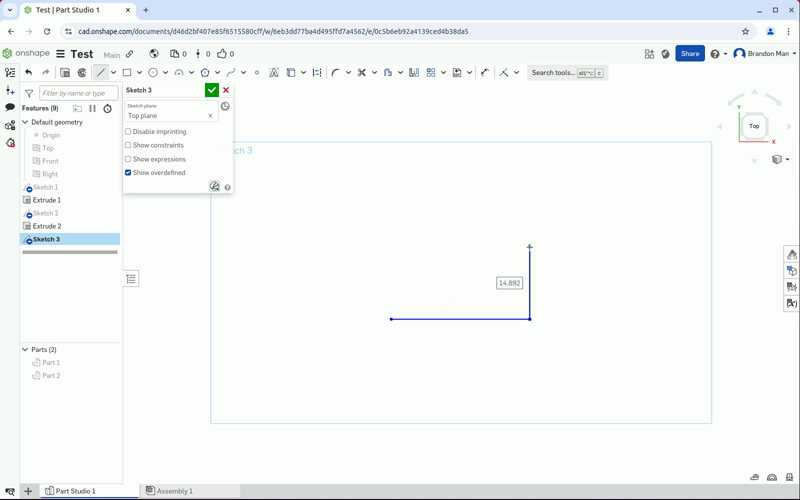
mouse_move(391, 246)
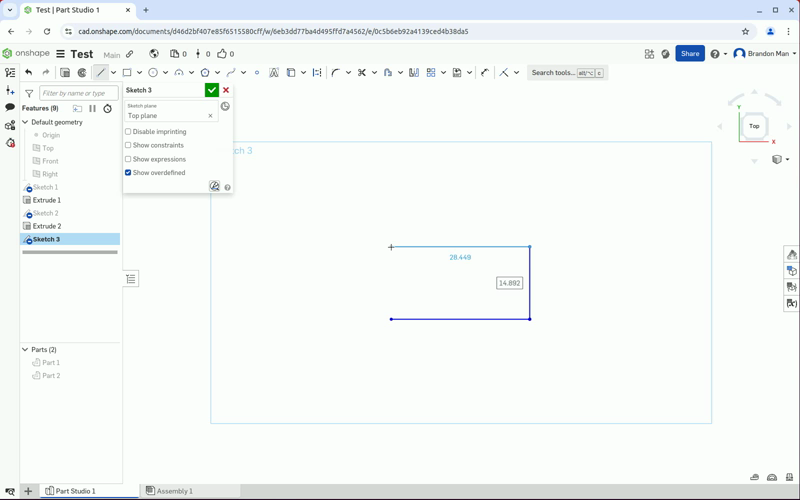
click(391, 246)
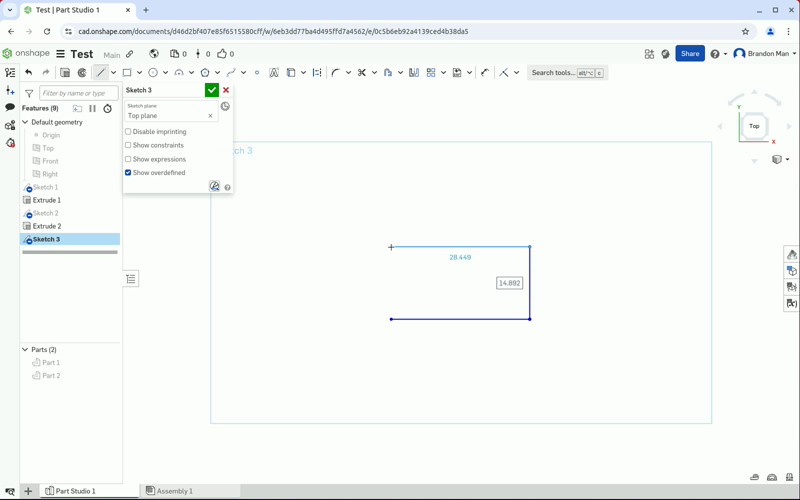
key_up(shift)
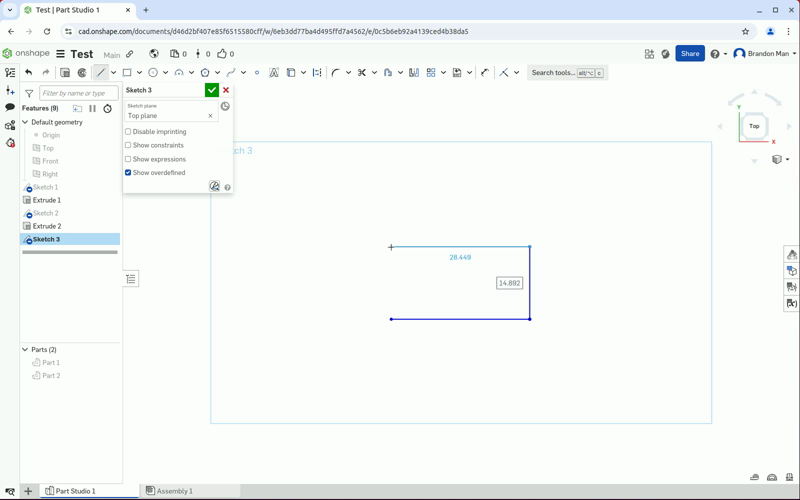
key_down(shift)
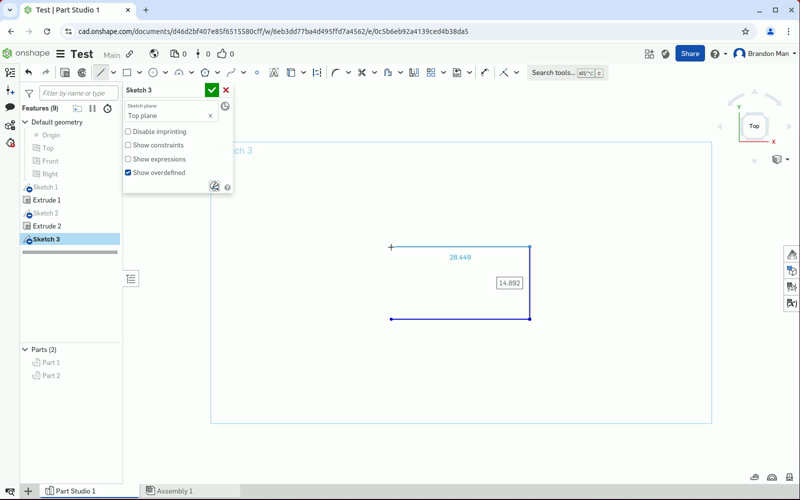
mouse_move(391, 319)
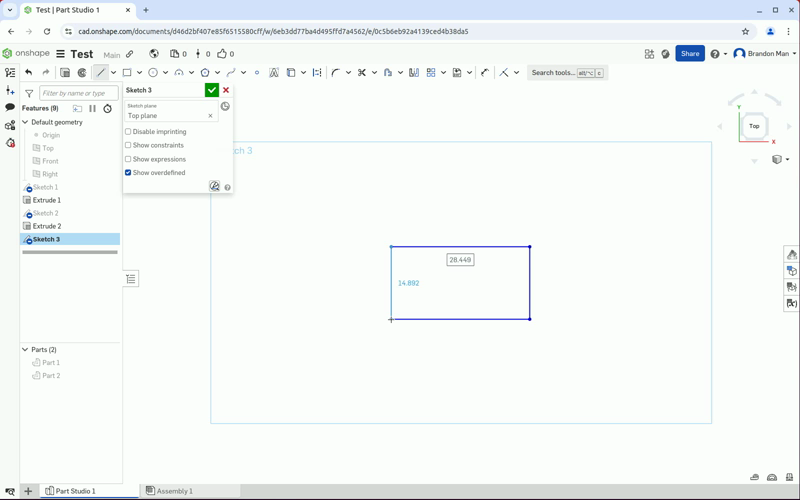
key_up(shift)
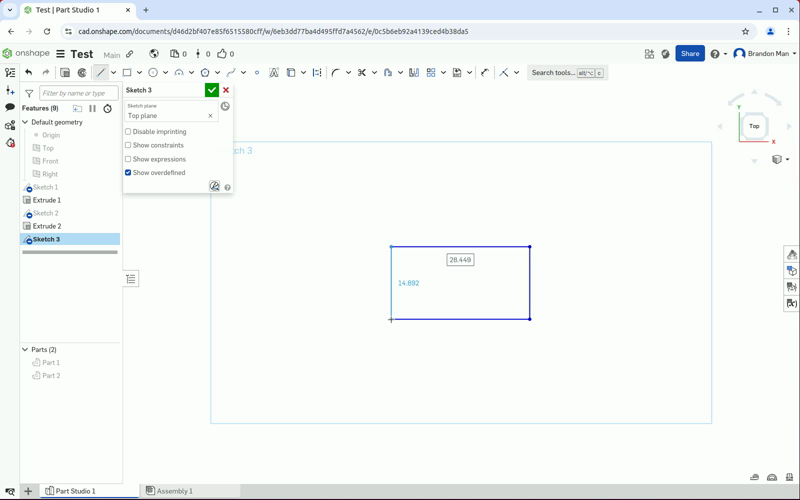
click(391, 319)
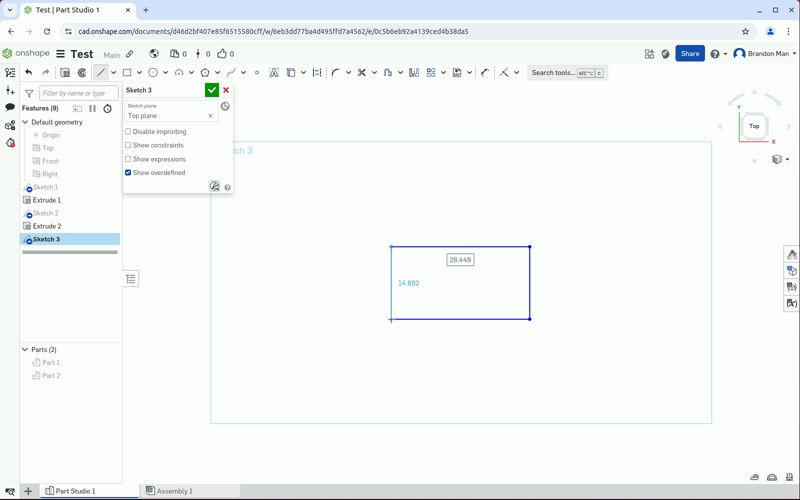
key(esc)
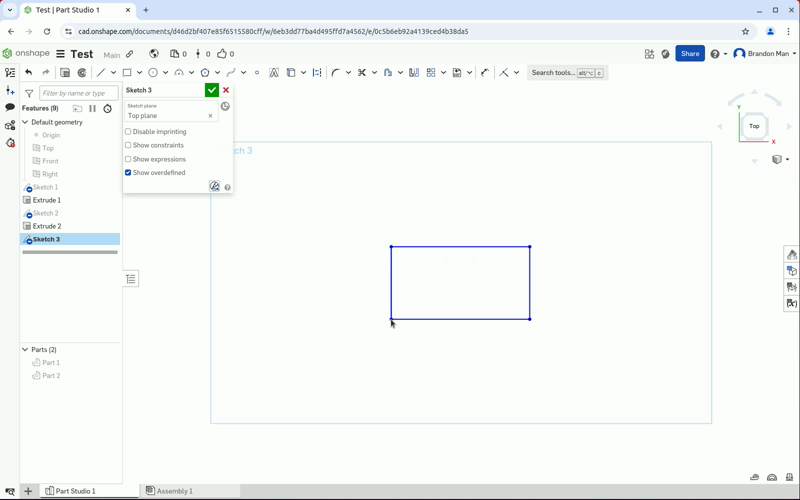
key(l)
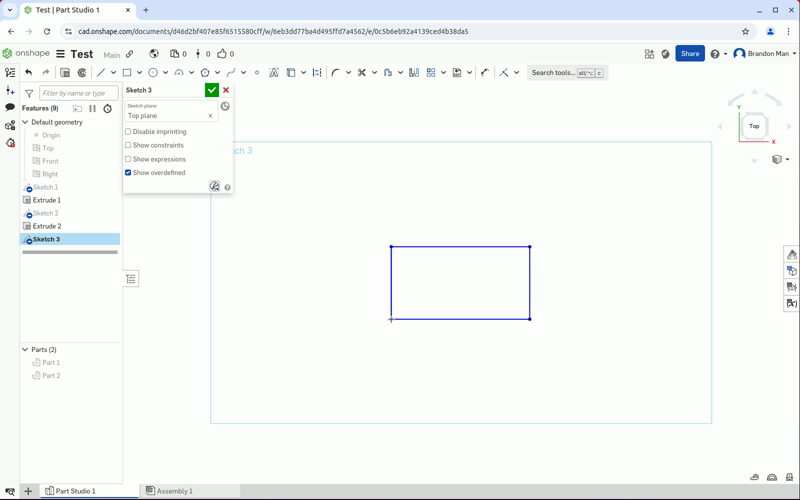
key_down(shift)
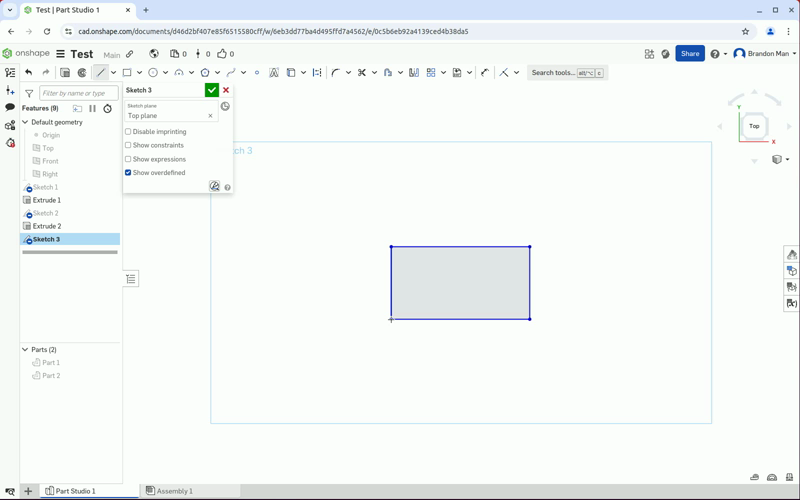
mouse_move(401, 309)
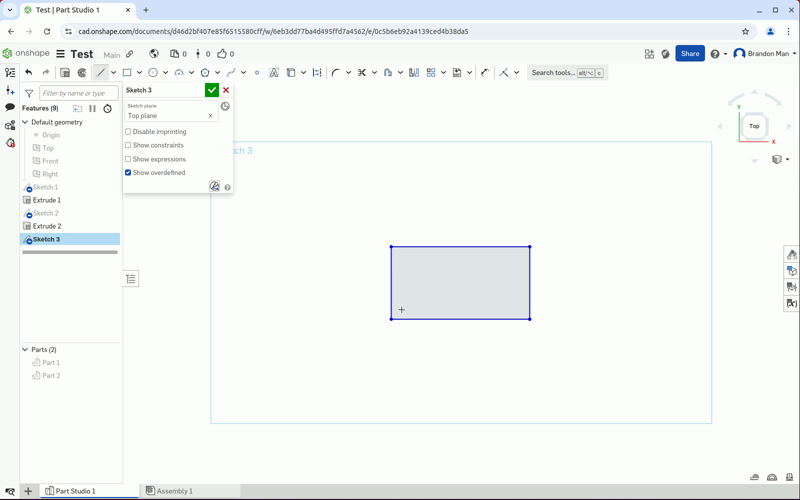
click(401, 309)
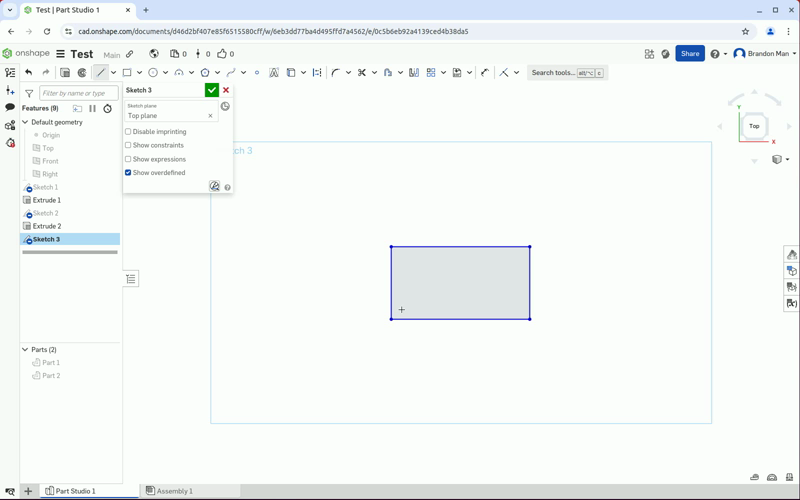
key_up(shift)
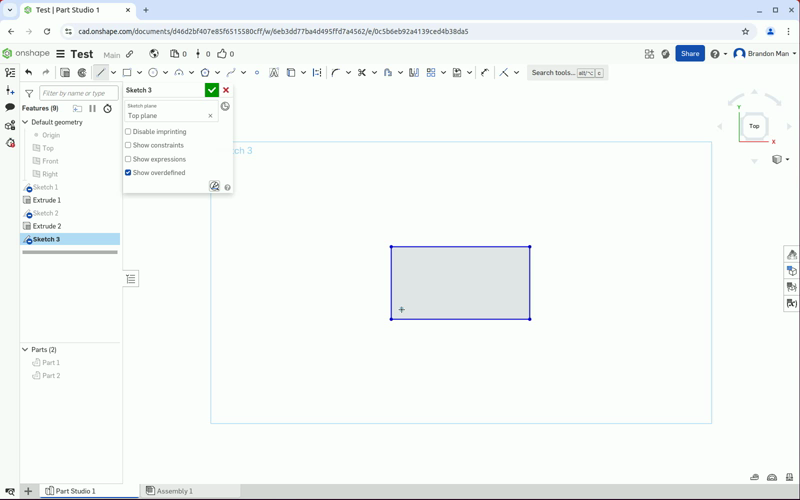
key_down(shift)
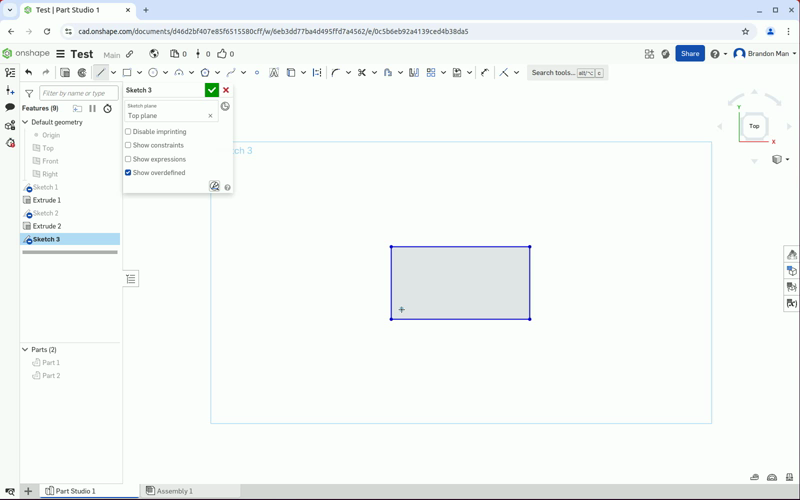
mouse_move(519, 309)
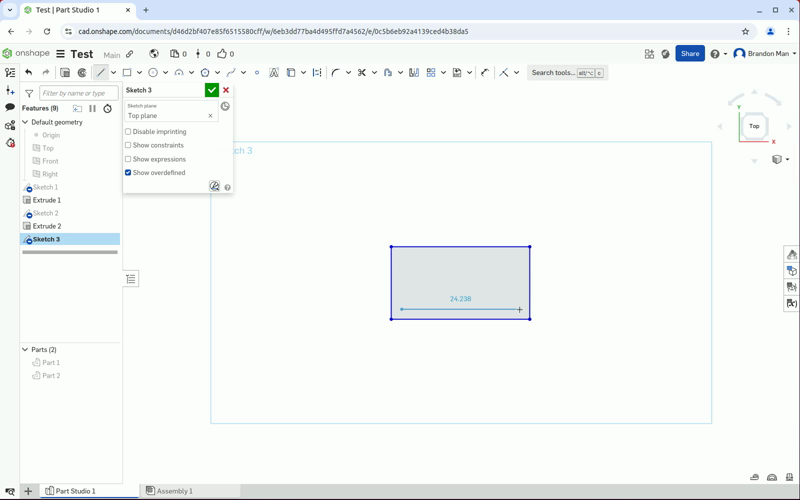
click(519, 309)
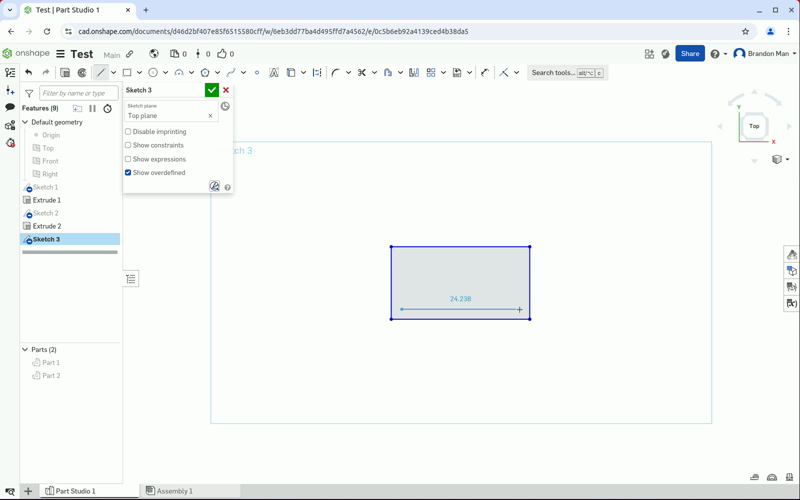
key_up(shift)
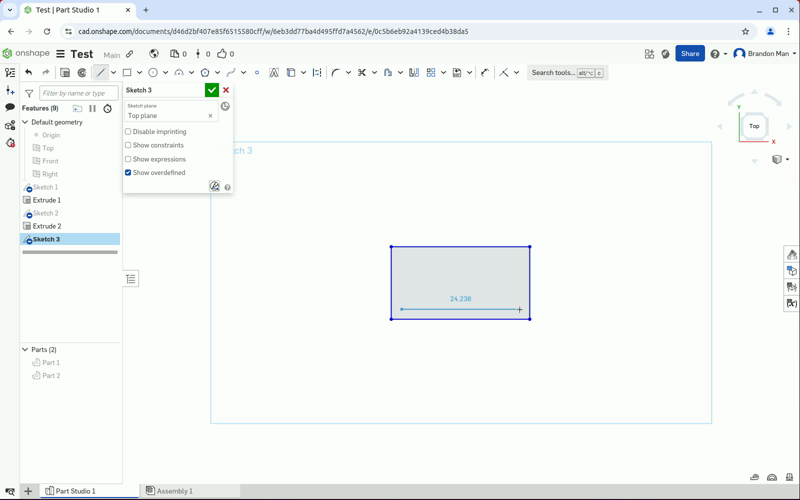
key_down(shift)
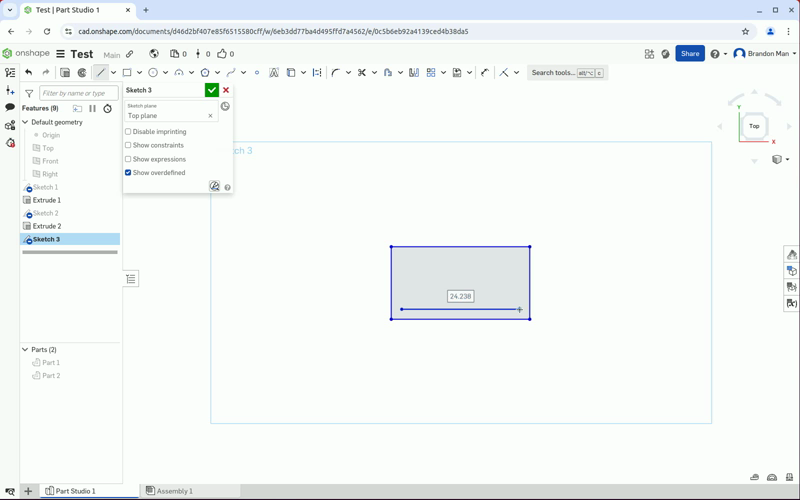
mouse_move(549, 309)
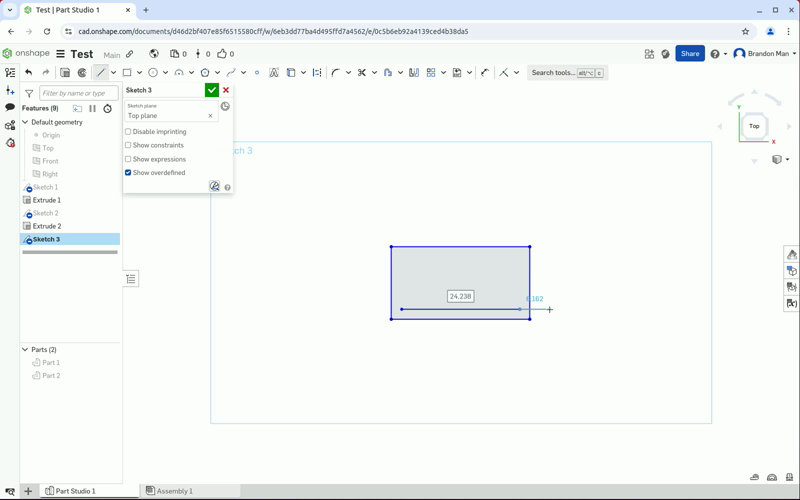
mouse_move(519, 256)
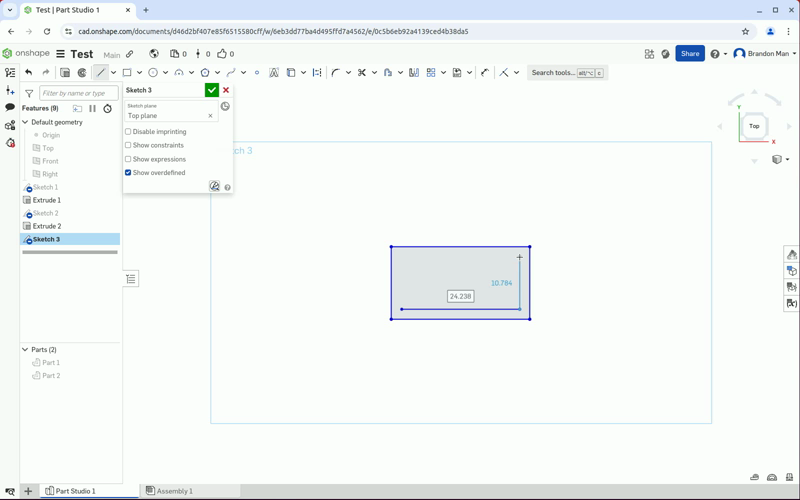
click(519, 256)
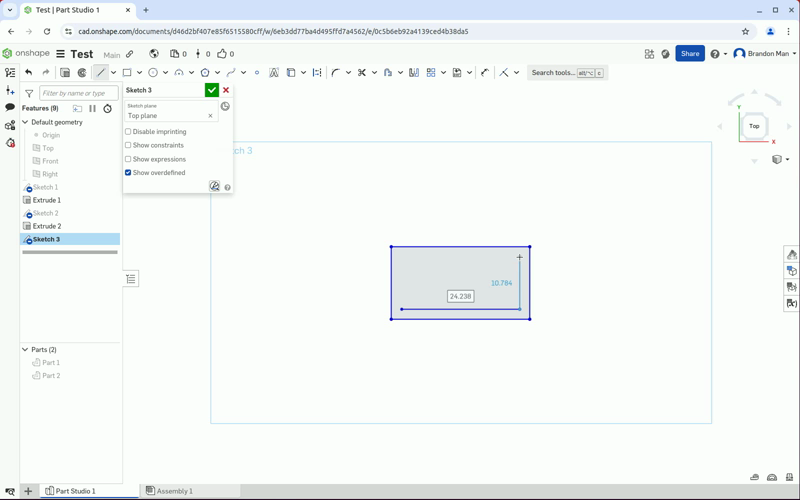
key_up(shift)
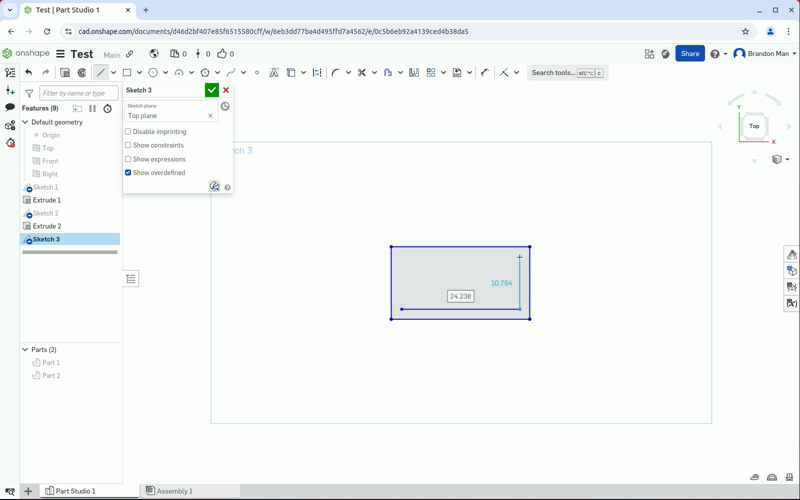
key_down(shift)
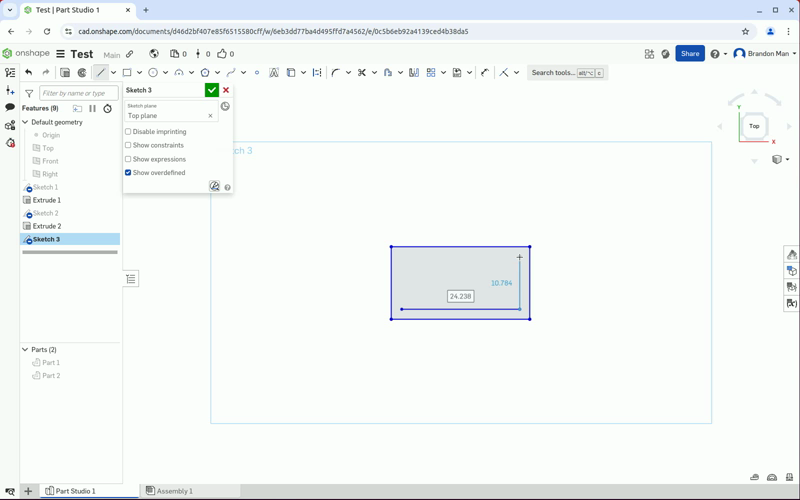
mouse_move(401, 256)
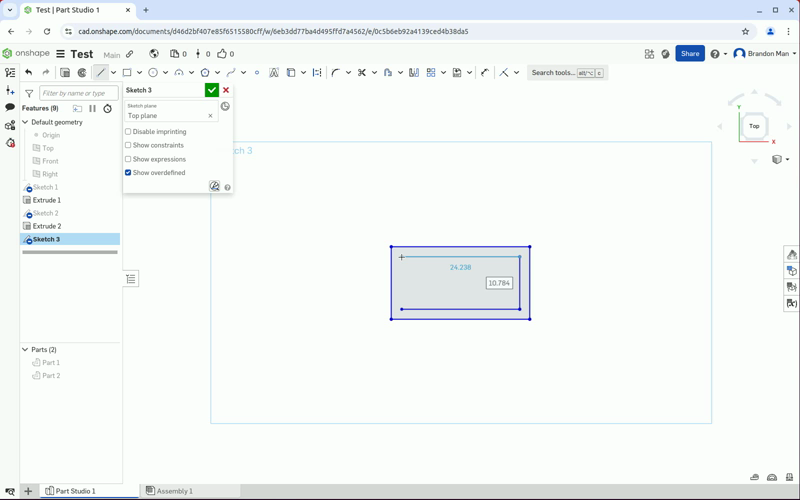
click(401, 256)
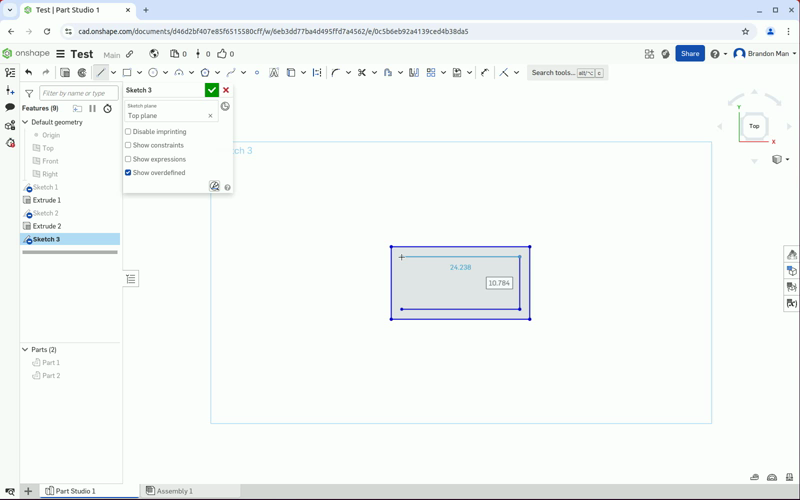
key_up(shift)
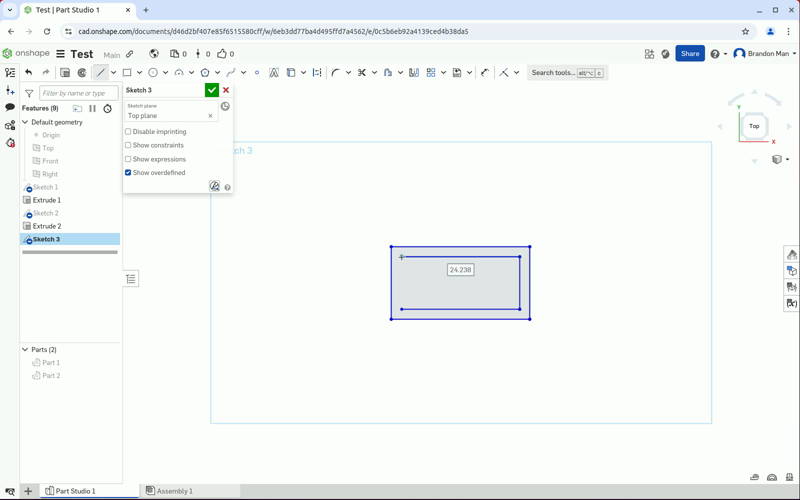
mouse_move(431, 256)
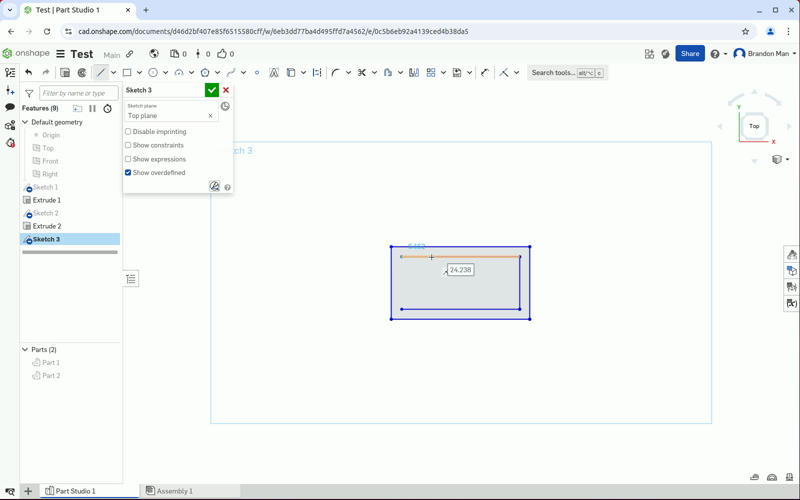
key_down(shift)
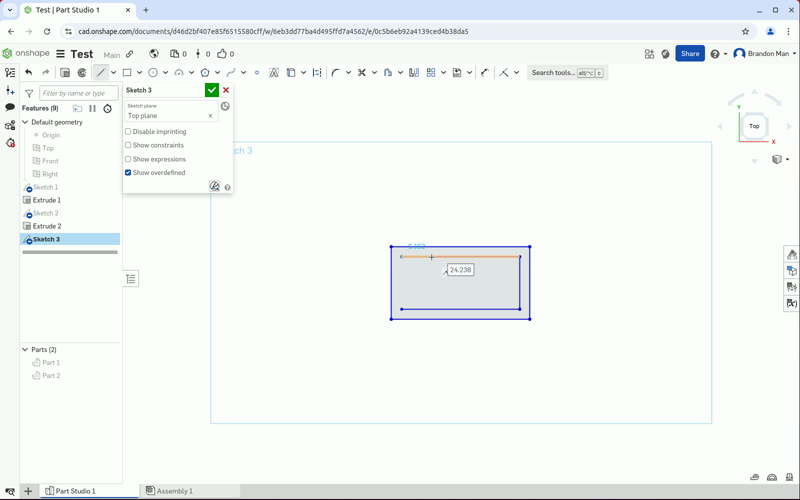
mouse_move(401, 309)
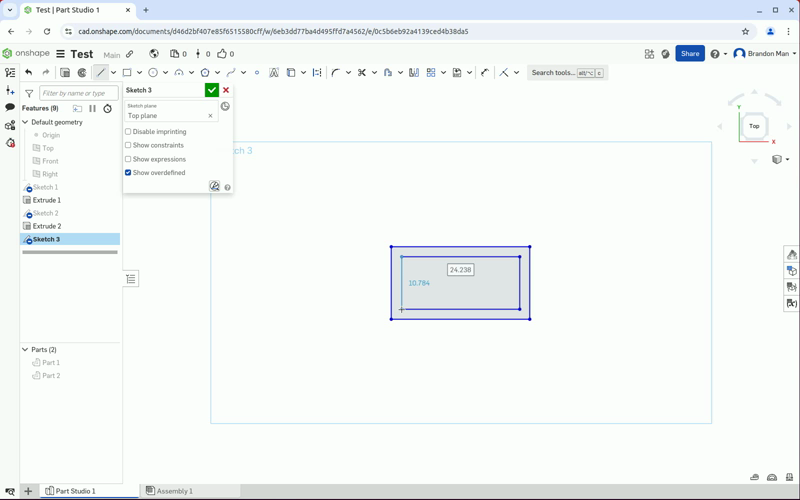
key_up(shift)
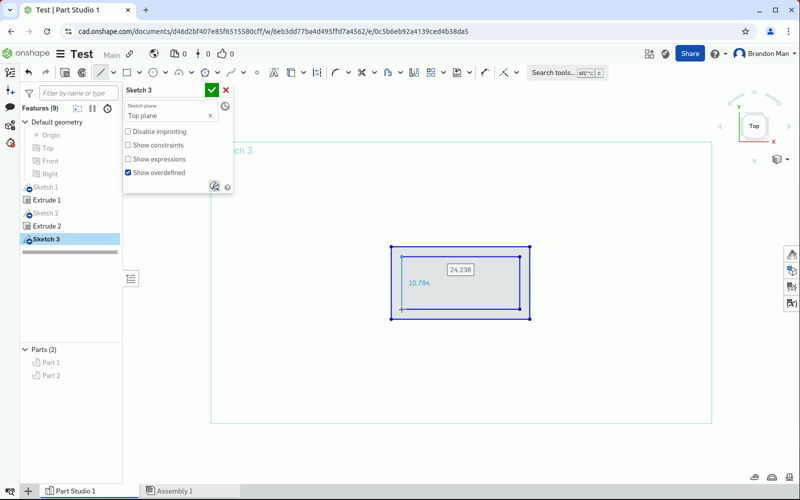
click(401, 309)
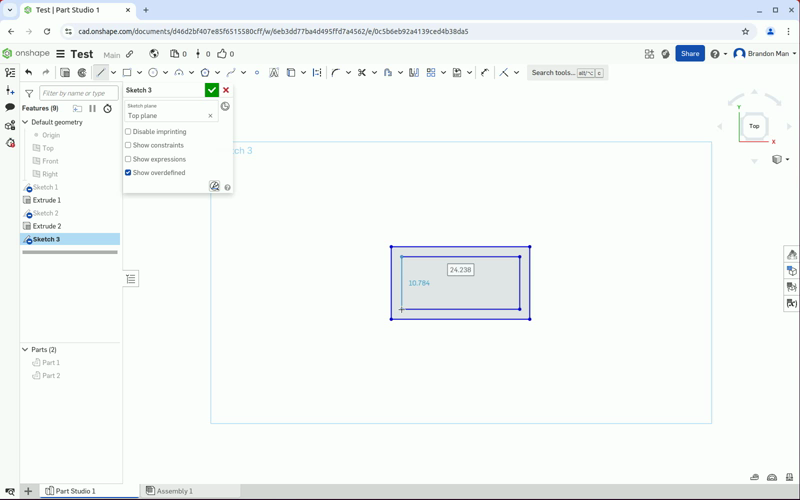
key(esc)
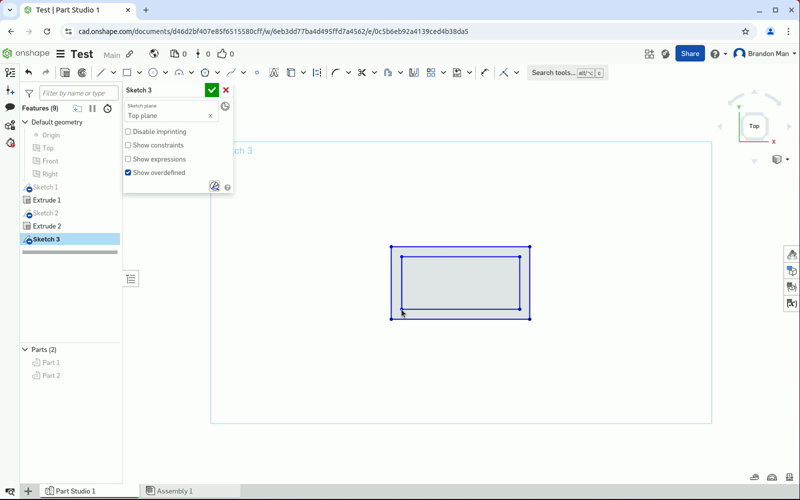
mouse_move(396, 316)
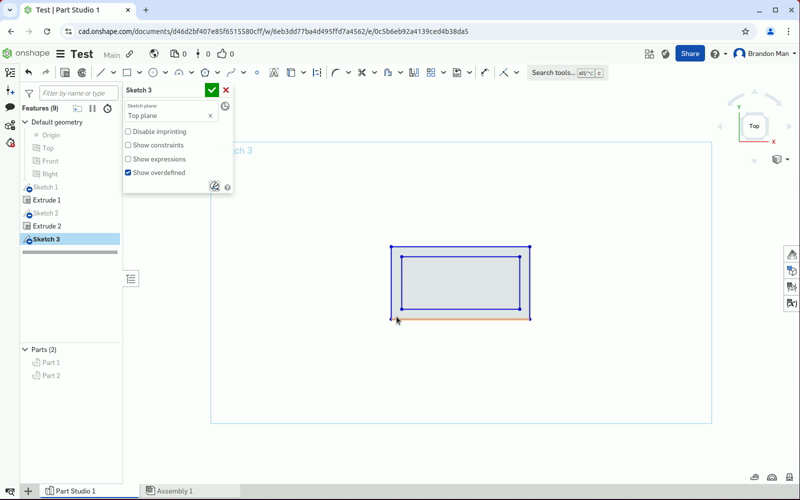
click(396, 316)
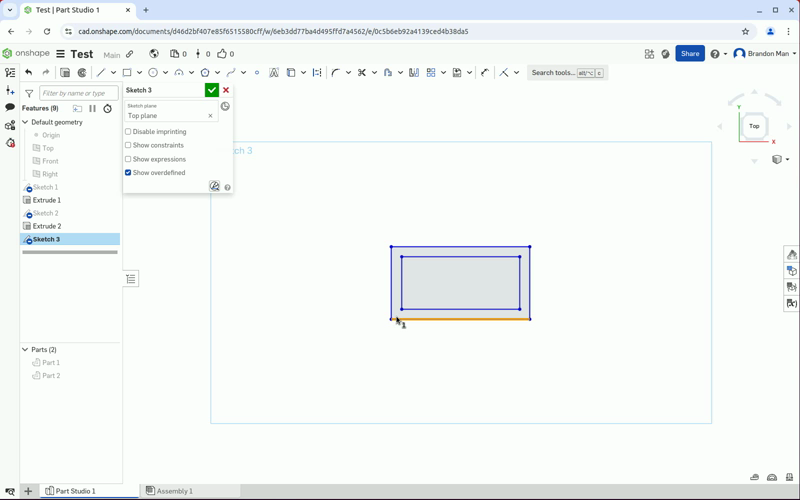
mouse_move(73, 352)
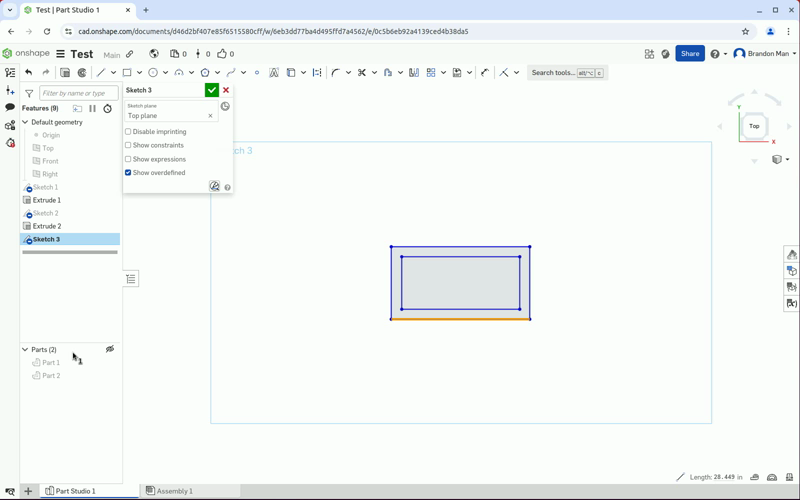
key(shift+y)
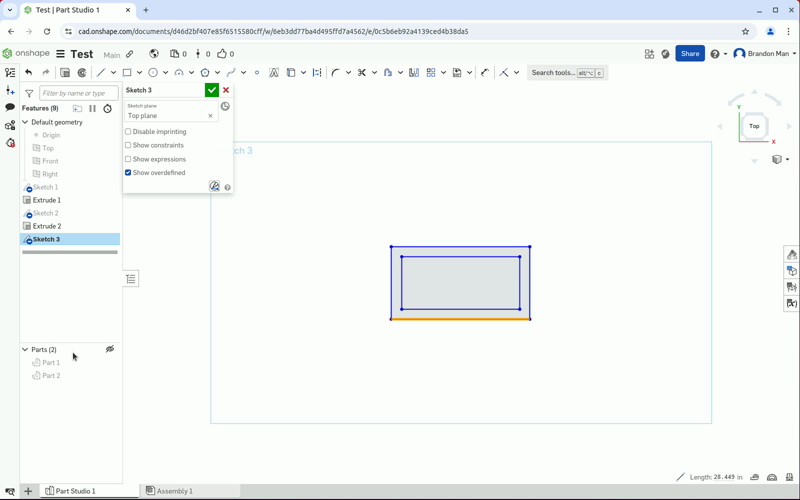
key(shift+e)
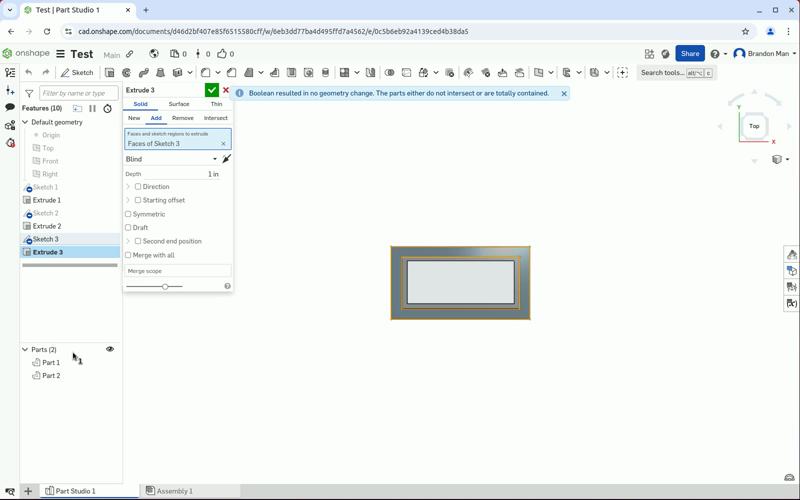
mouse_move(143, 106)
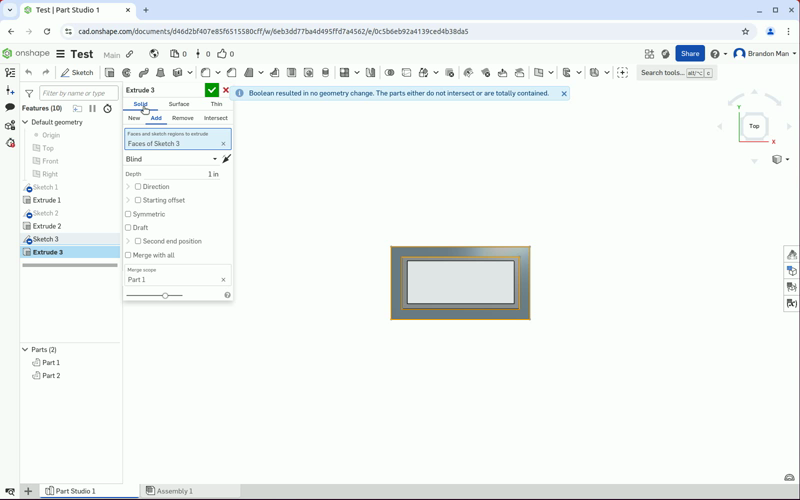
click(143, 106)
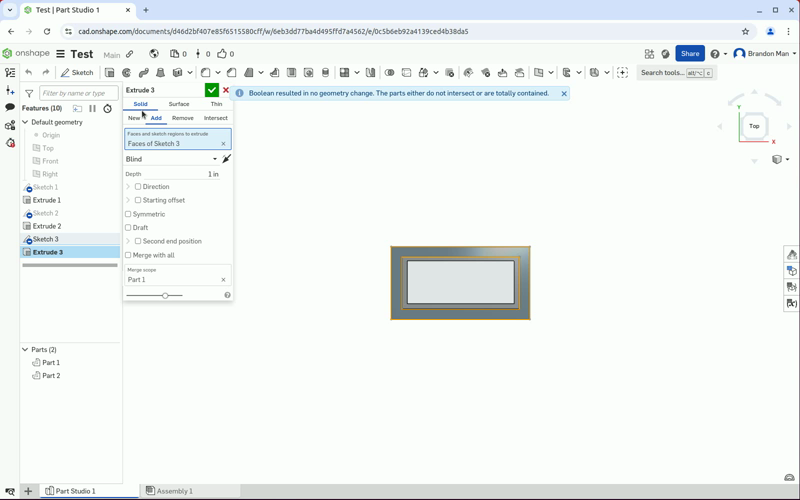
mouse_move(137, 120)
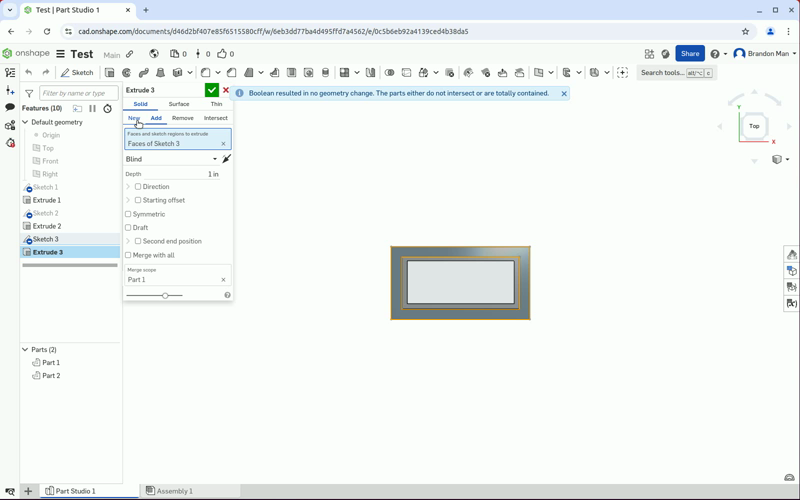
click(137, 120)
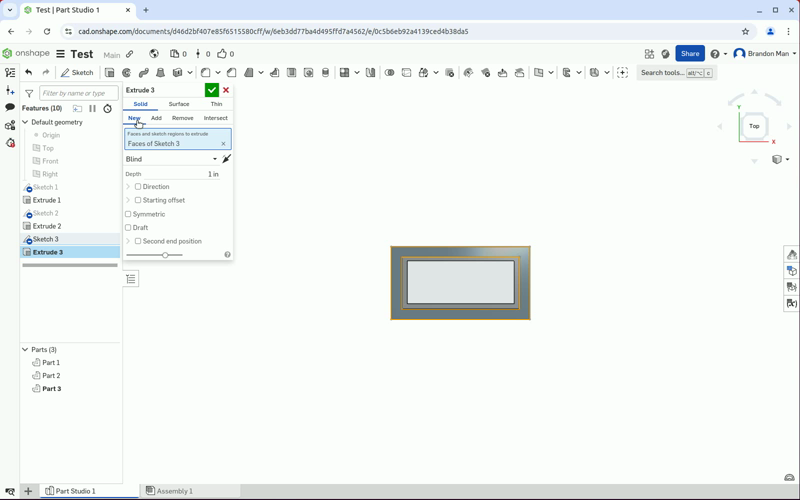
key(tab, 4)
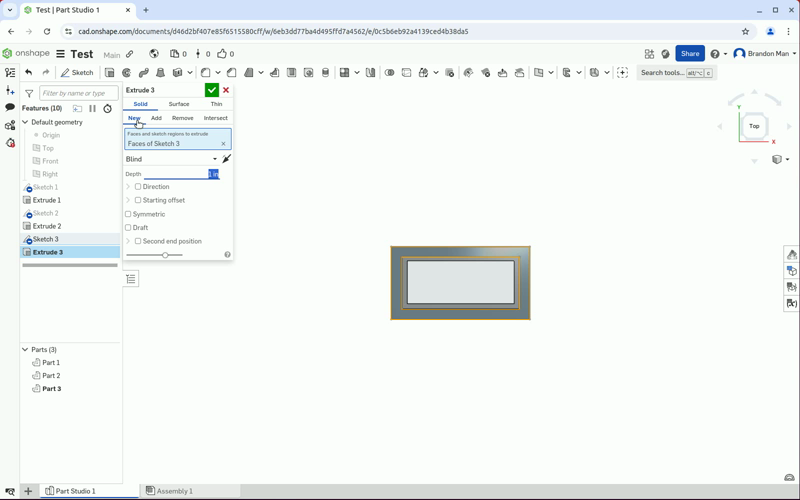
text(-18.294)
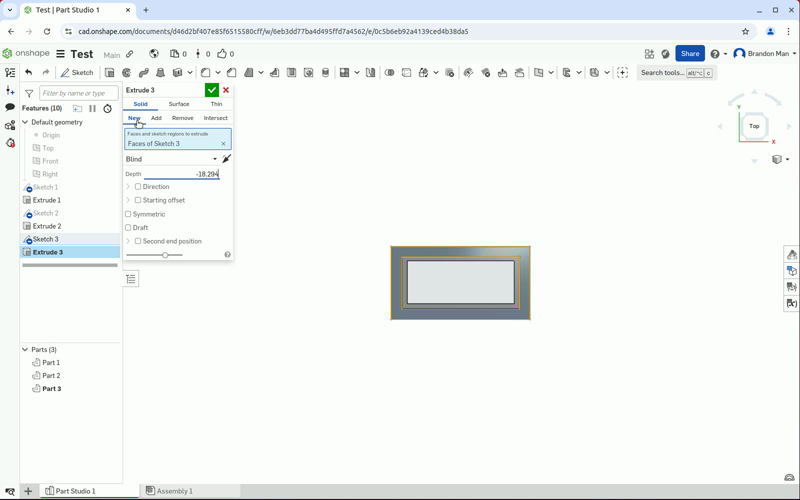
key(enter)
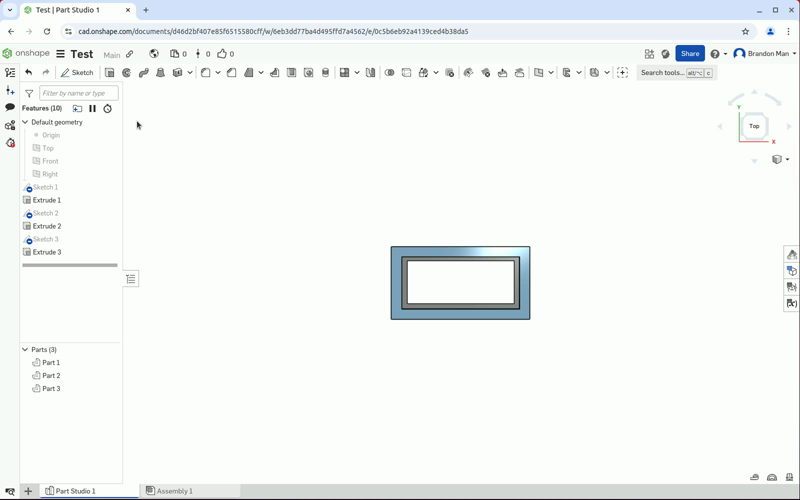
key(shift+h)
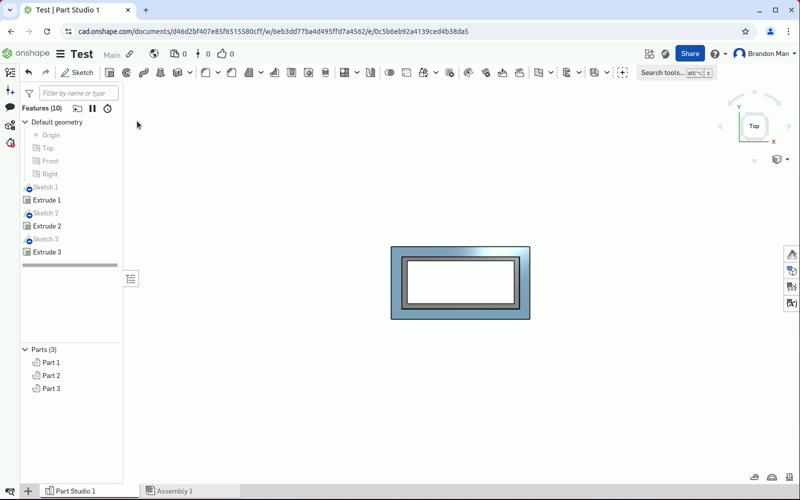
key(shift+h)
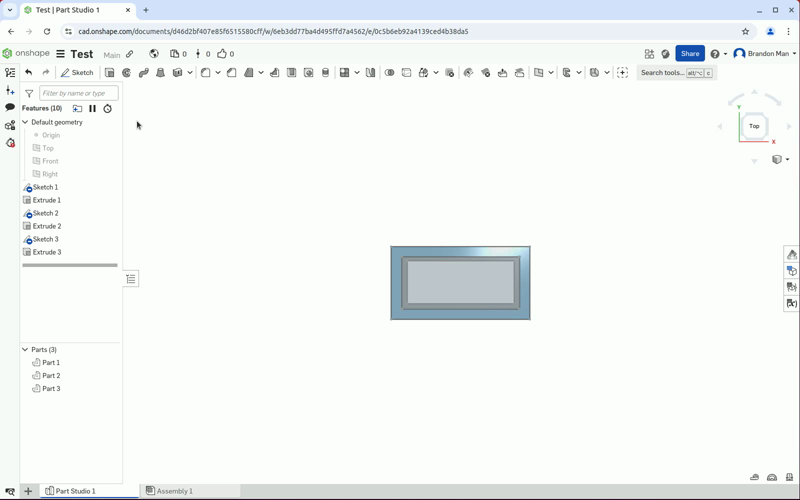
key(shift+7)
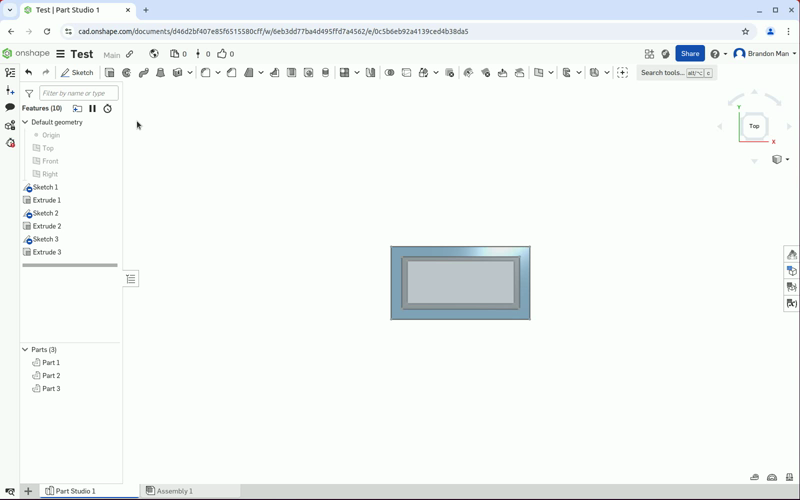
key(up, 3)
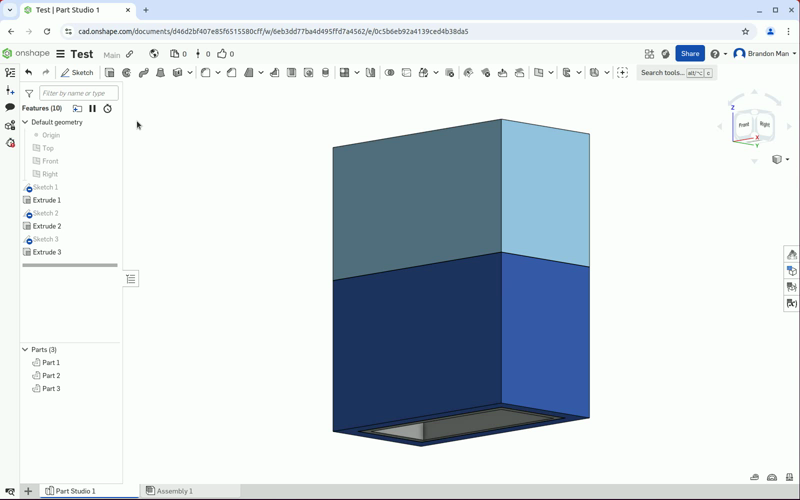
key(left, 3)
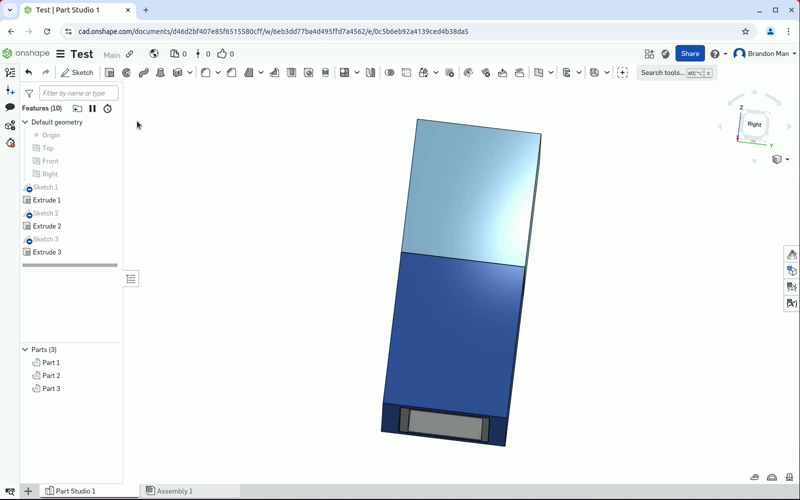
key(right, 3)
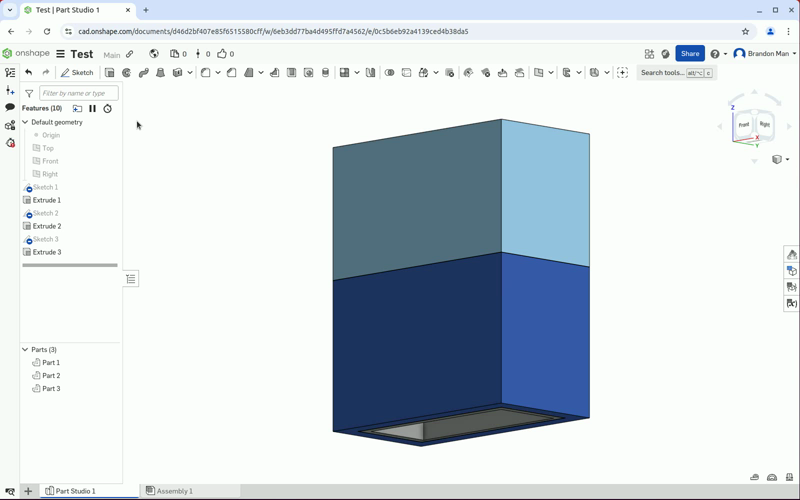
key(down, 3)
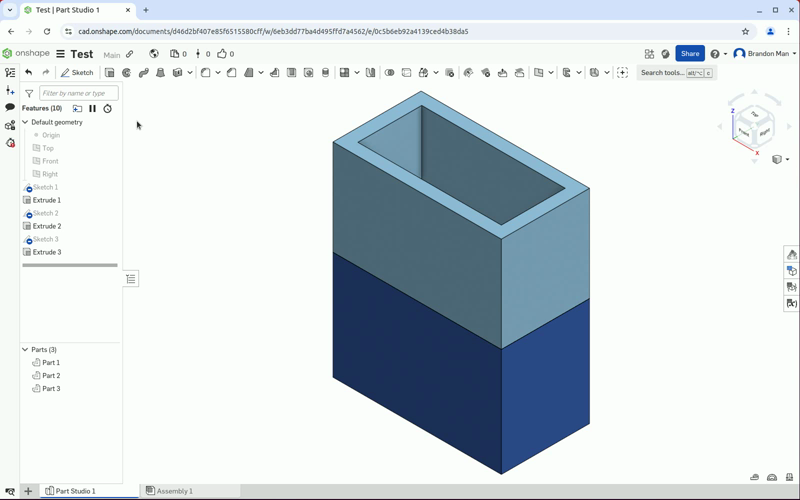
mouse_move(73, 189)
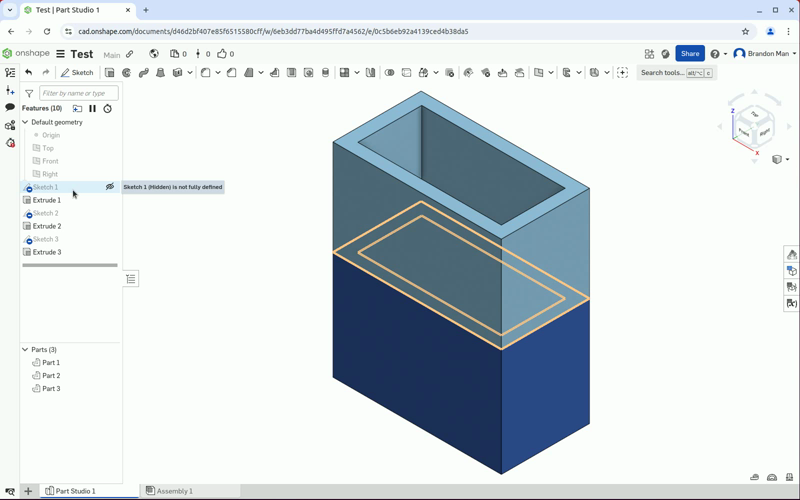
click(73, 189)